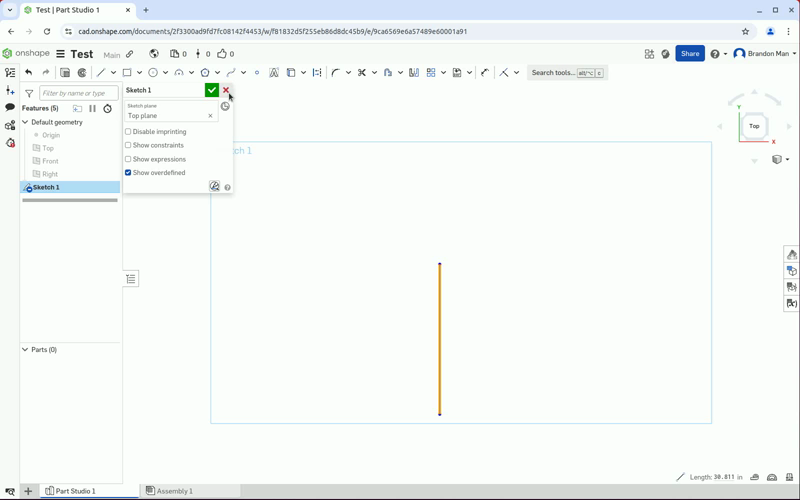
key(shift+h)
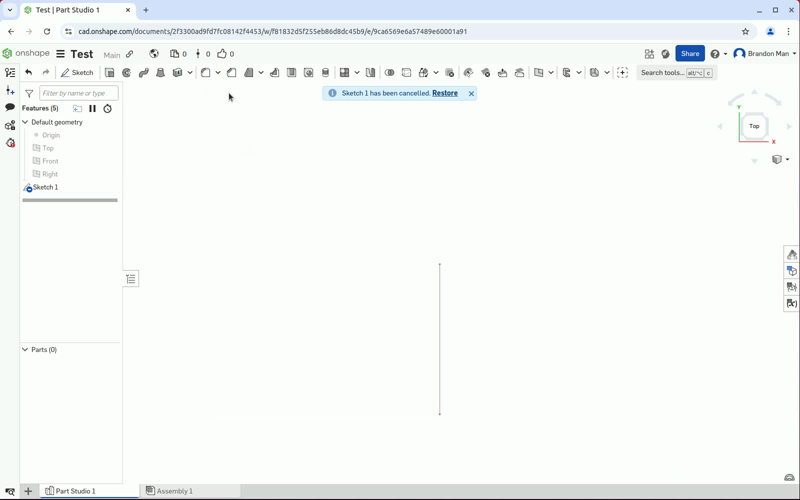
key(shift+s)
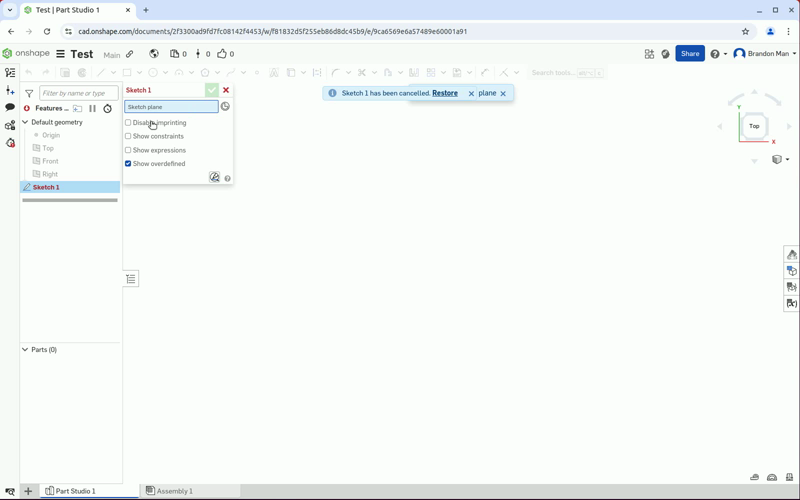
mouse_move(73, 150)
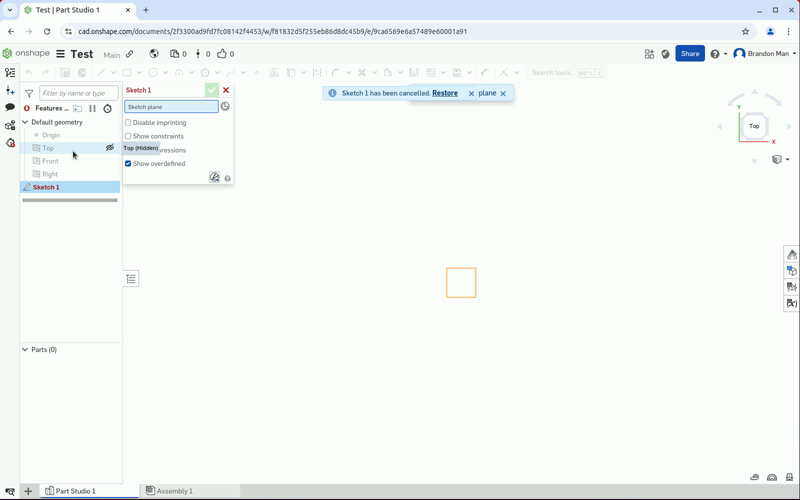
click(73, 150)
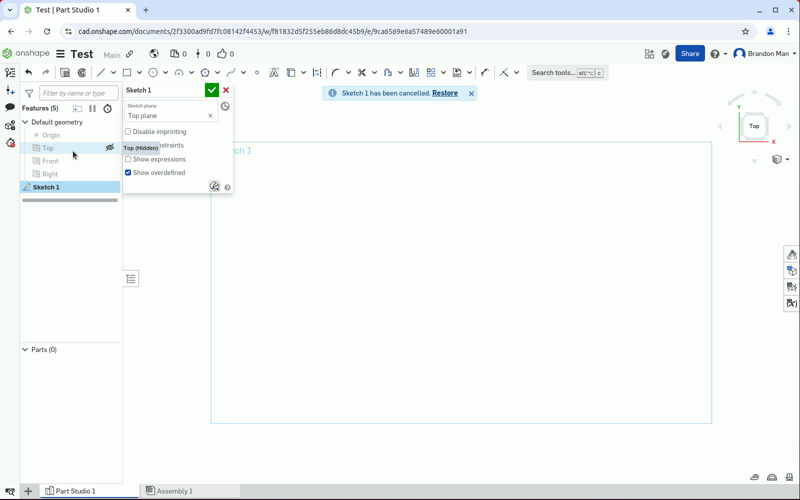
mouse_move(73, 352)
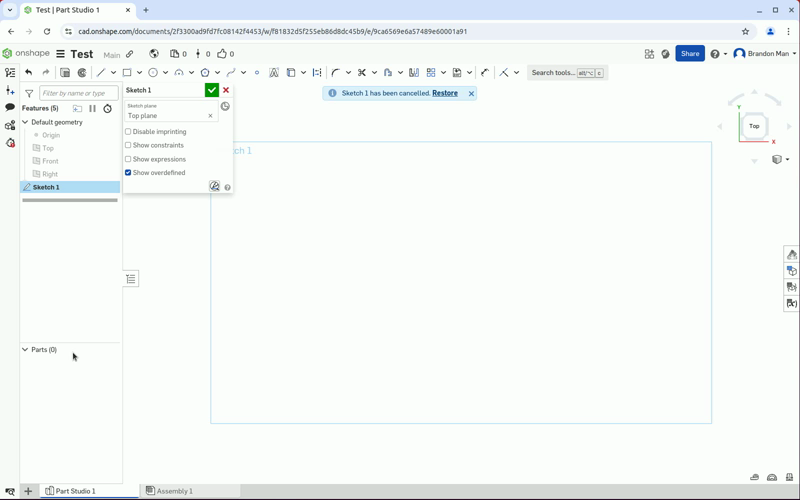
key(y)
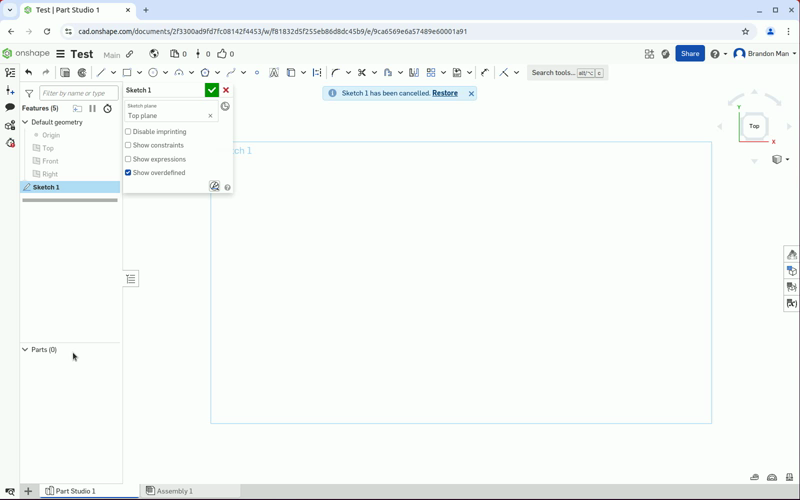
key(c)
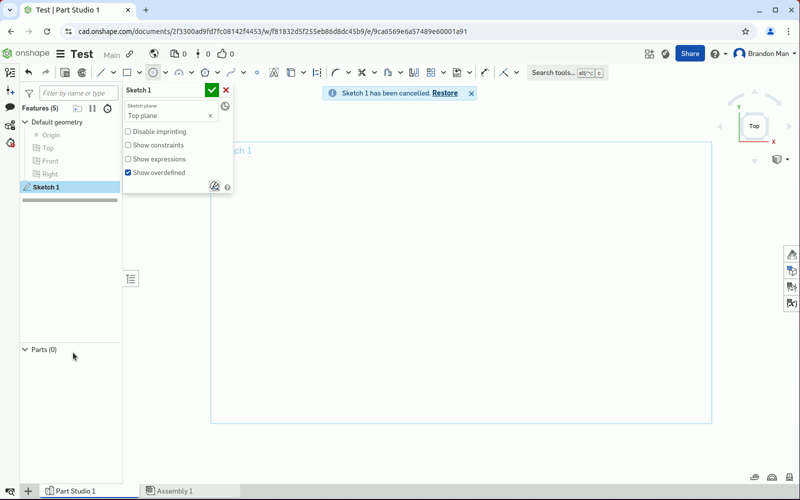
key_down(shift)
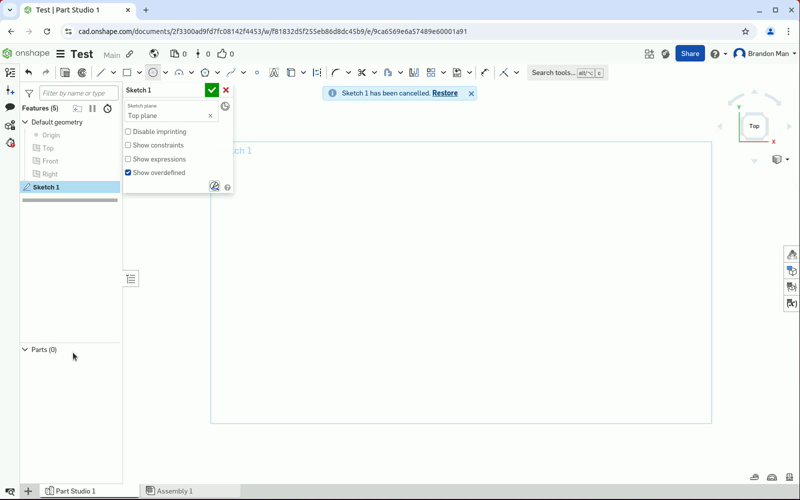
mouse_move(461, 282)
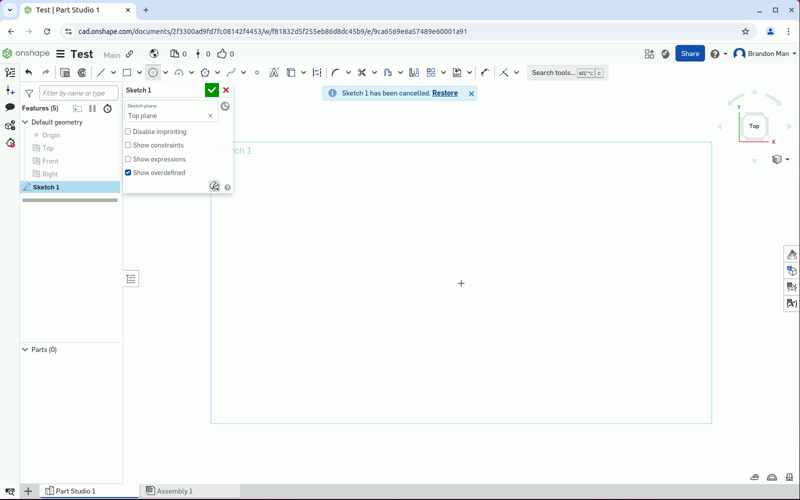
click(461, 282)
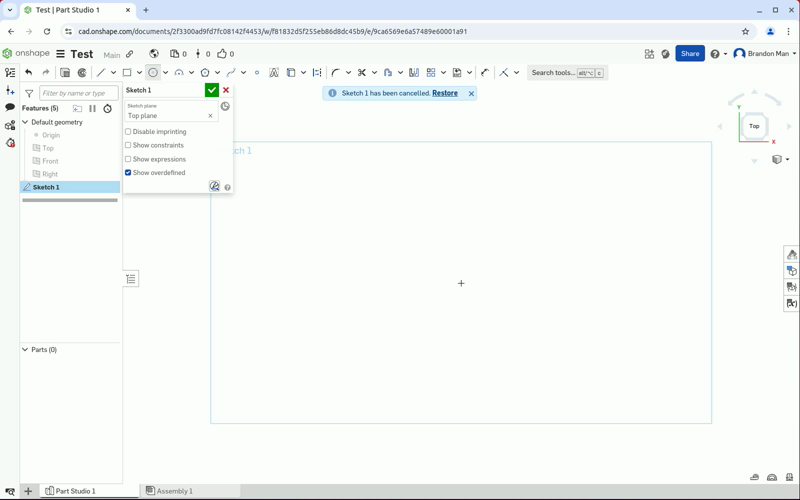
key_up(shift)
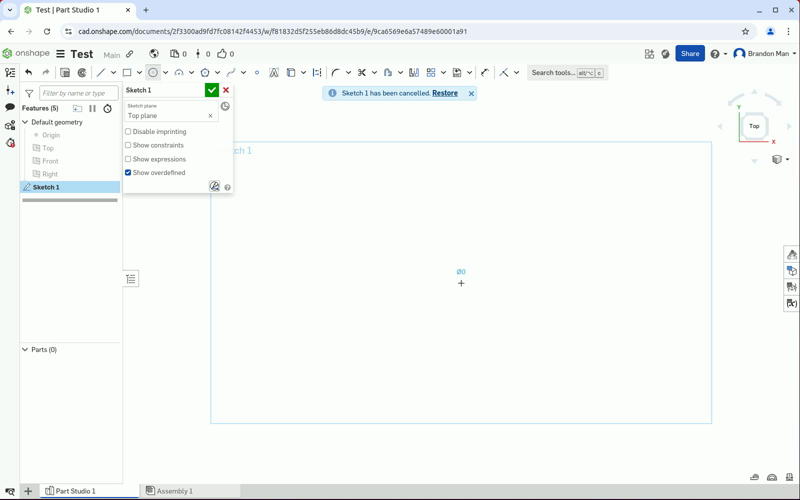
mouse_move(574, 282)
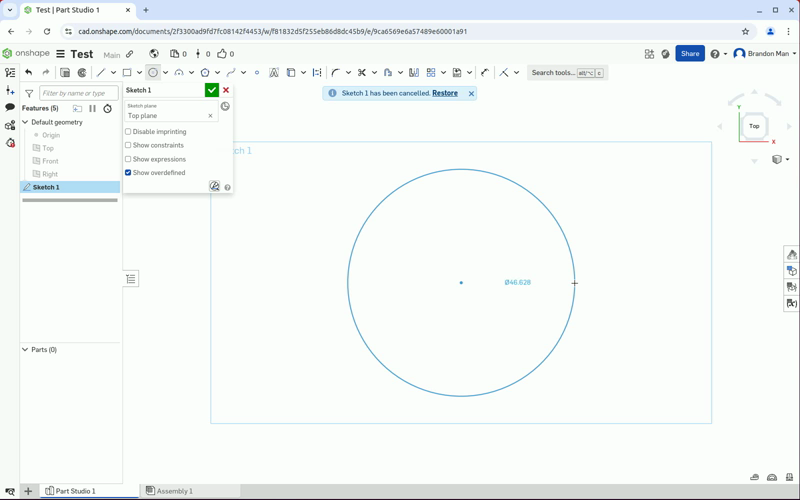
click(574, 282)
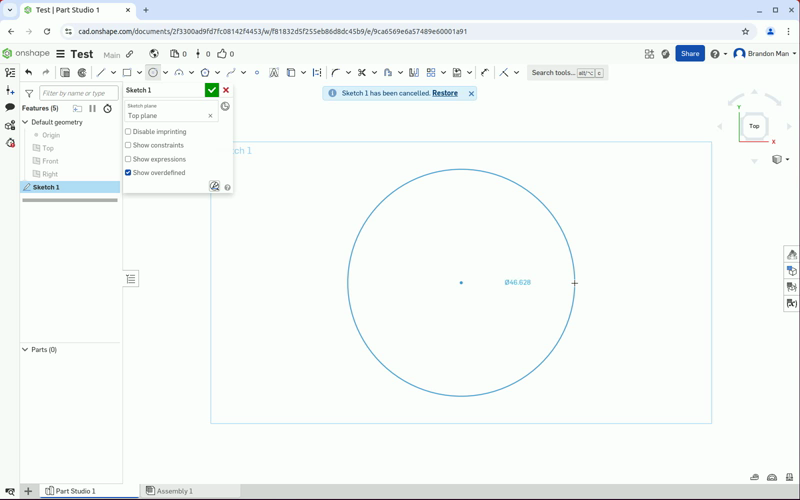
key(esc)
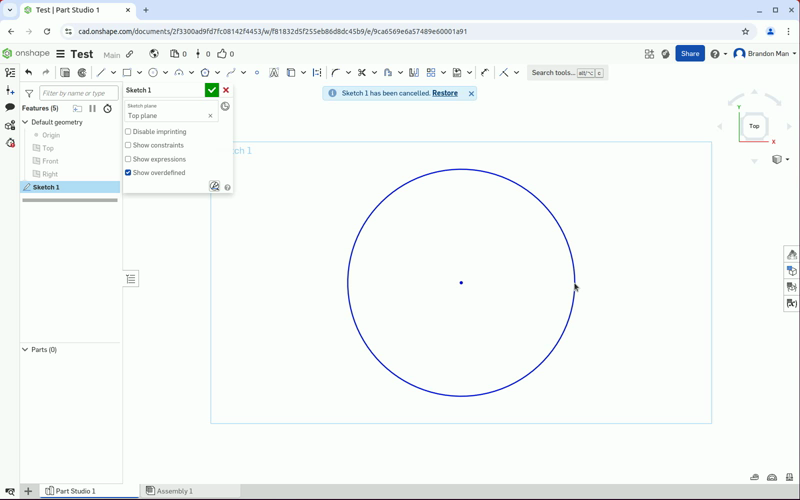
key(c)
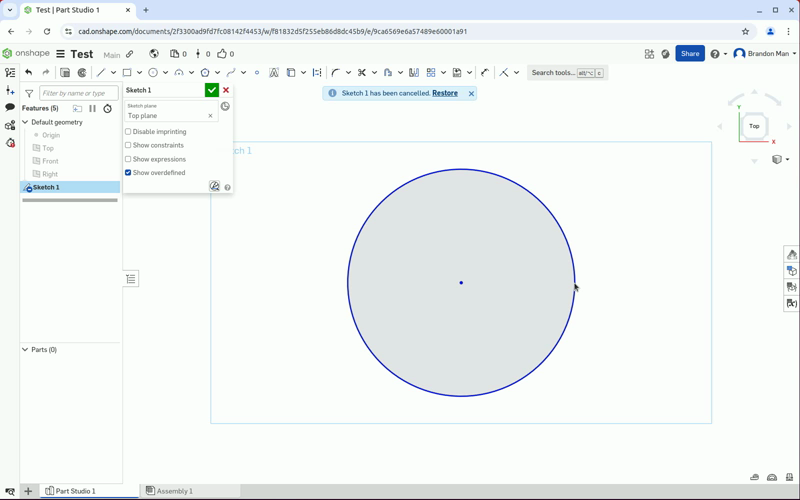
key_down(shift)
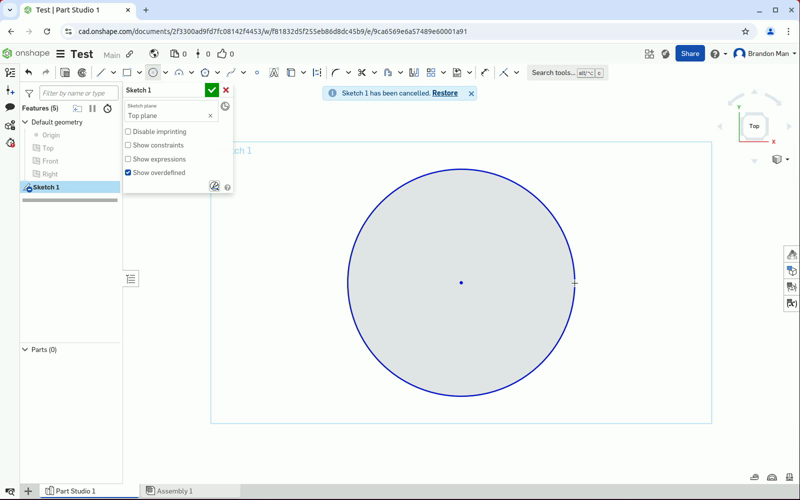
mouse_move(461, 282)
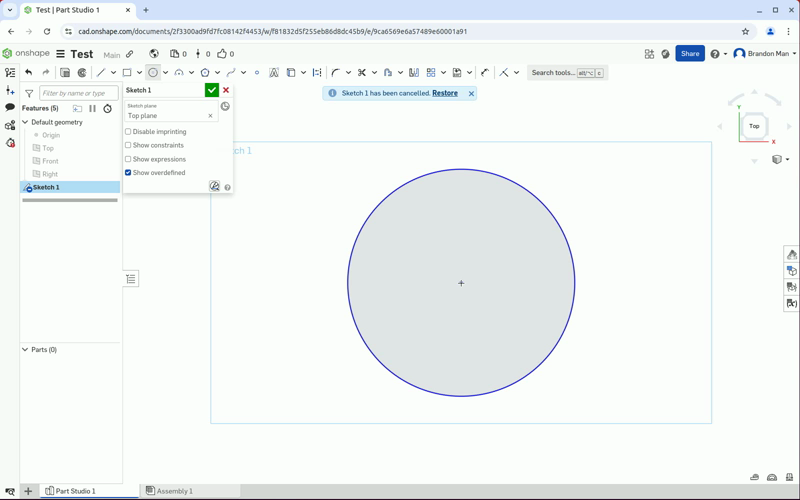
click(461, 282)
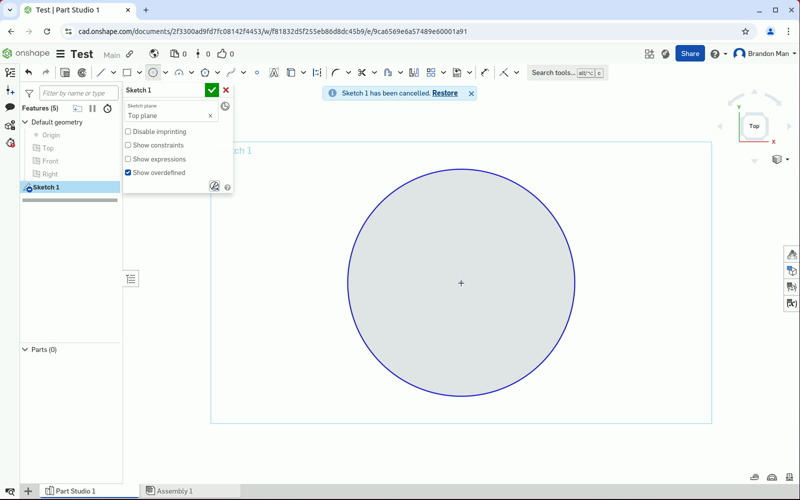
key_up(shift)
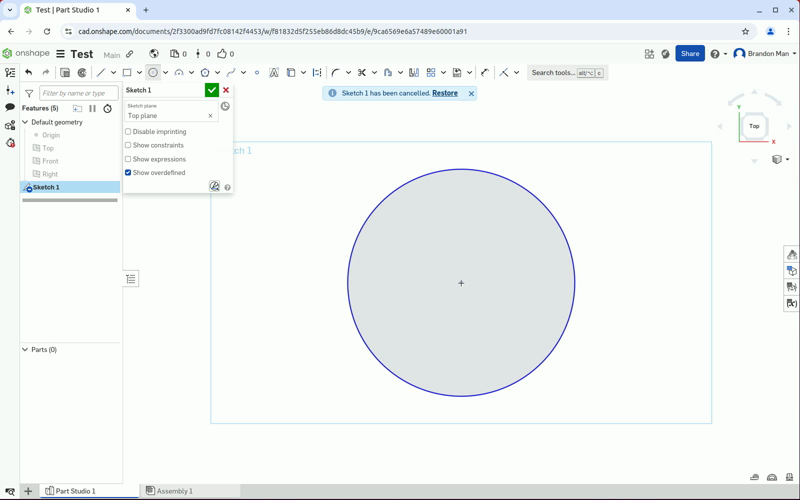
mouse_move(529, 282)
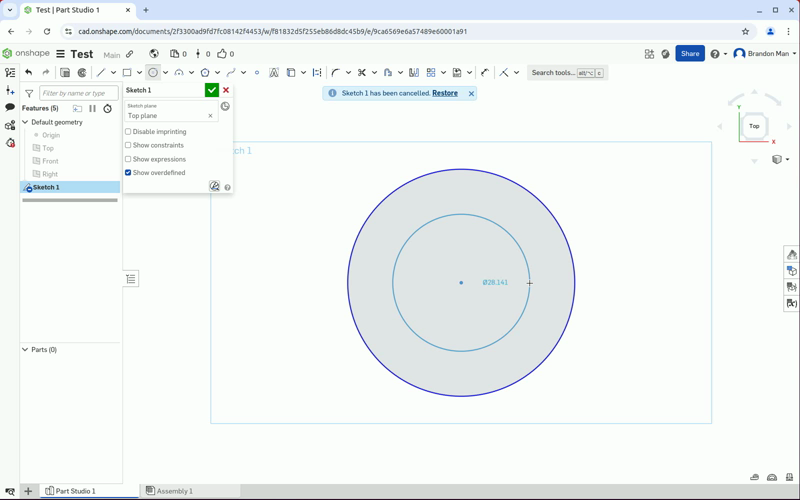
click(529, 282)
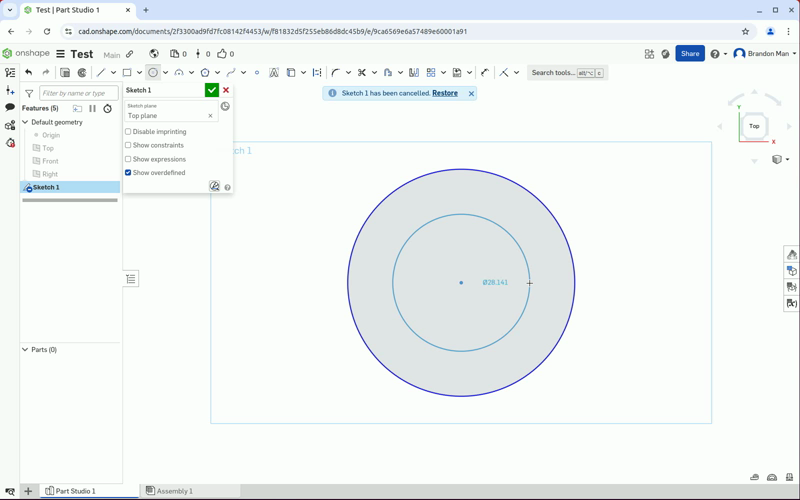
key(esc)
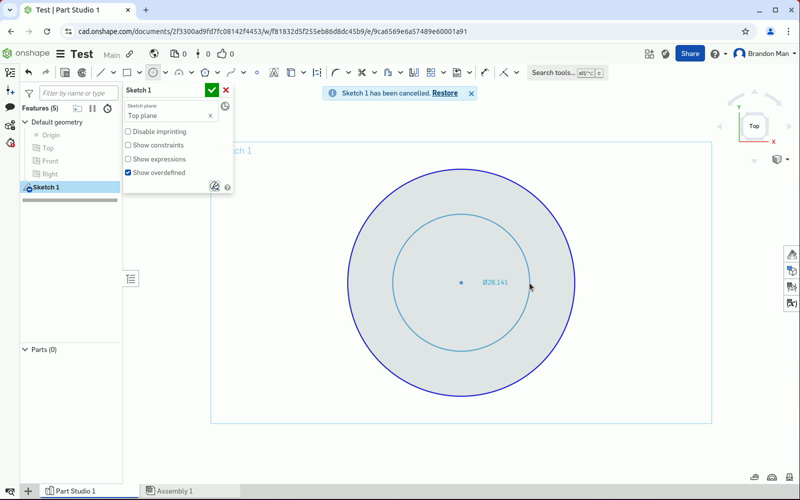
mouse_move(547, 261)
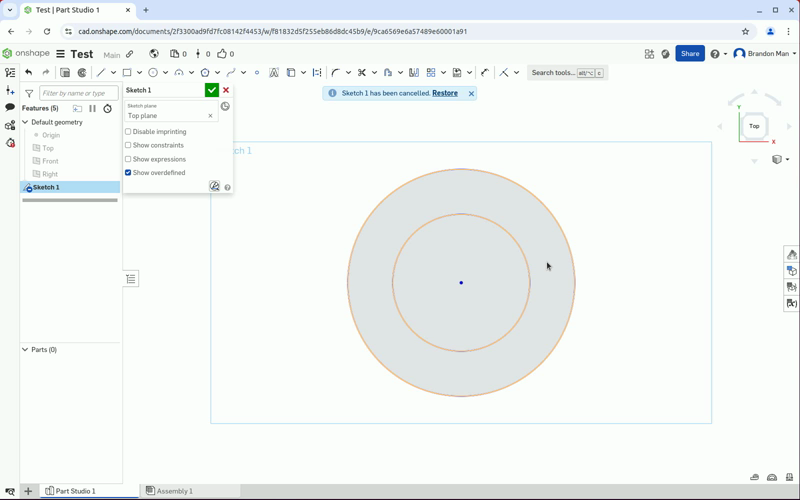
click(547, 261)
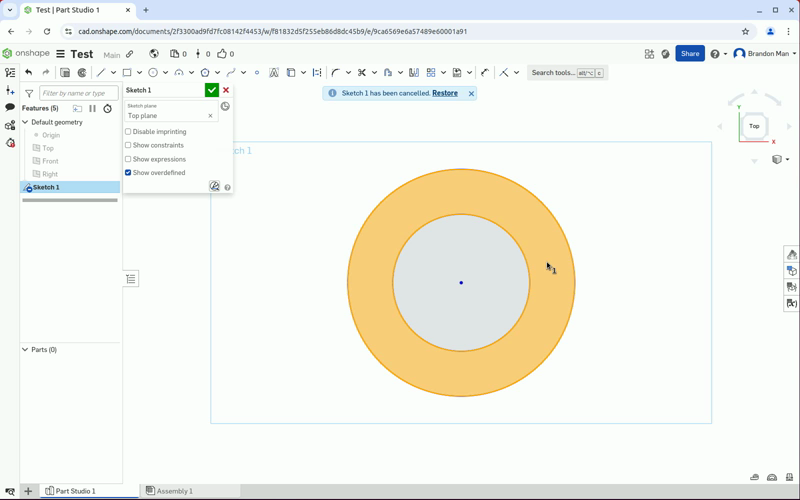
mouse_move(73, 352)
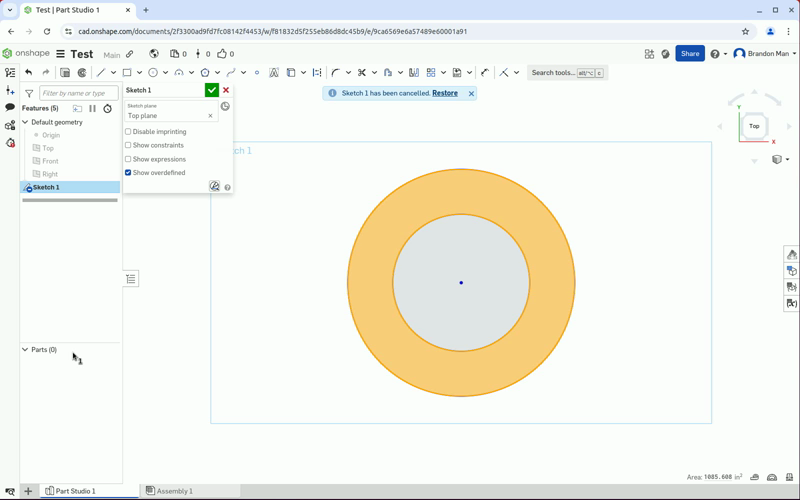
key(shift+y)
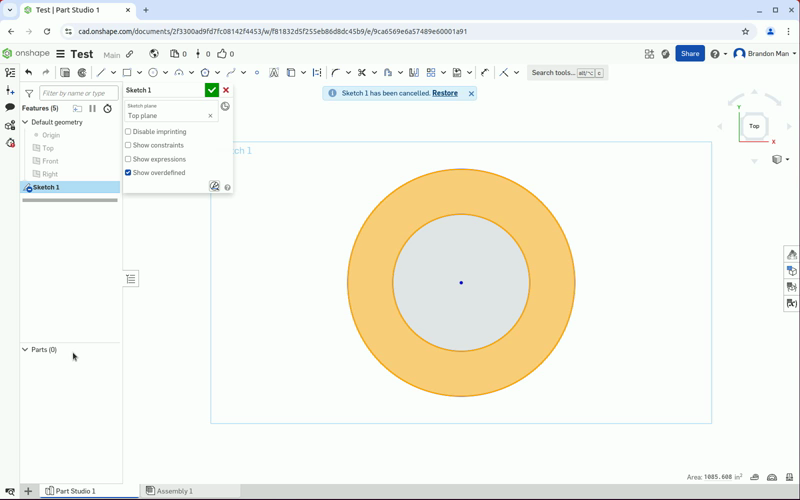
key(shift+e)
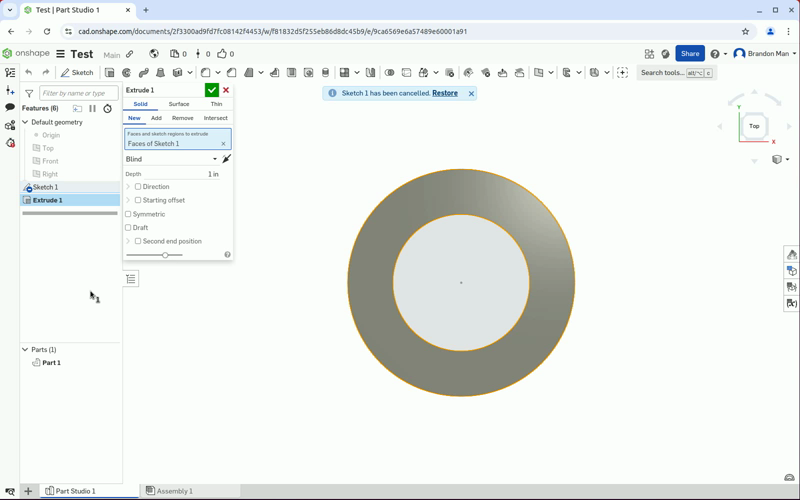
mouse_move(143, 106)
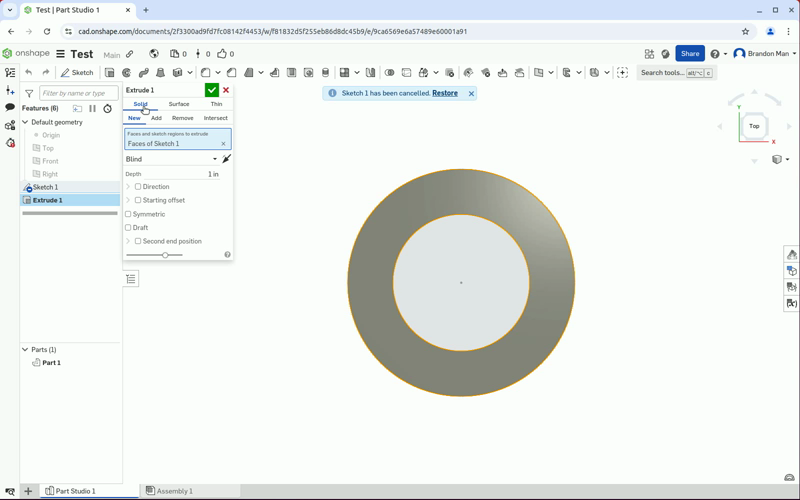
click(143, 106)
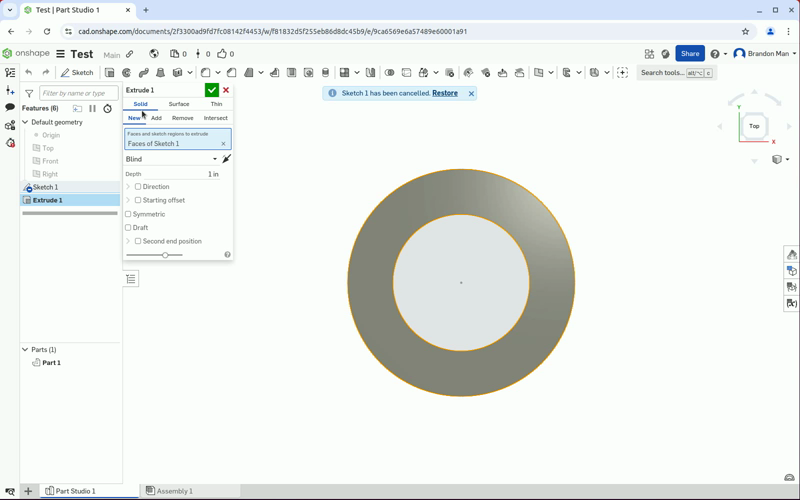
mouse_move(137, 120)
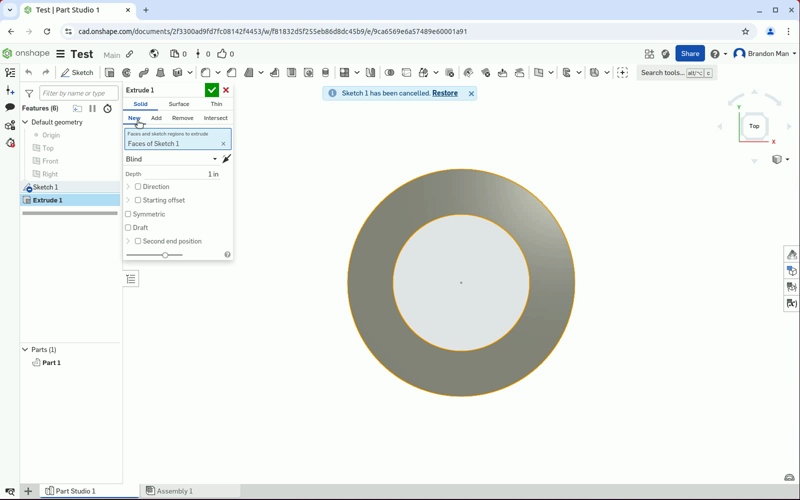
click(137, 120)
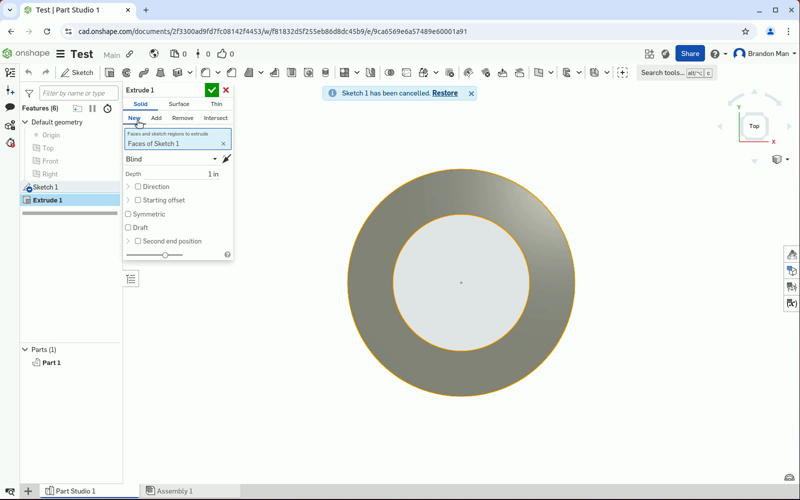
key(tab, 4)
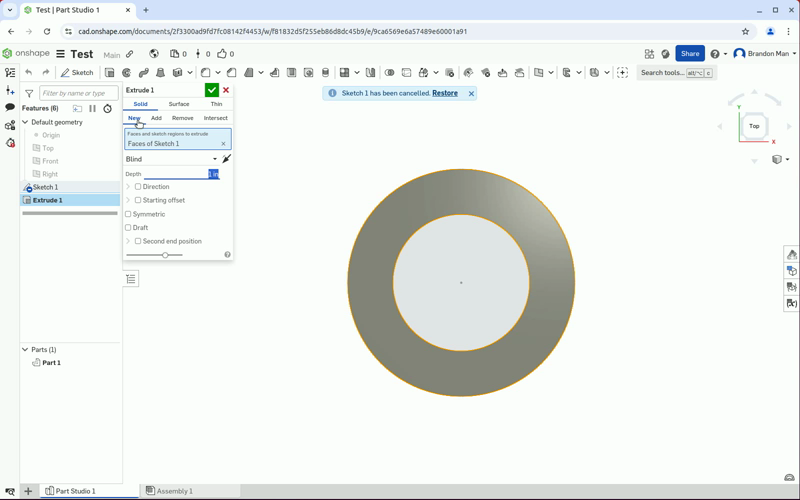
text(1.685)
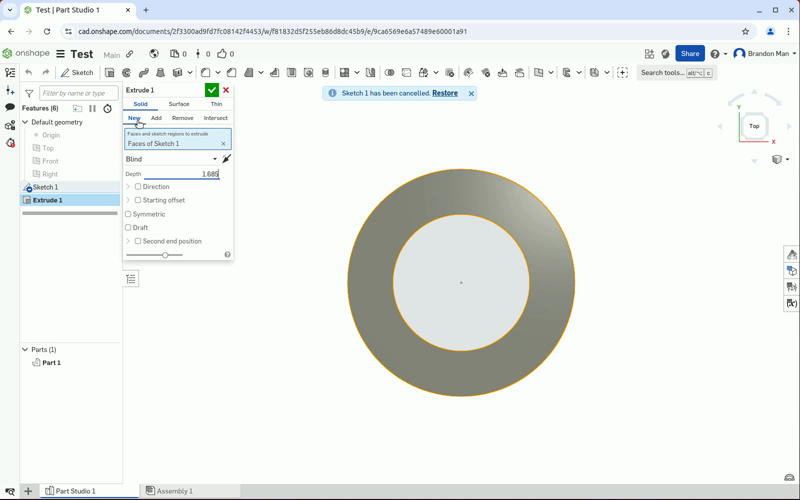
key(enter)
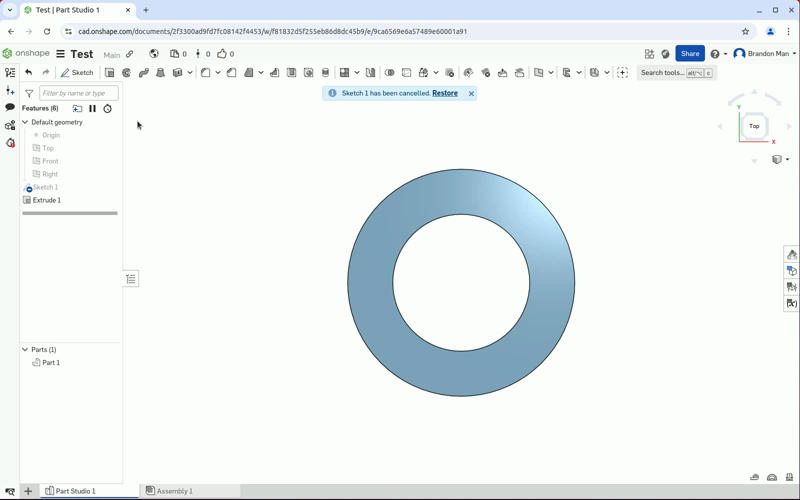
key(shift+h)
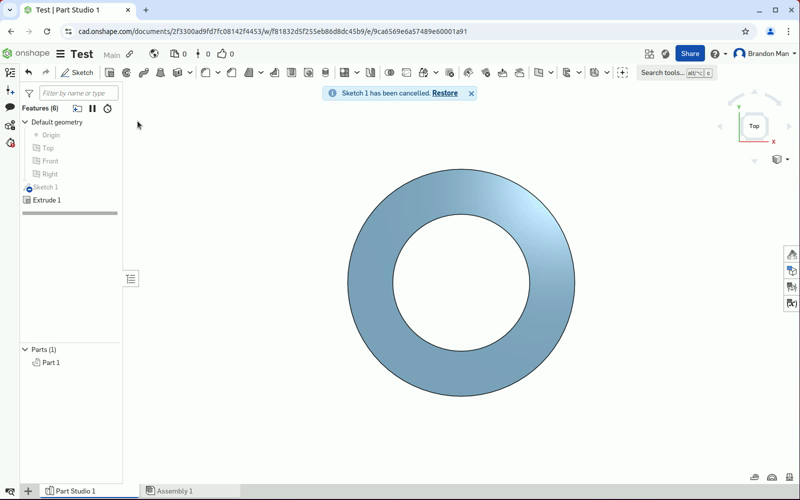
key(shift+h)
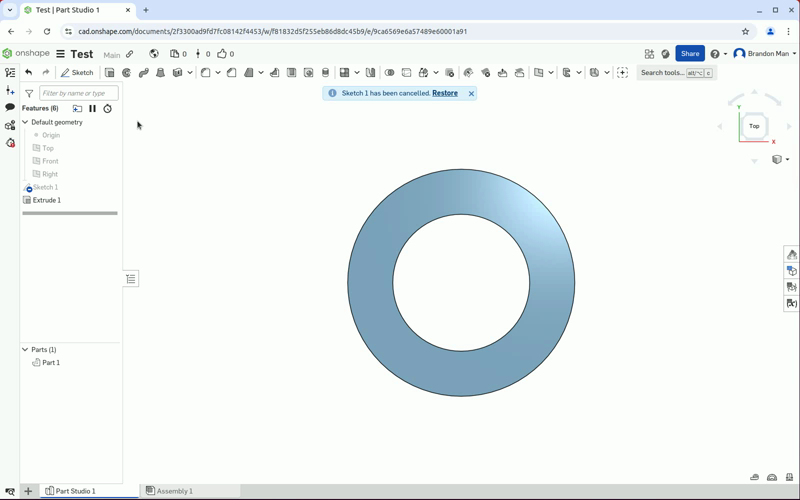
mouse_move(73, 189)
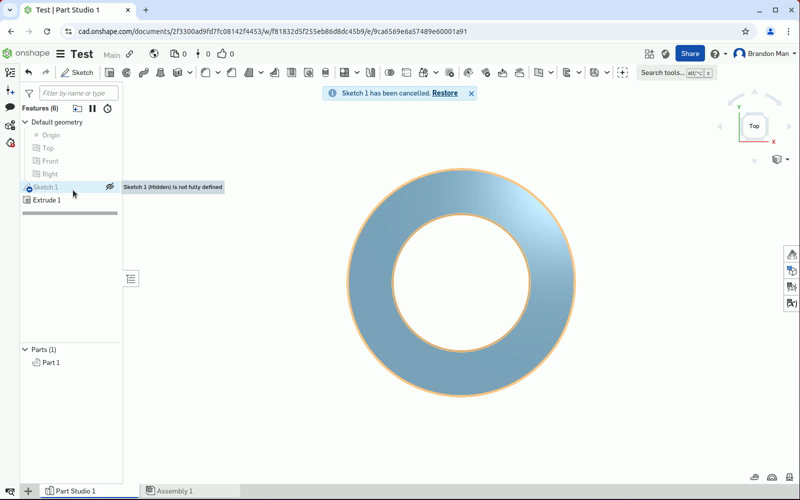
click(73, 189)
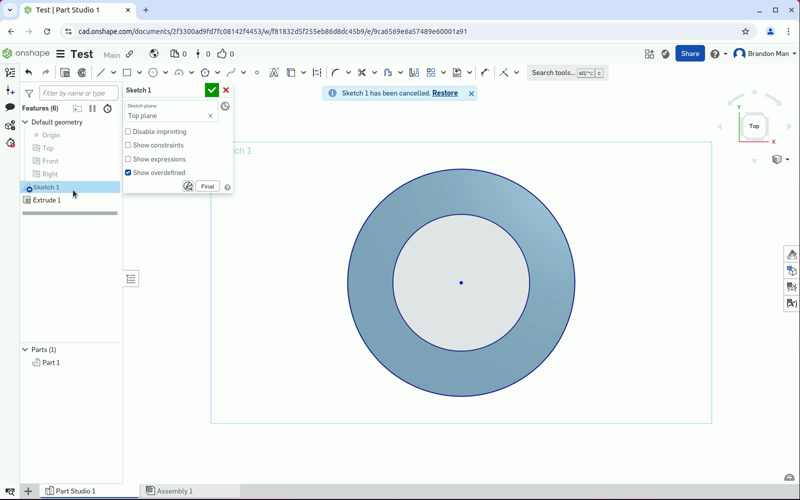
mouse_move(229, 92)
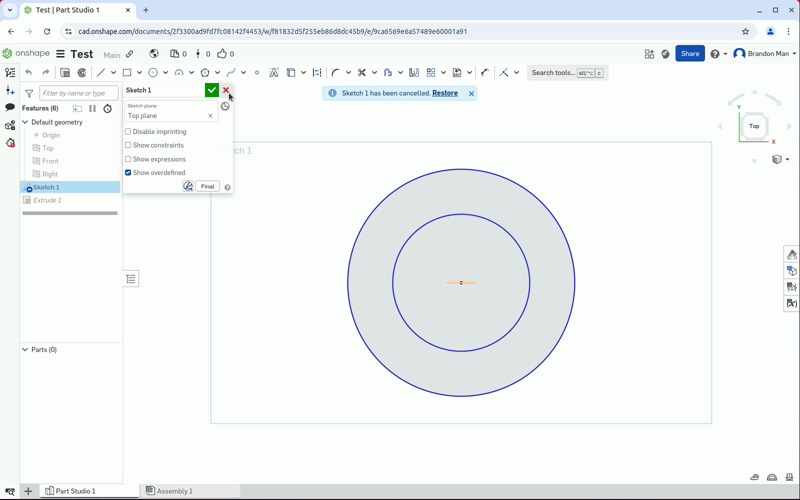
click(229, 92)
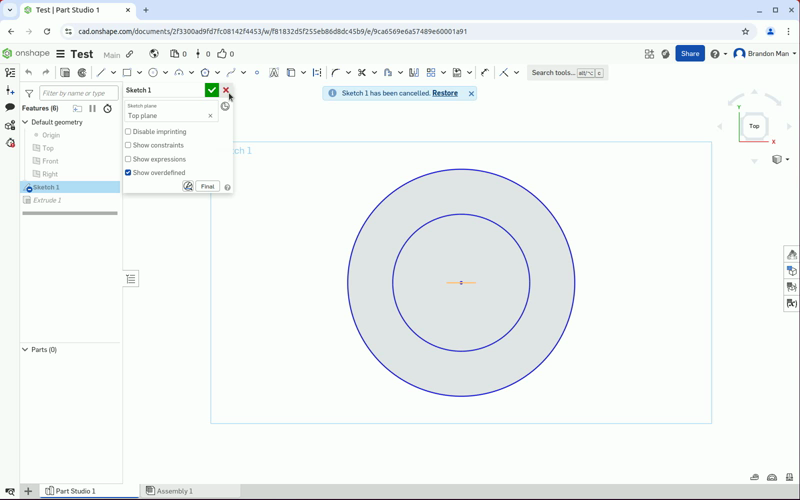
key(shift+s)
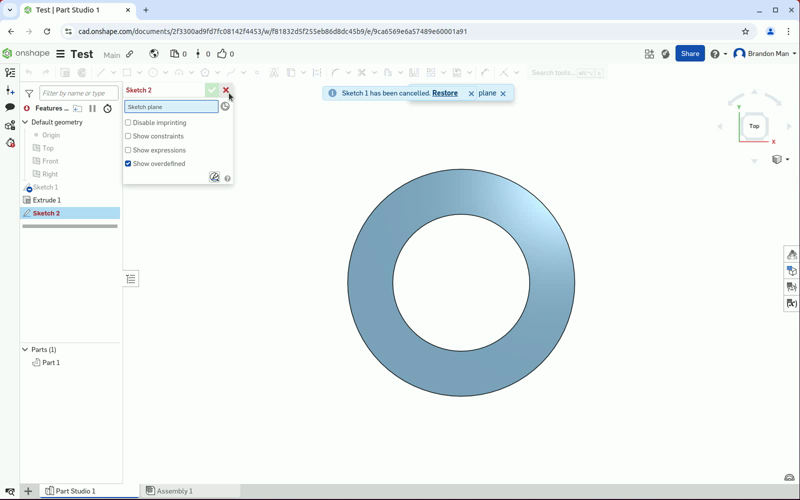
mouse_move(73, 150)
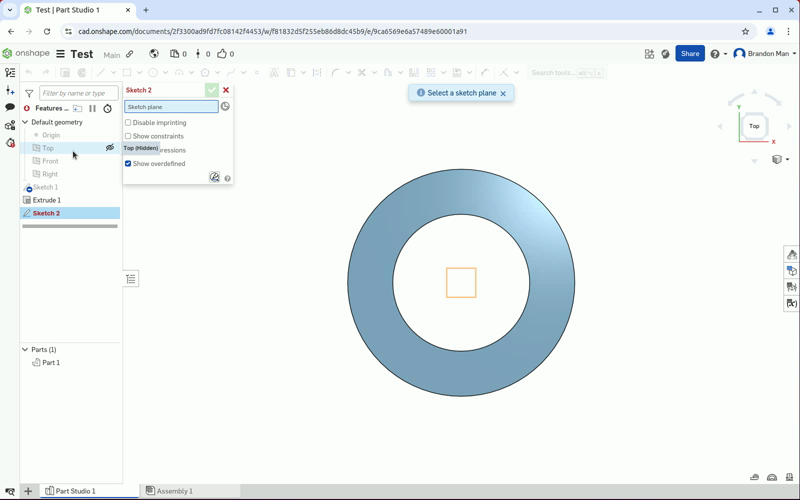
click(73, 150)
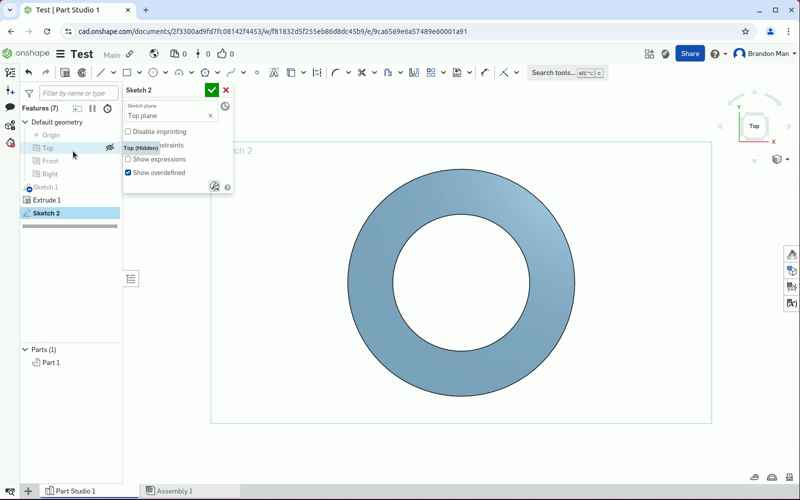
mouse_move(73, 352)
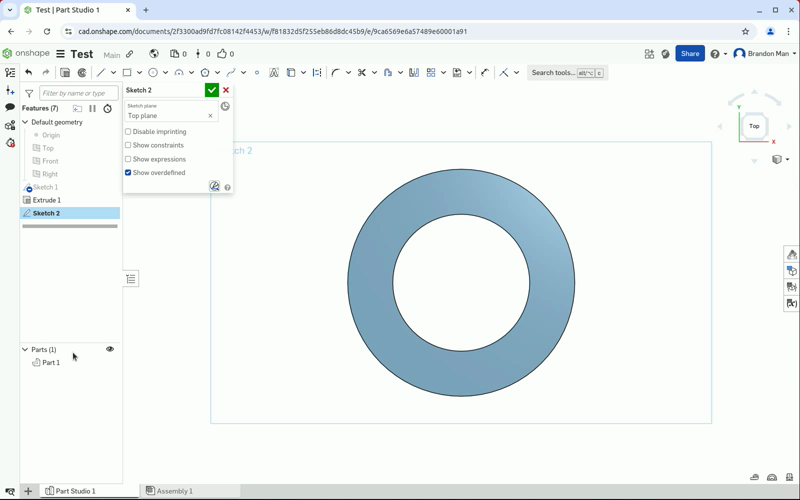
key(y)
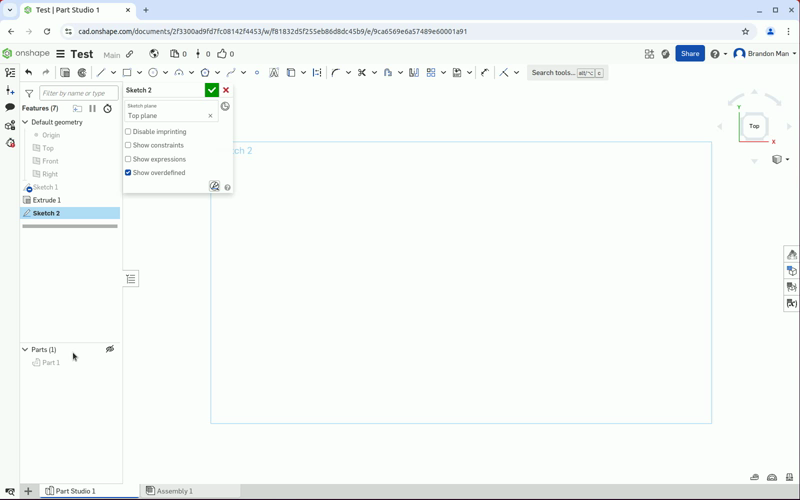
key(c)
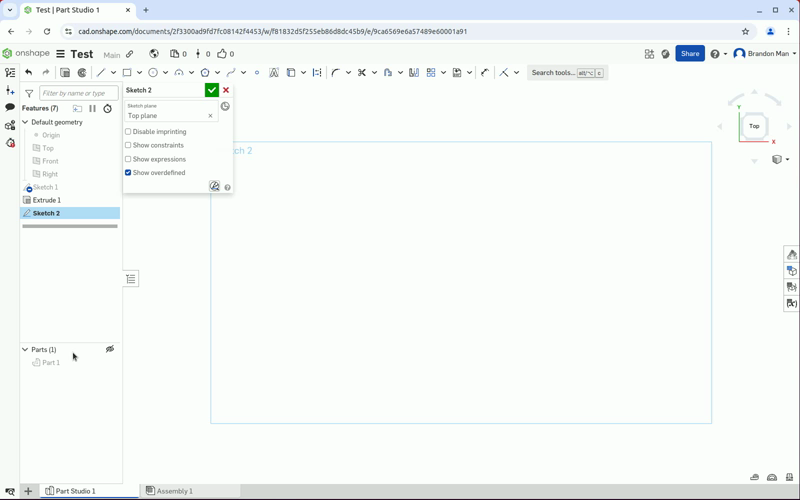
key_down(shift)
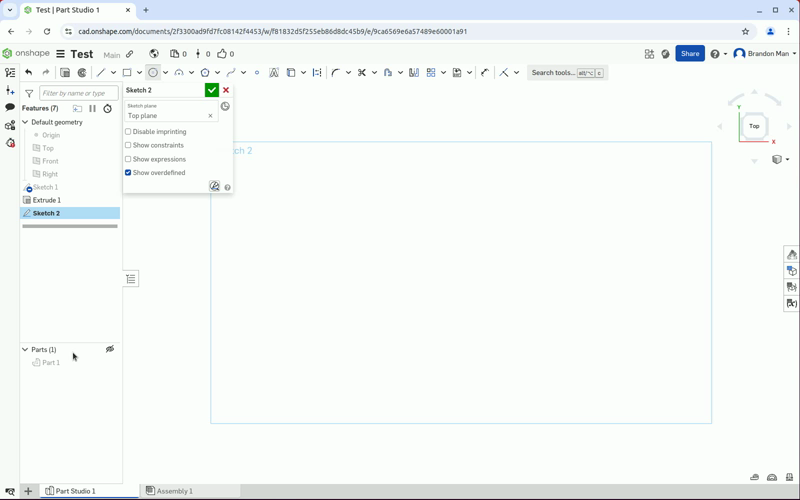
mouse_move(461, 282)
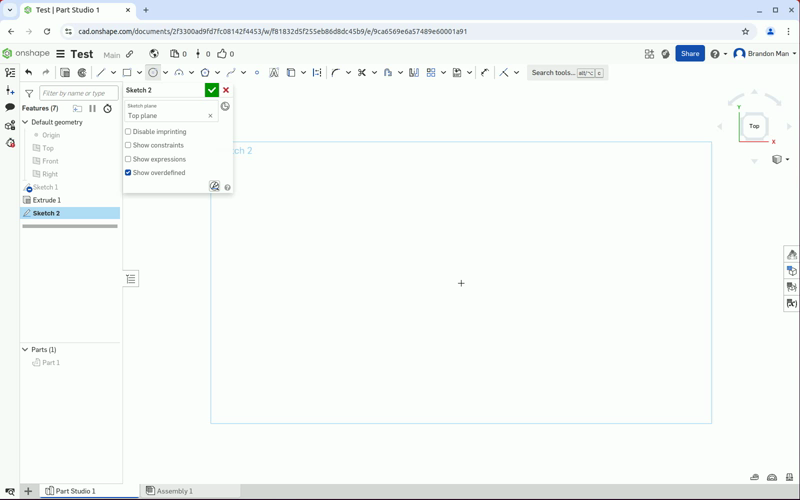
click(461, 282)
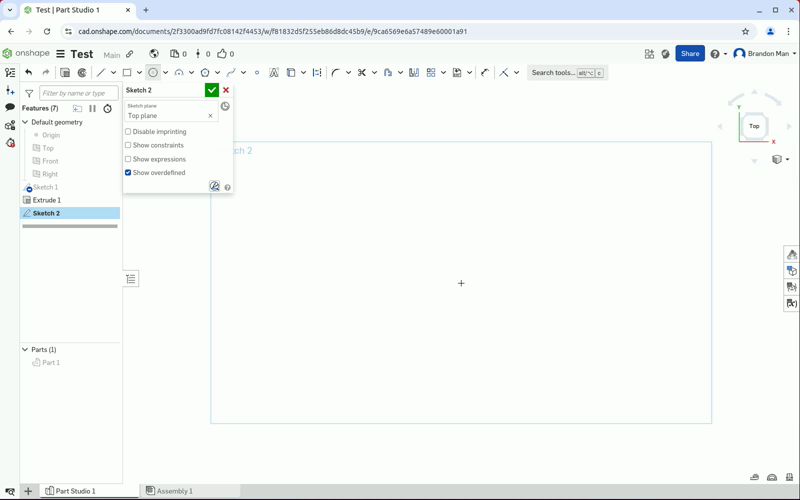
key_up(shift)
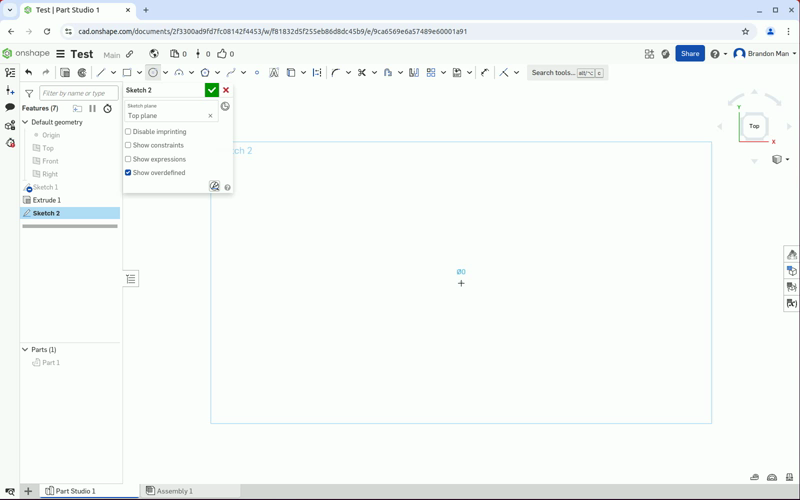
mouse_move(522, 282)
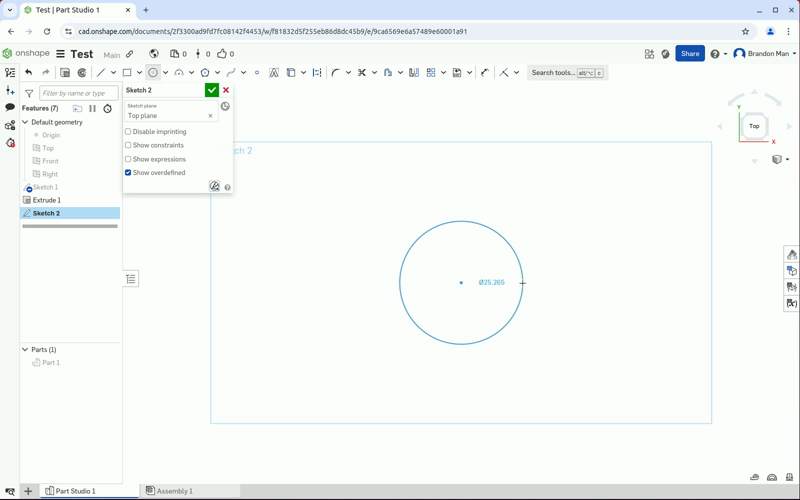
click(522, 282)
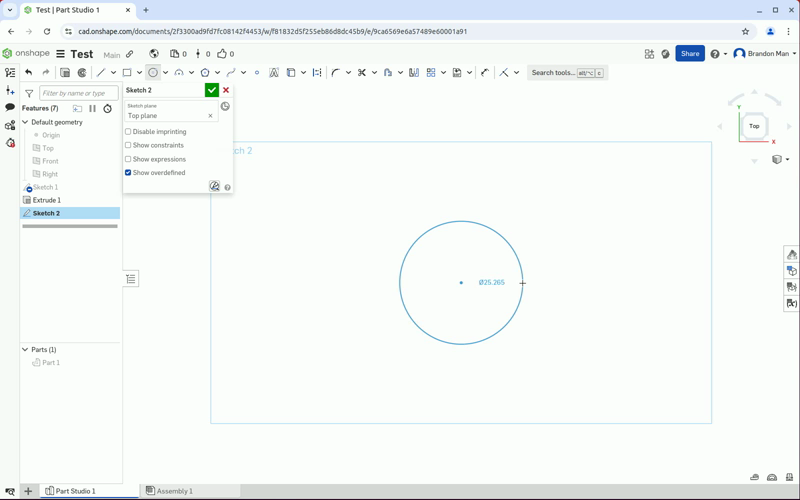
key(esc)
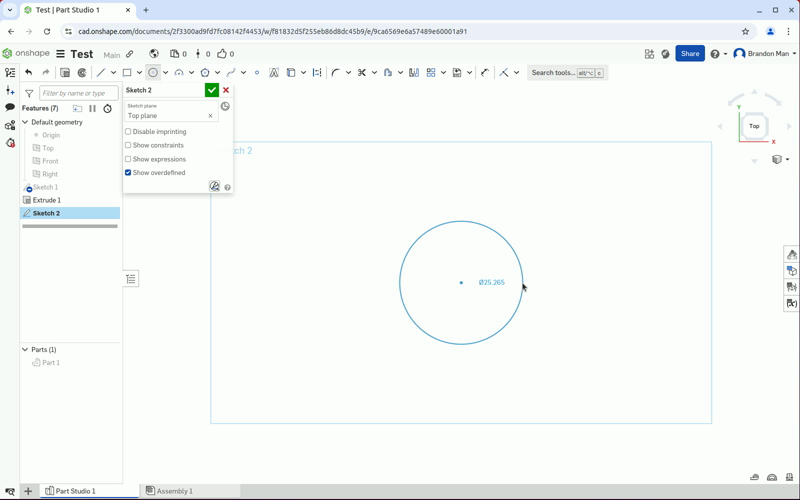
key(c)
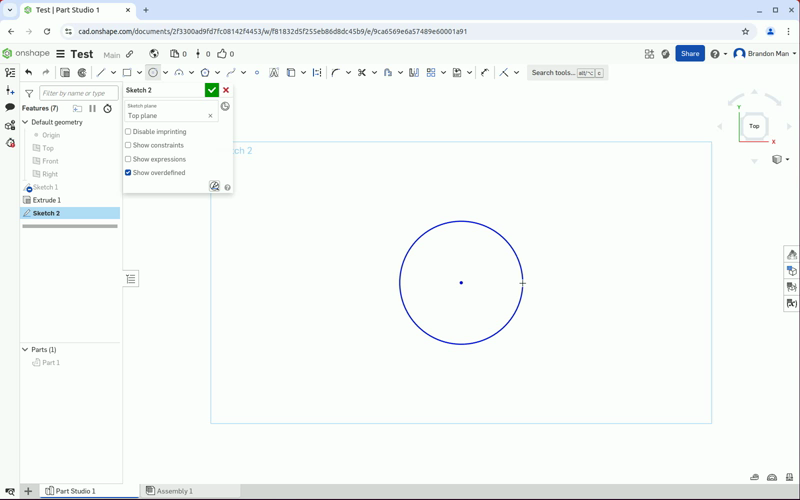
key_down(shift)
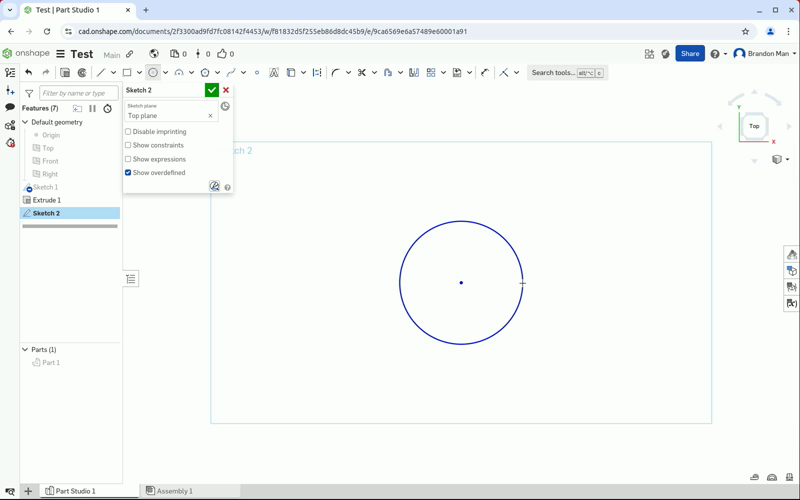
mouse_move(461, 282)
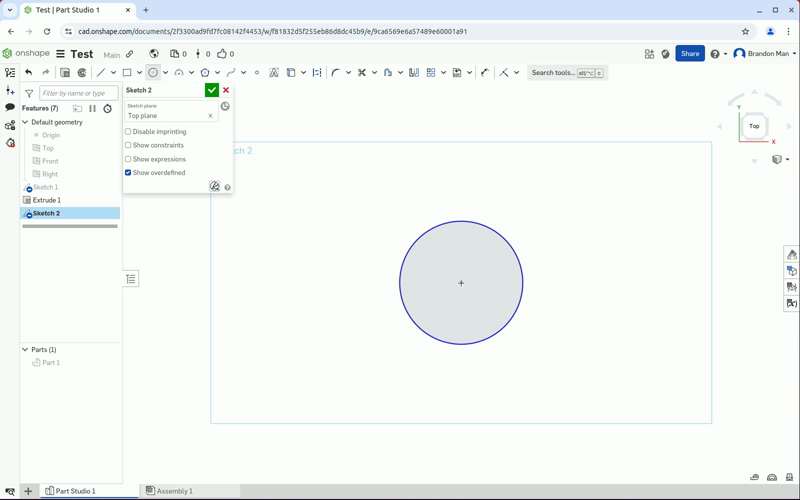
click(461, 282)
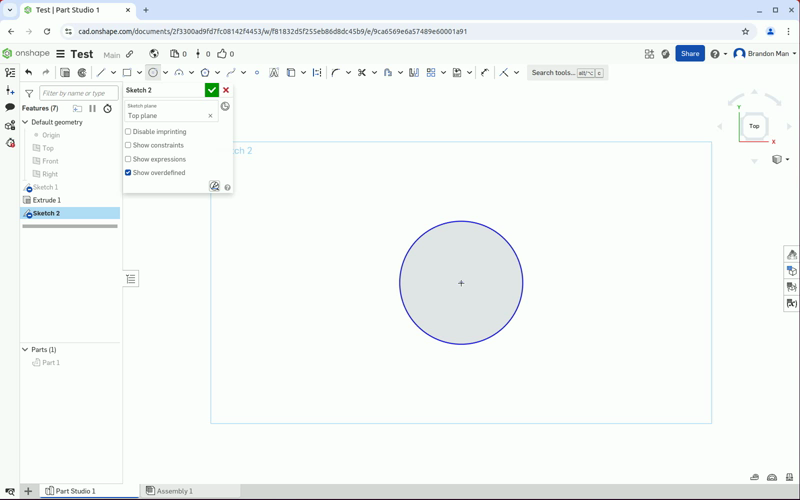
key_up(shift)
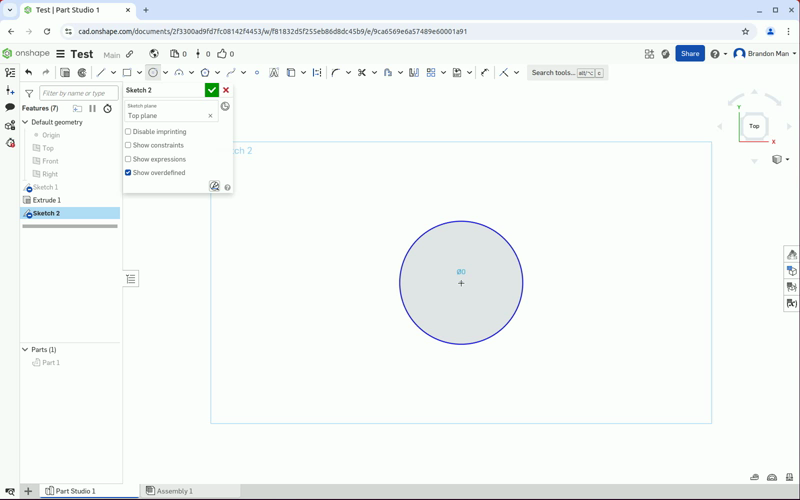
mouse_move(467, 282)
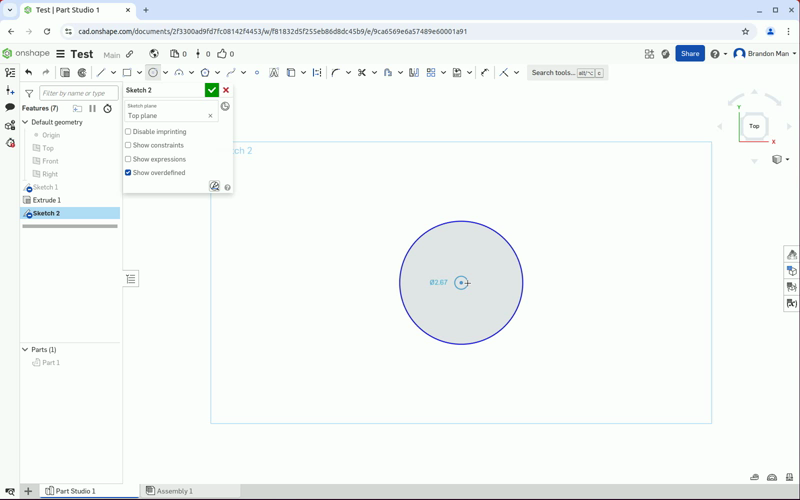
click(467, 282)
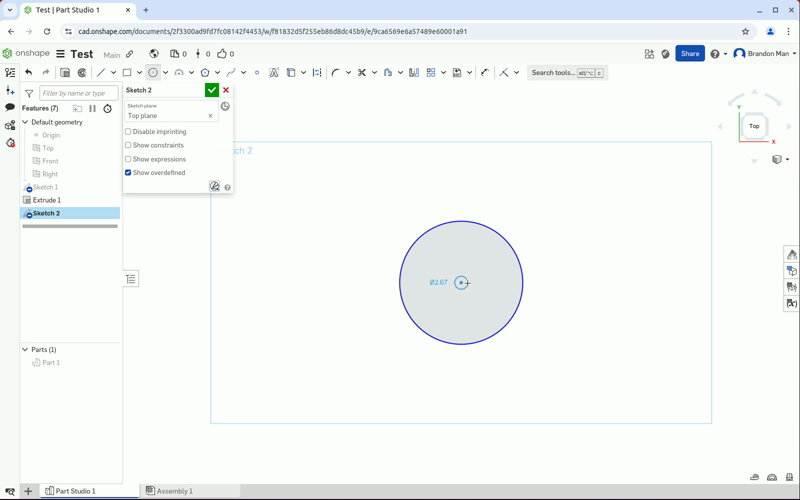
key(esc)
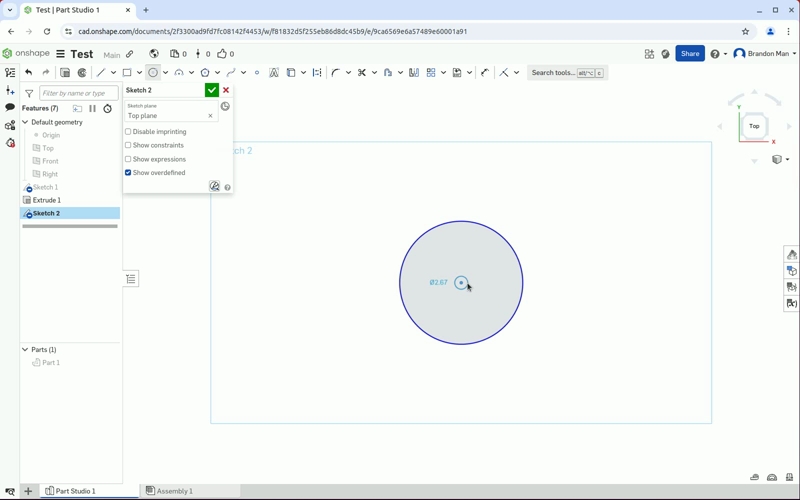
mouse_move(471, 231)
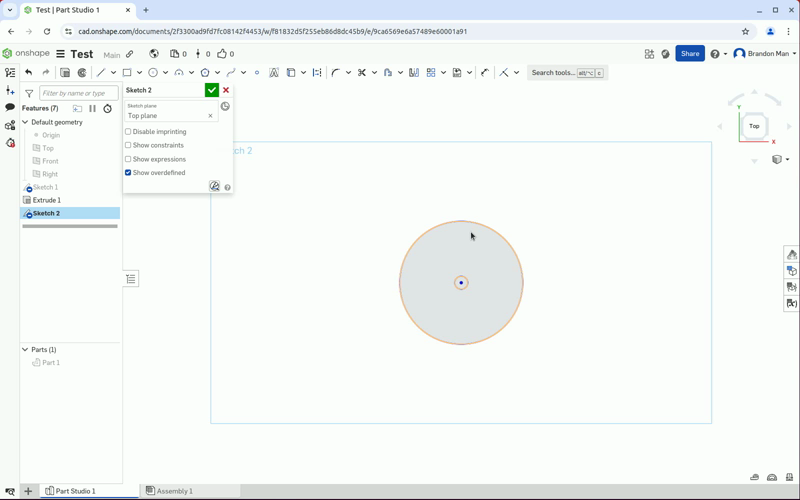
click(471, 231)
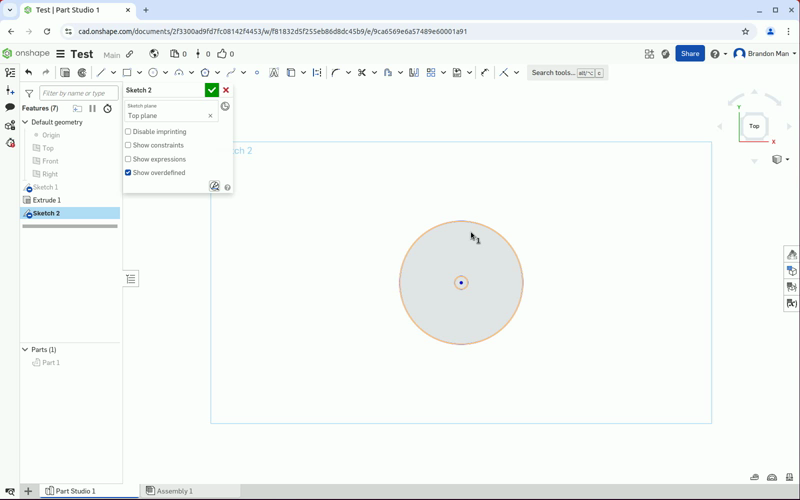
mouse_move(73, 352)
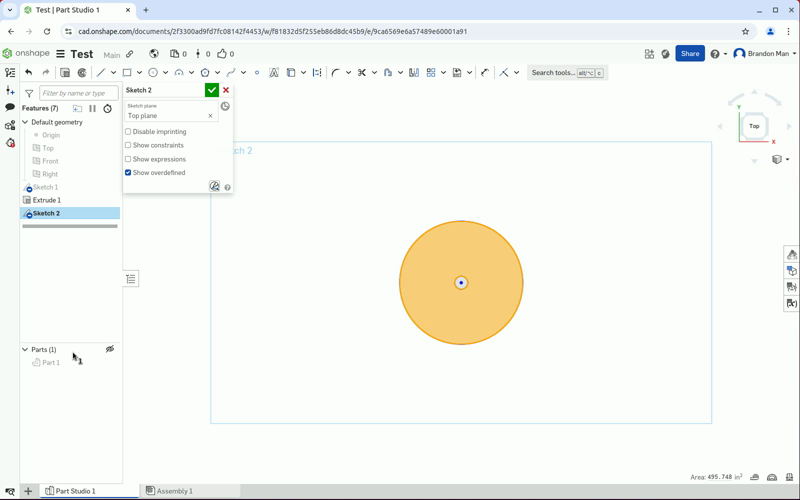
key(shift+y)
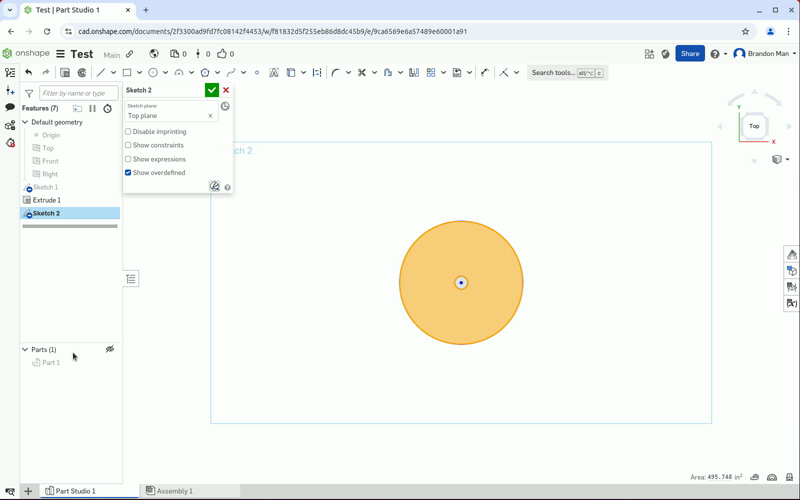
key(shift+e)
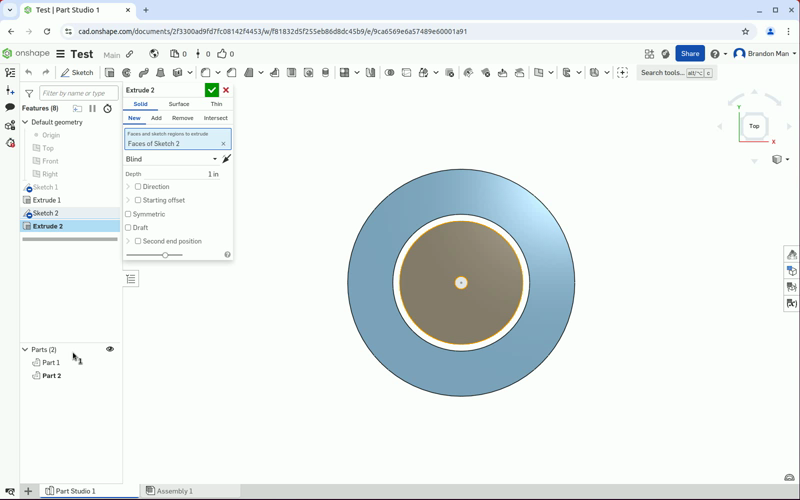
mouse_move(143, 106)
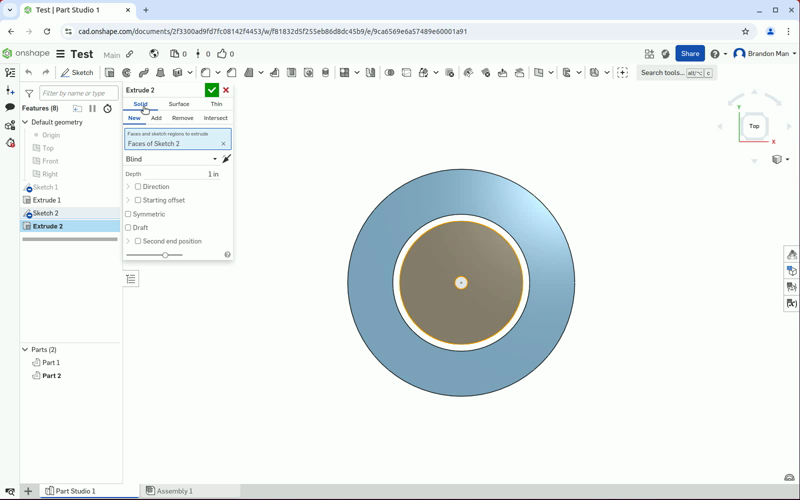
click(143, 106)
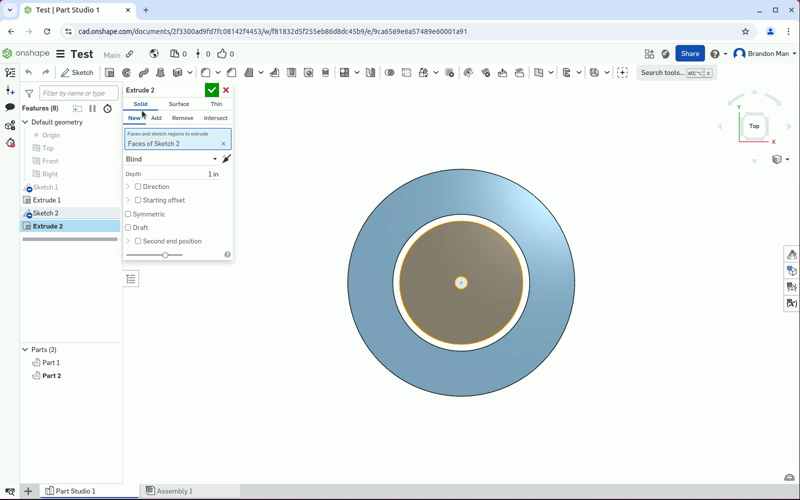
mouse_move(137, 120)
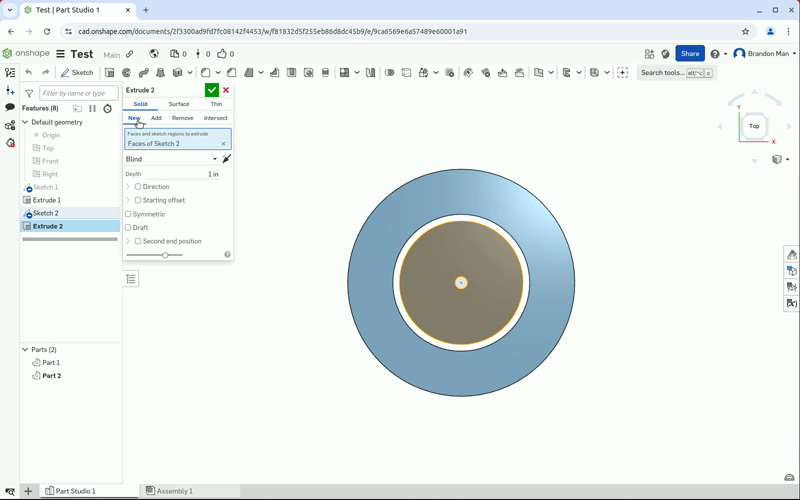
click(137, 120)
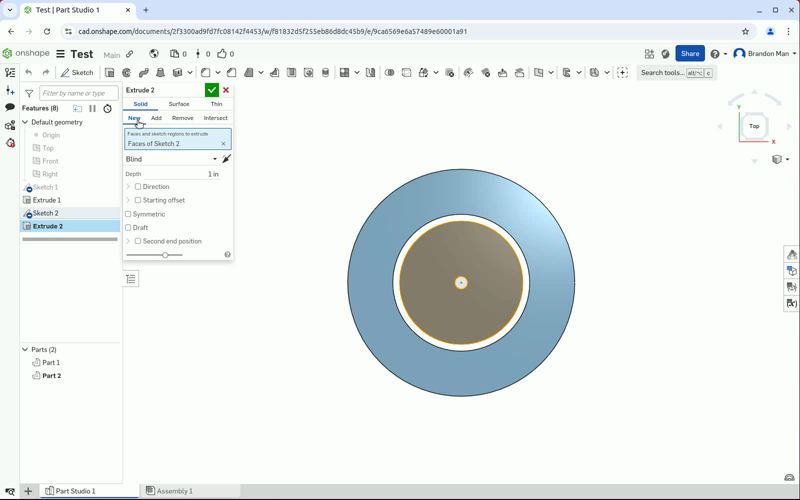
key(tab, 4)
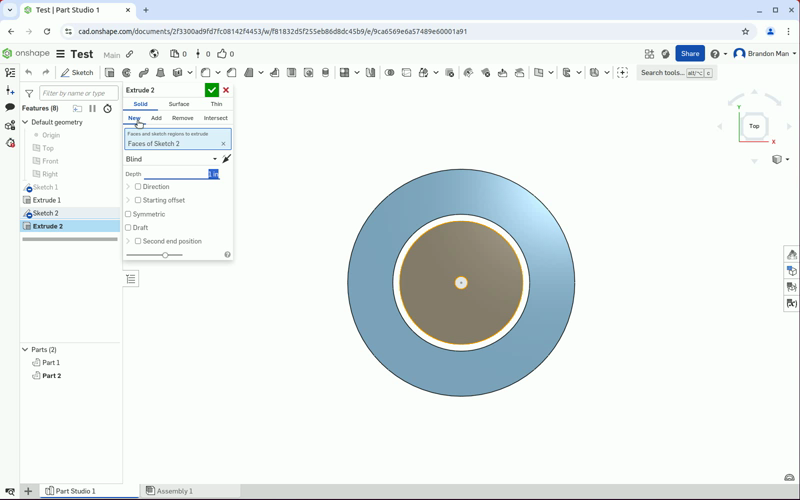
text(1.685)
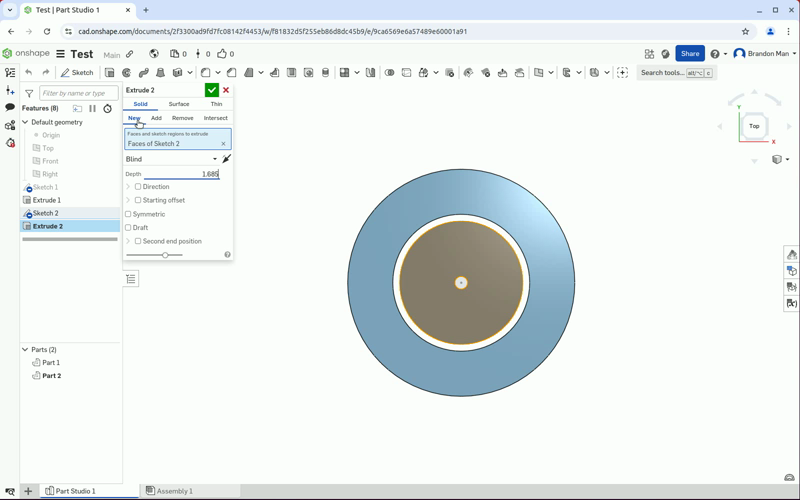
key(enter)
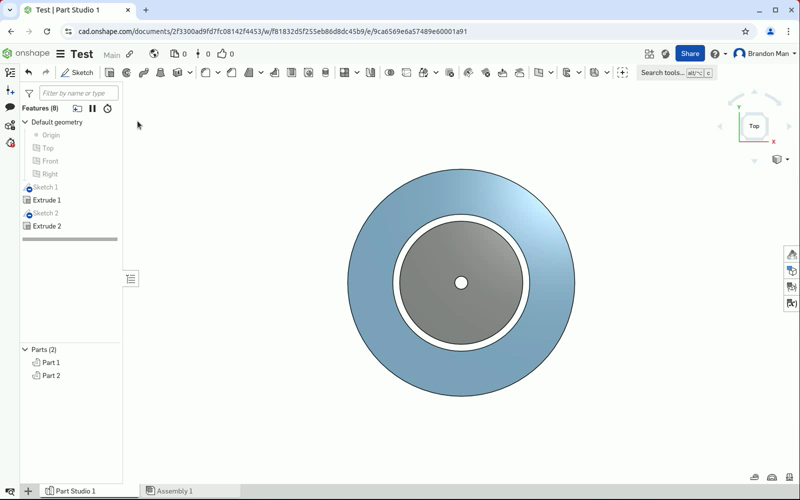
key(shift+h)
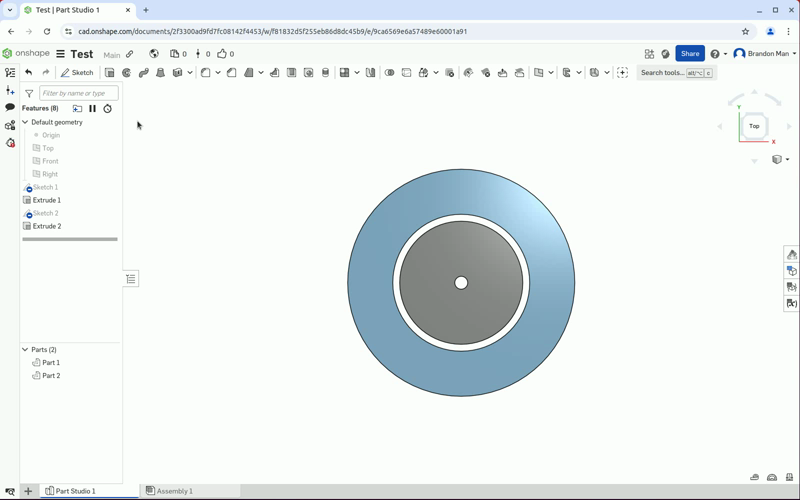
key(shift+h)
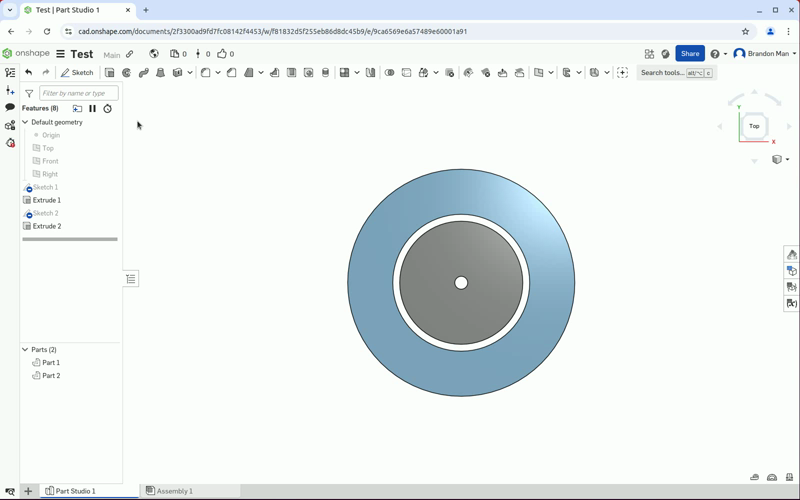
mouse_move(73, 189)
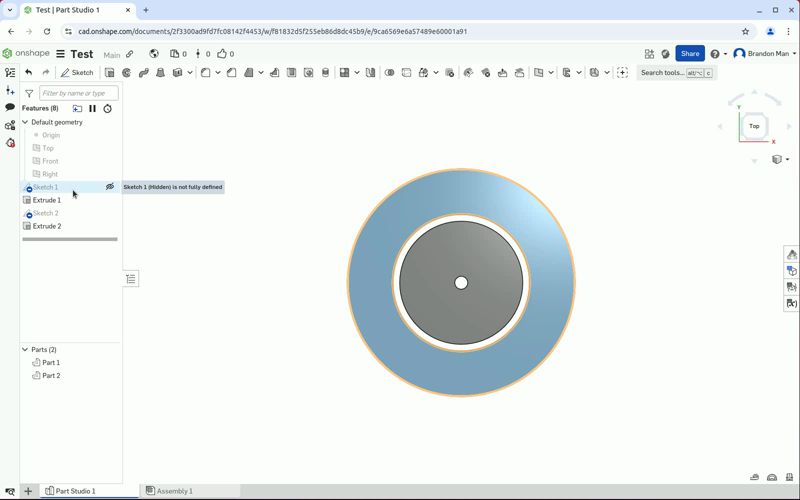
click(73, 189)
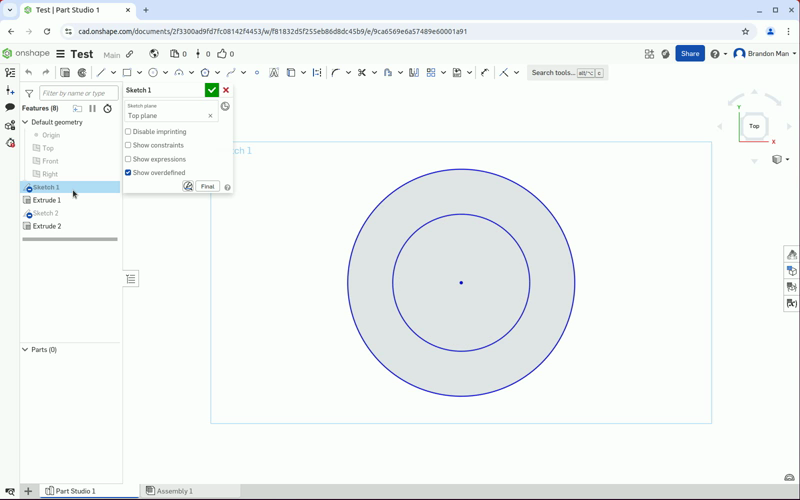
mouse_move(229, 92)
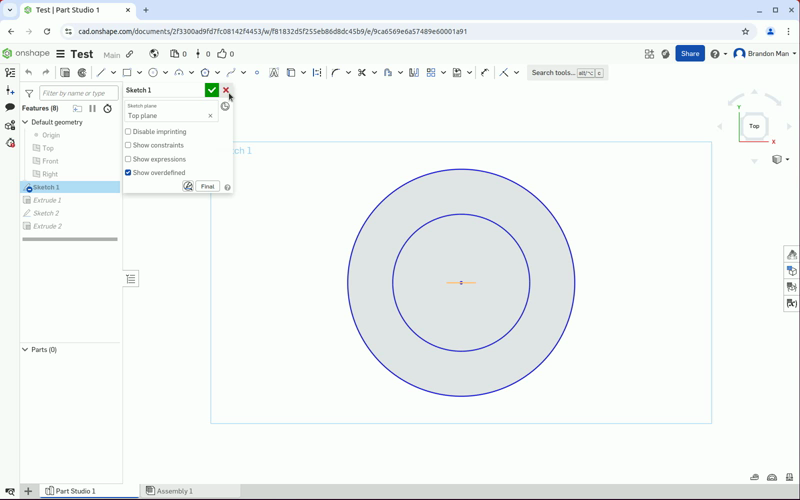
click(229, 92)
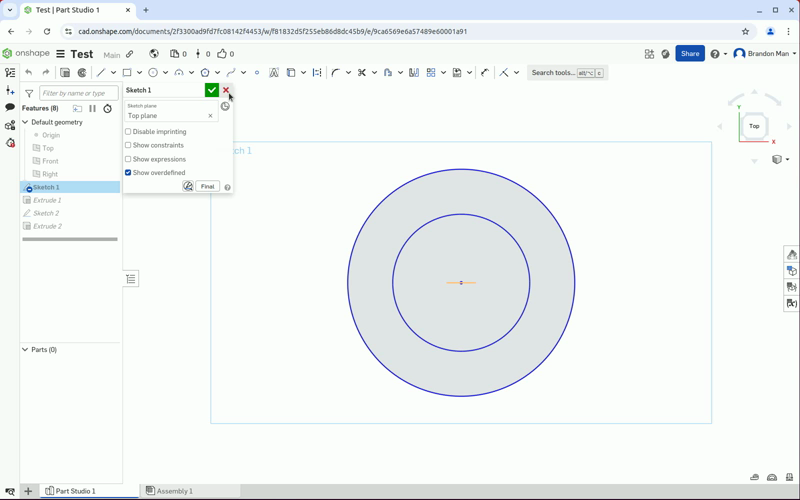
key(shift+s)
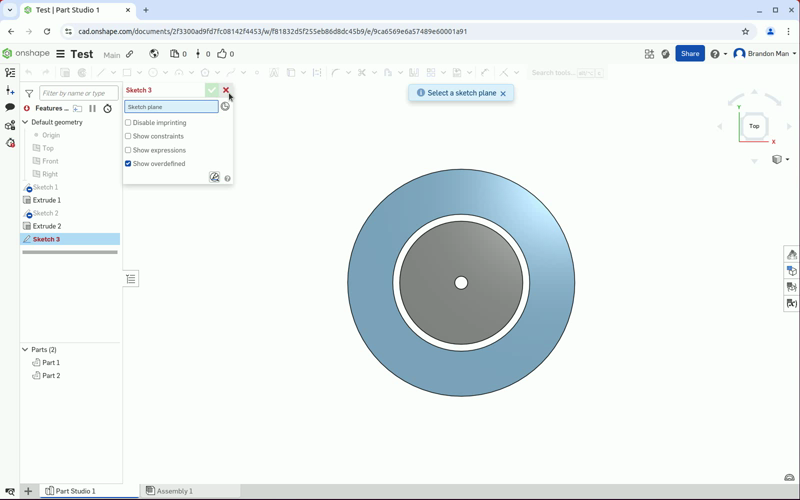
mouse_move(73, 150)
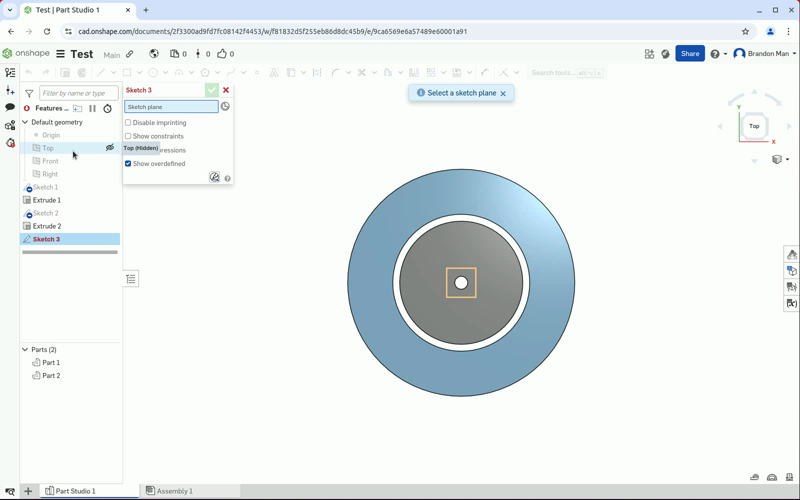
click(73, 150)
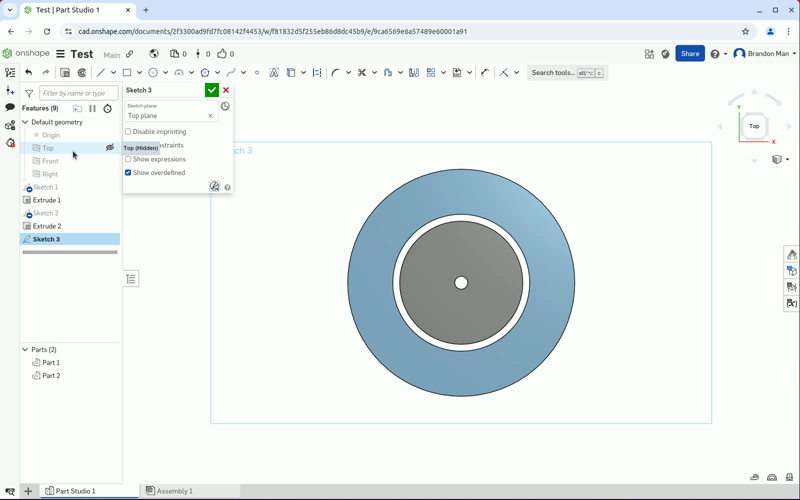
mouse_move(73, 352)
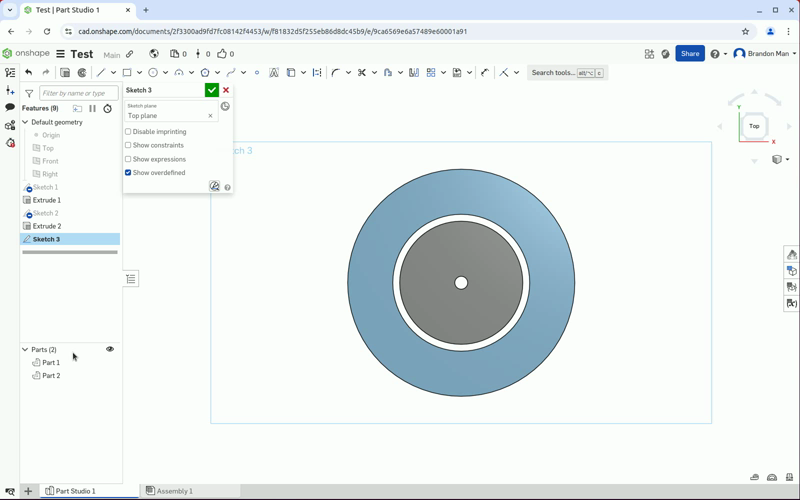
key(y)
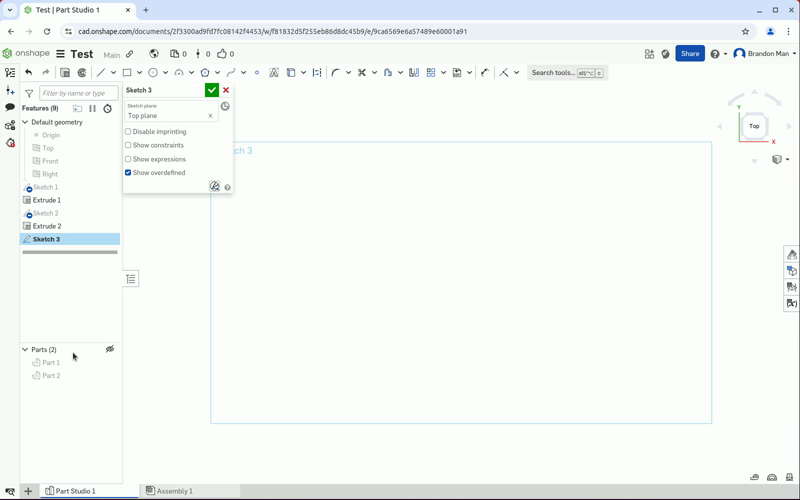
key(c)
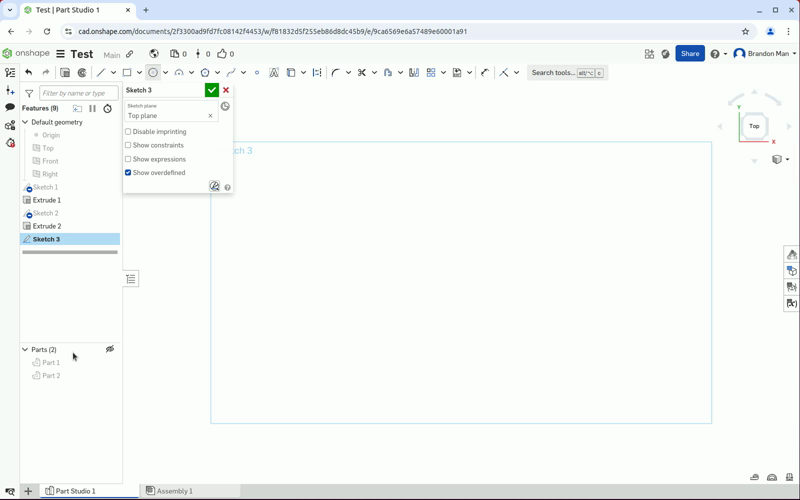
key_down(shift)
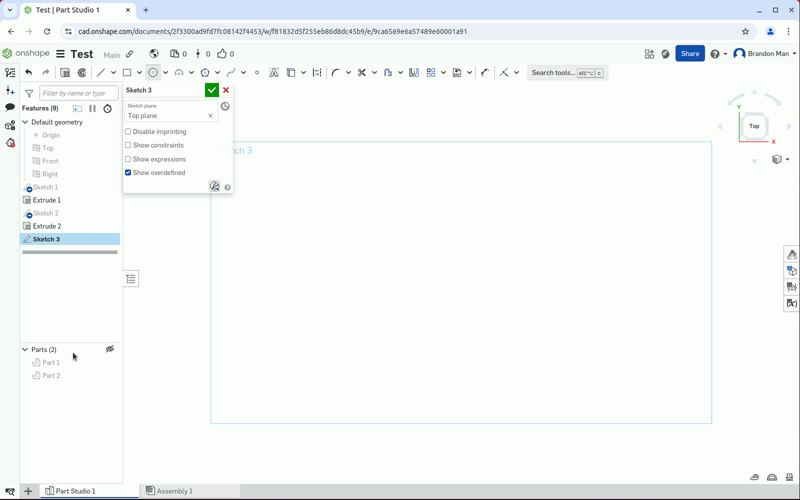
mouse_move(461, 282)
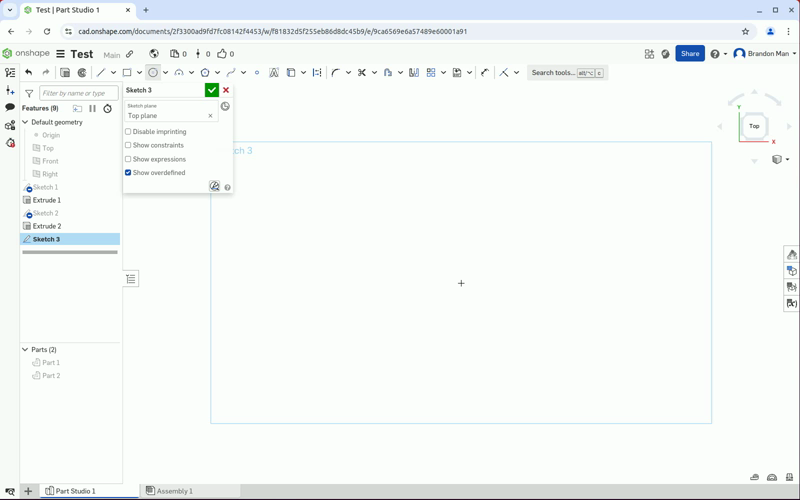
click(461, 282)
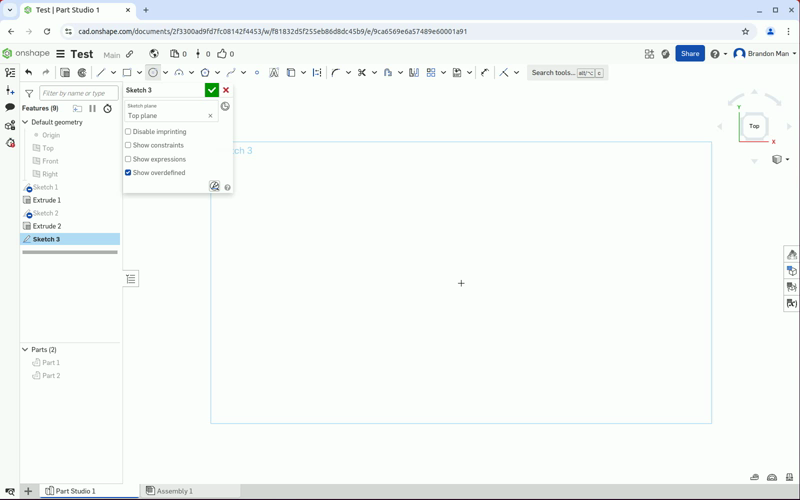
key_up(shift)
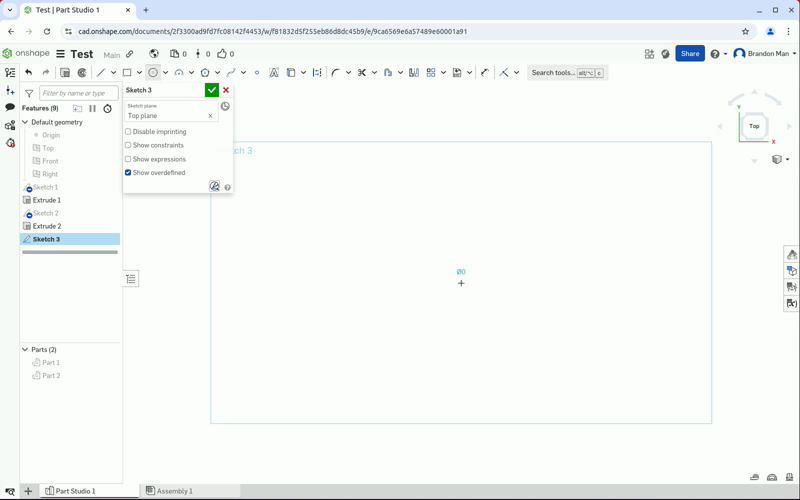
mouse_move(531, 282)
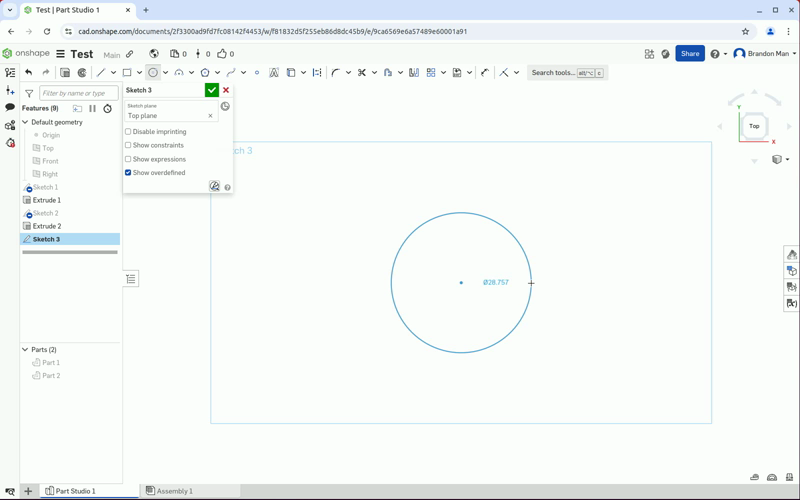
click(531, 282)
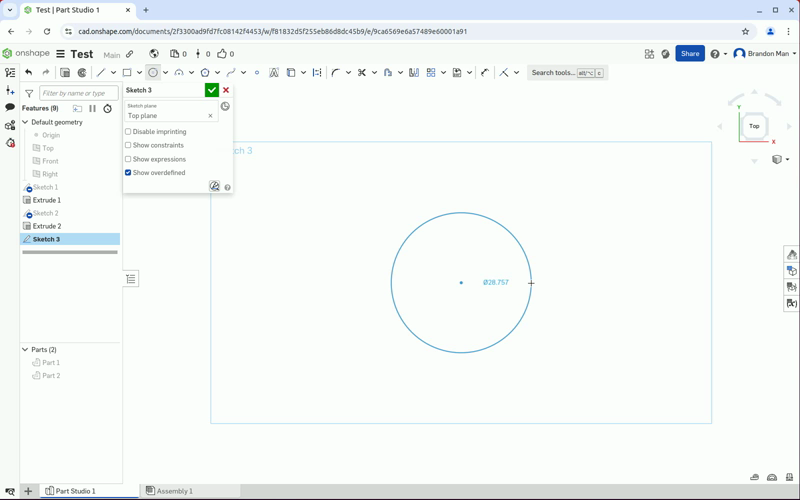
key(esc)
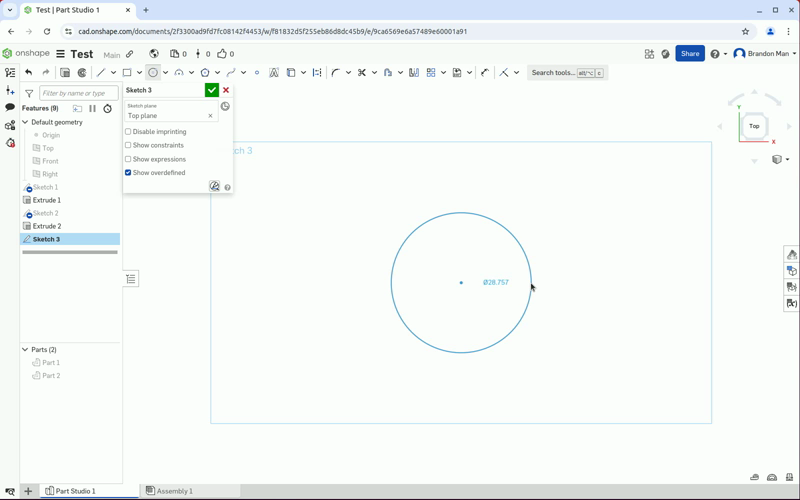
key(c)
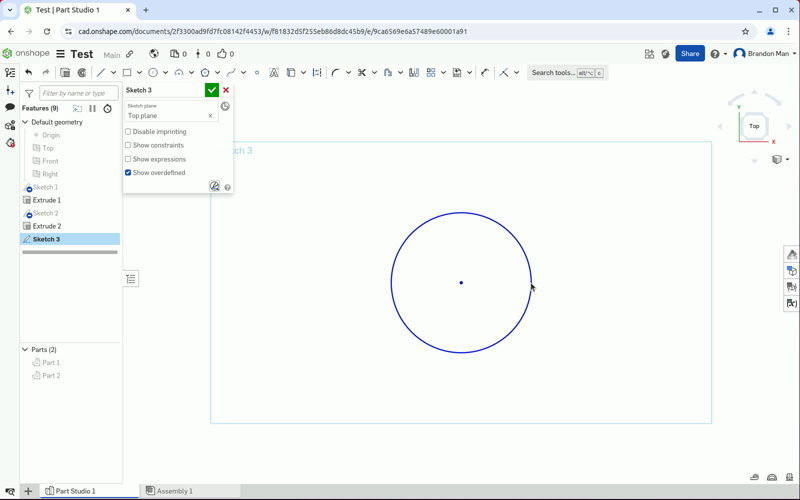
key_down(shift)
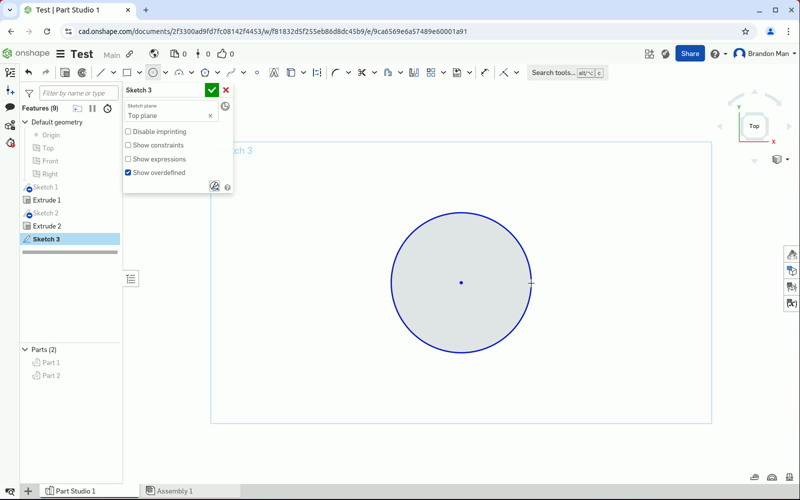
mouse_move(461, 282)
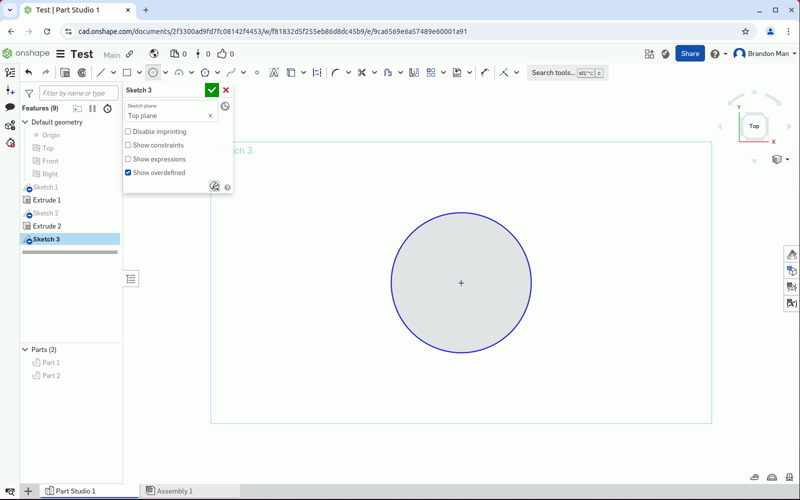
click(461, 282)
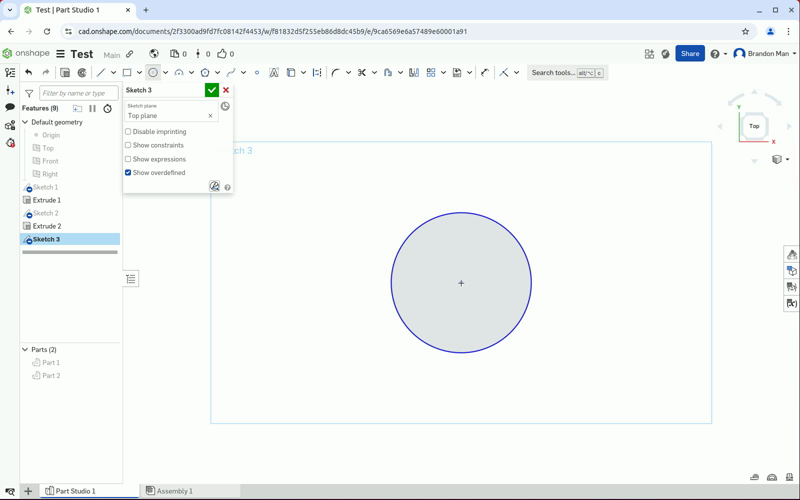
key_up(shift)
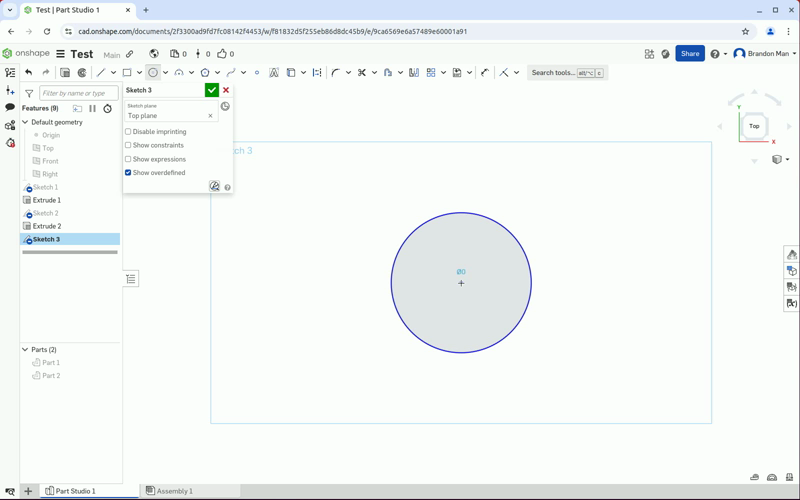
mouse_move(523, 282)
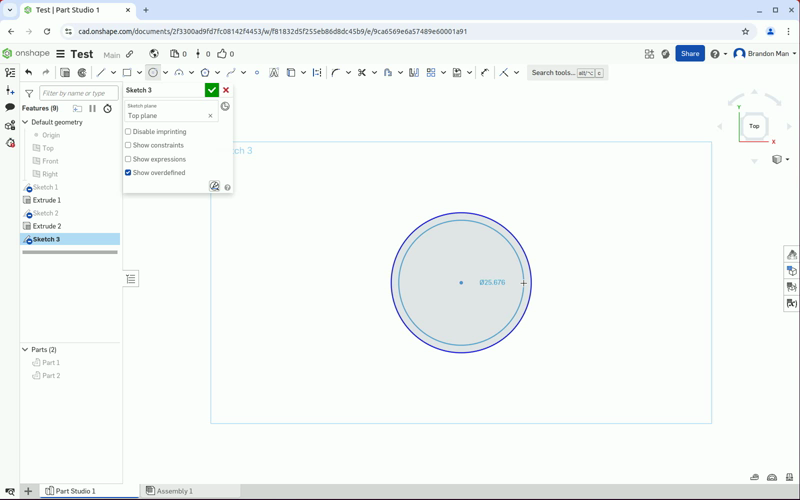
click(523, 282)
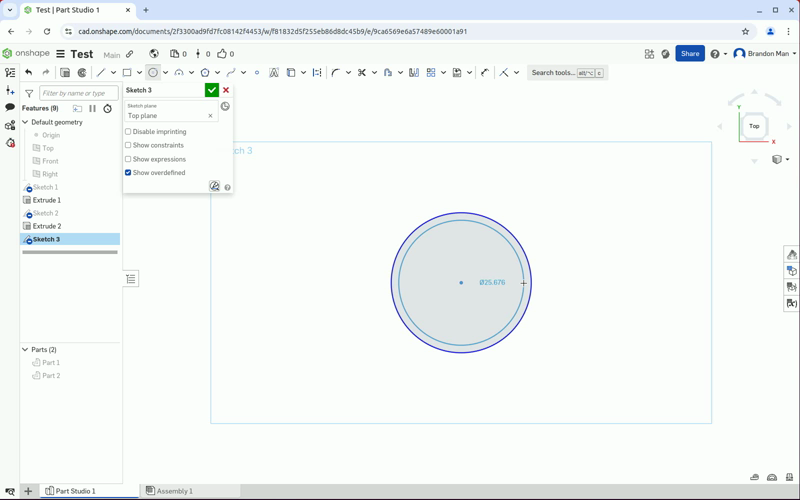
key(esc)
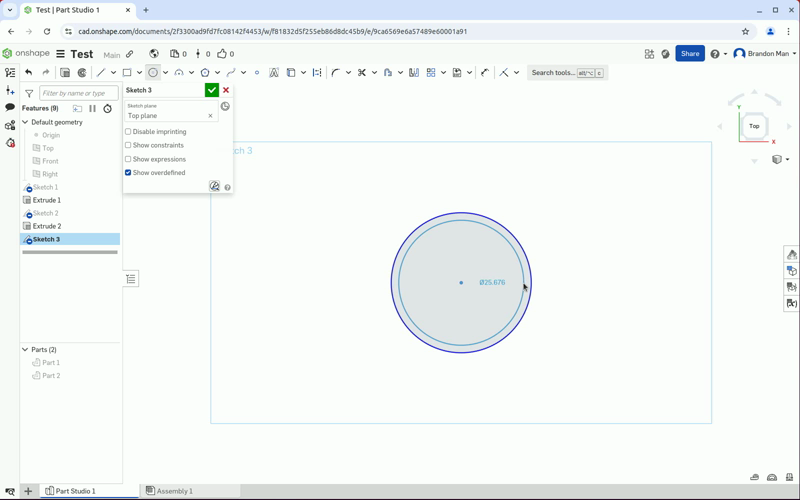
mouse_move(528, 289)
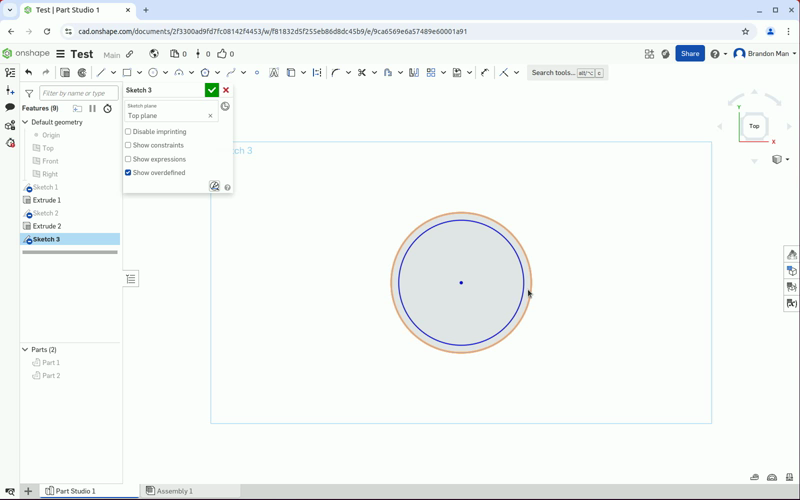
click(528, 289)
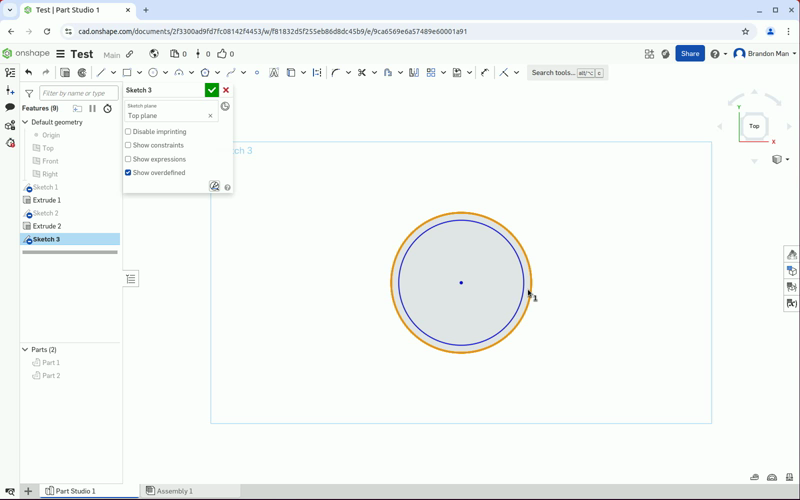
mouse_move(73, 352)
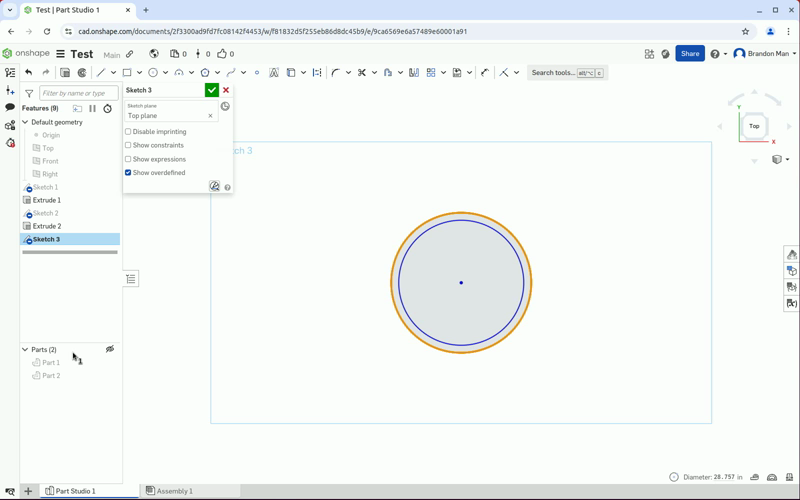
key(shift+y)
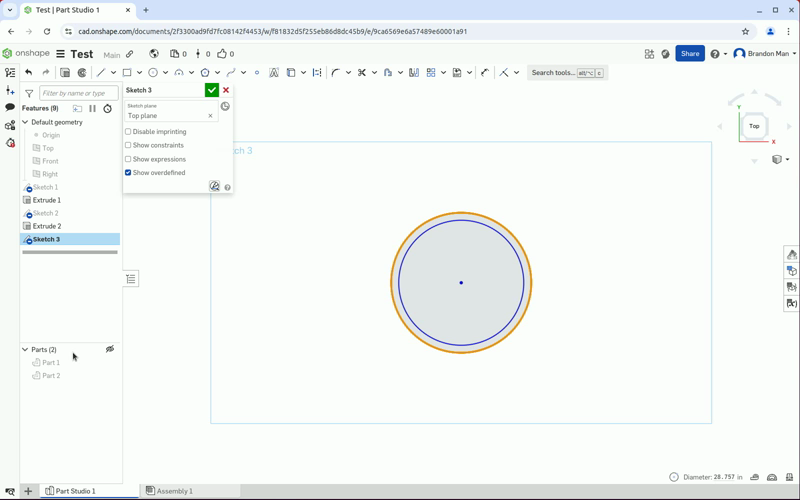
key(shift+e)
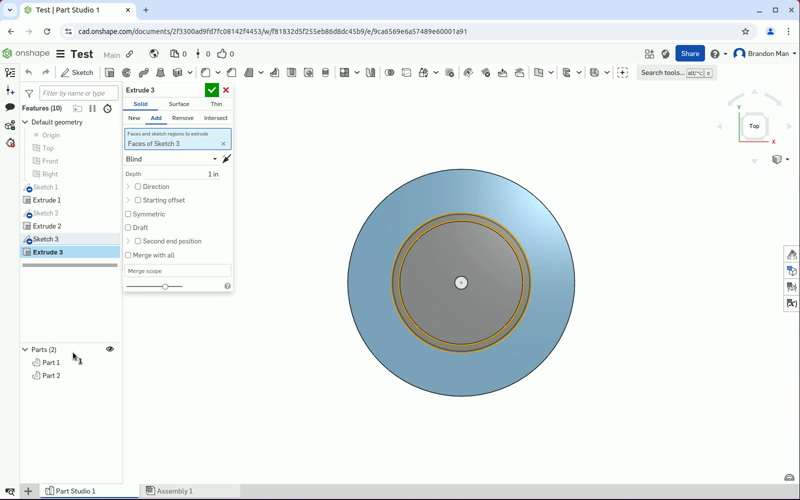
mouse_move(143, 106)
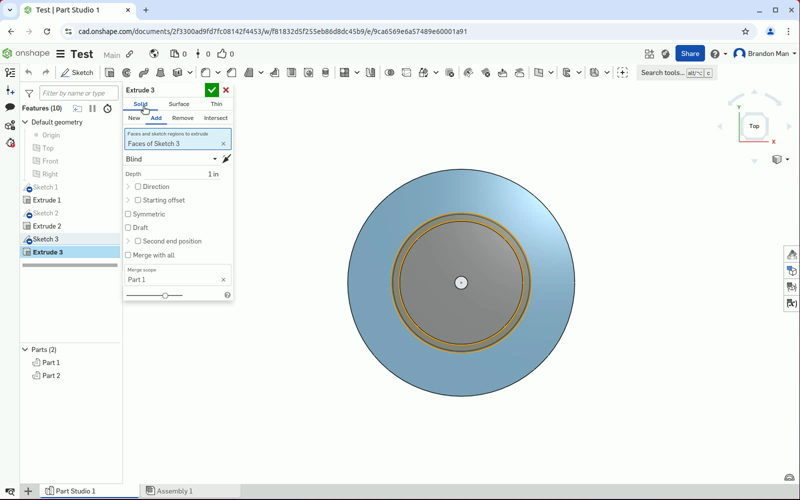
click(143, 106)
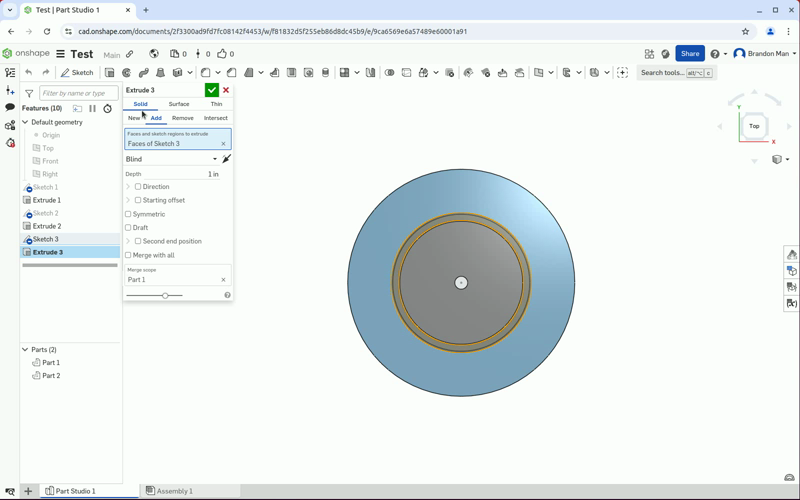
mouse_move(137, 120)
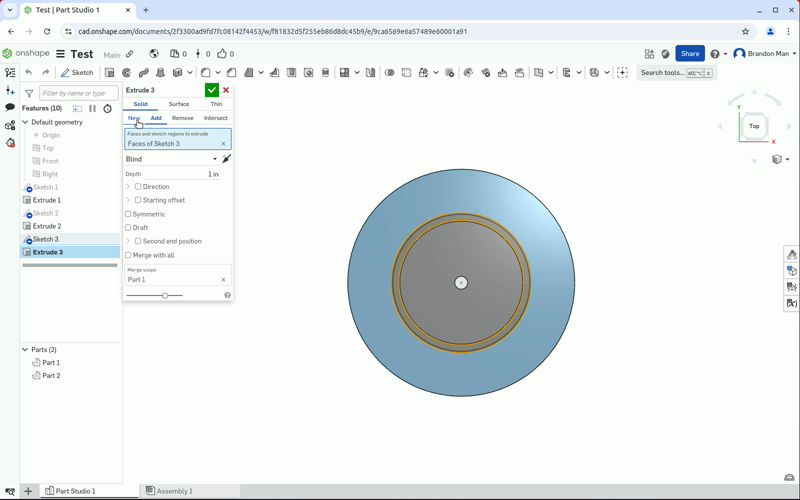
click(137, 120)
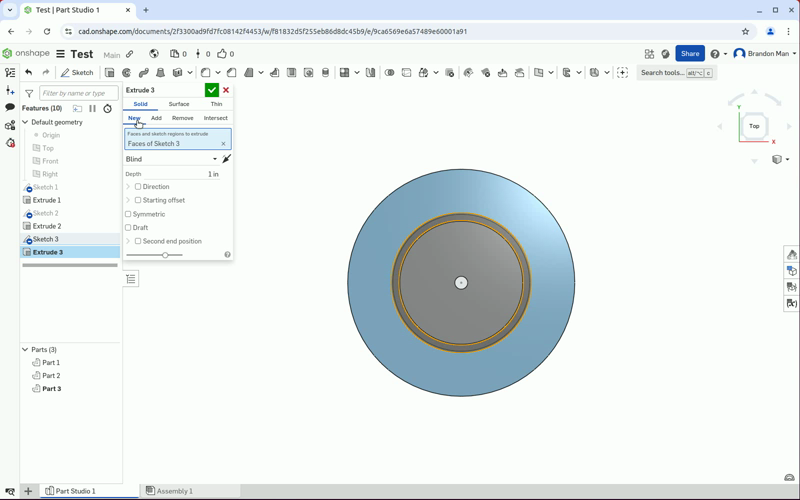
key(tab, 4)
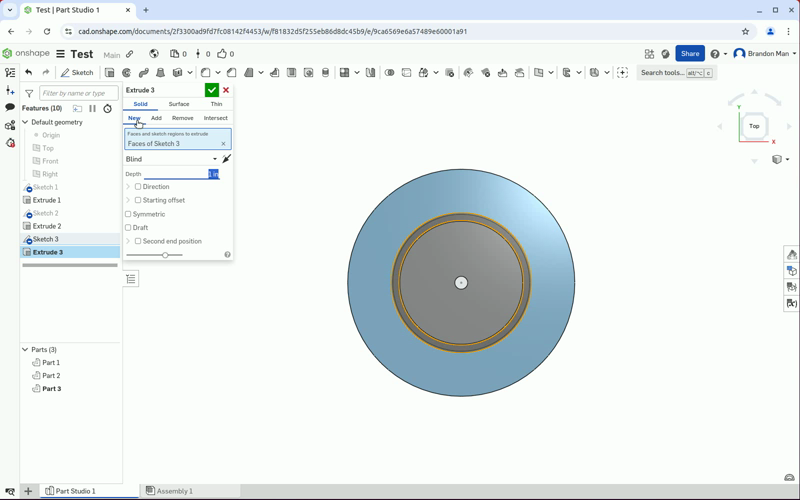
text(1.685)
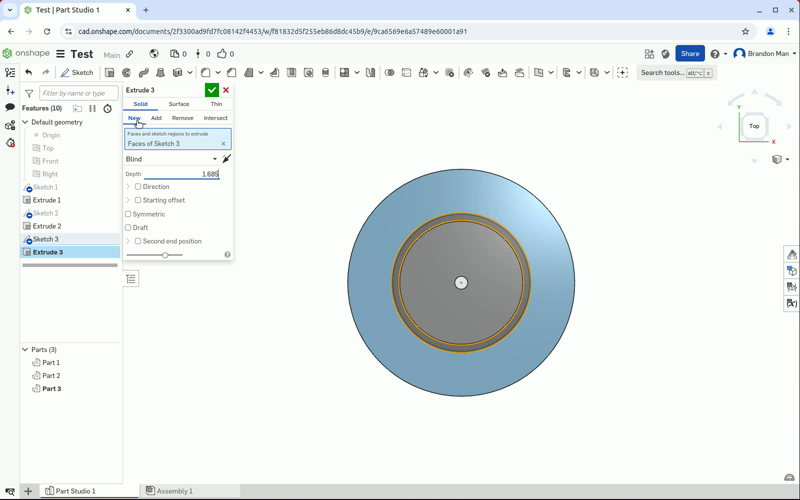
key(enter)
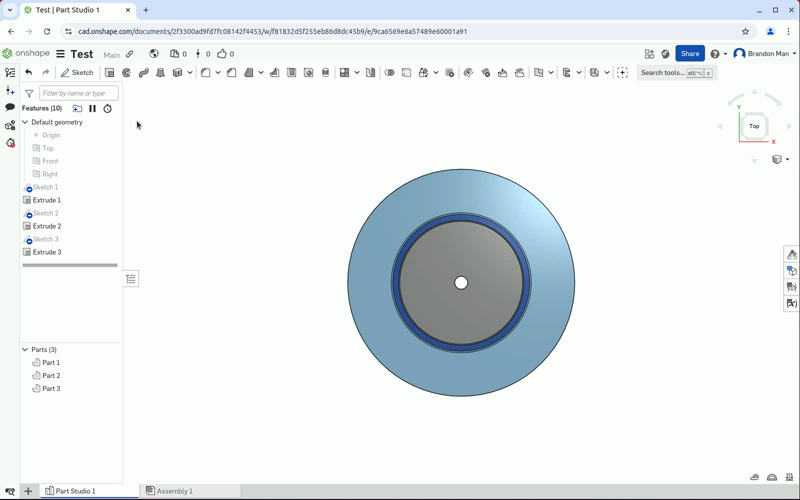
key(shift+h)
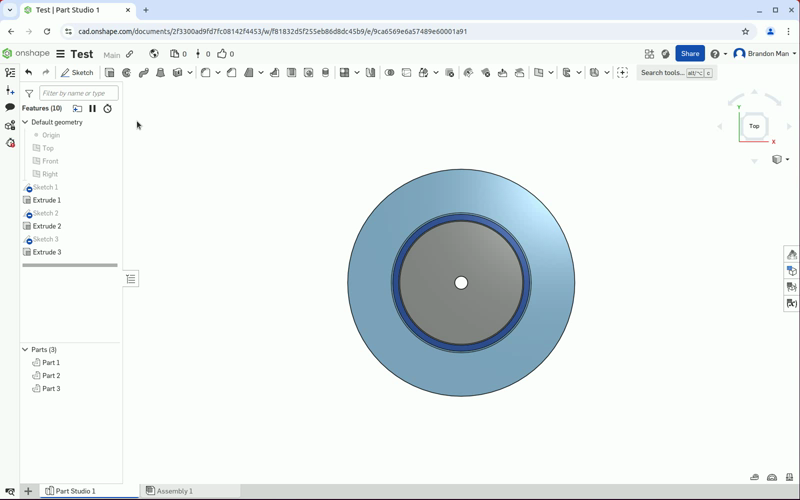
key(shift+h)
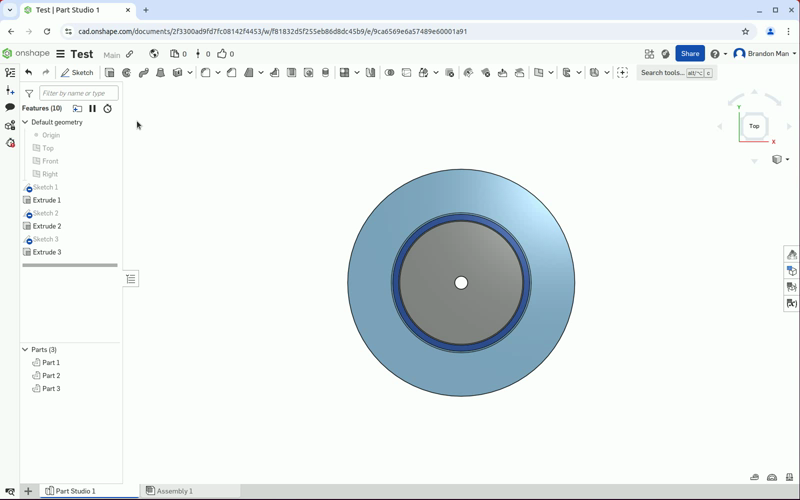
mouse_move(73, 189)
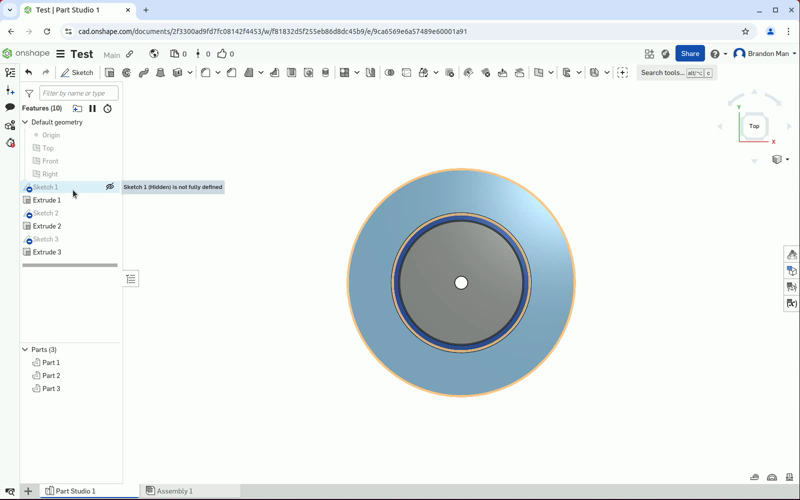
click(73, 189)
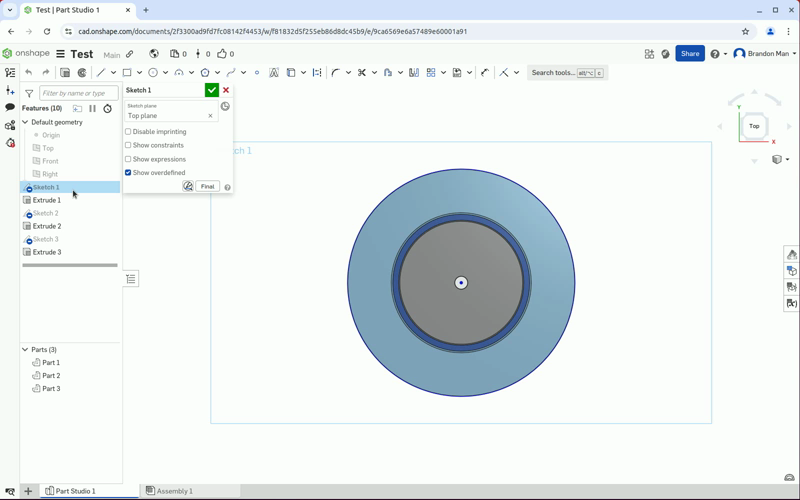
mouse_move(229, 92)
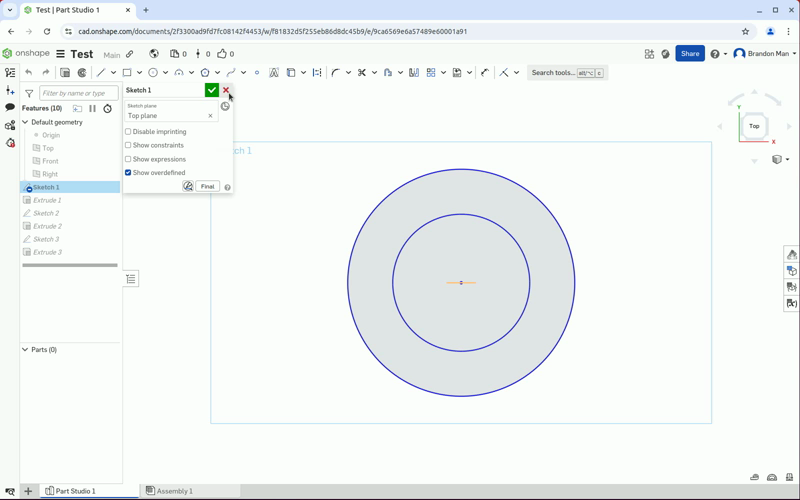
click(229, 92)
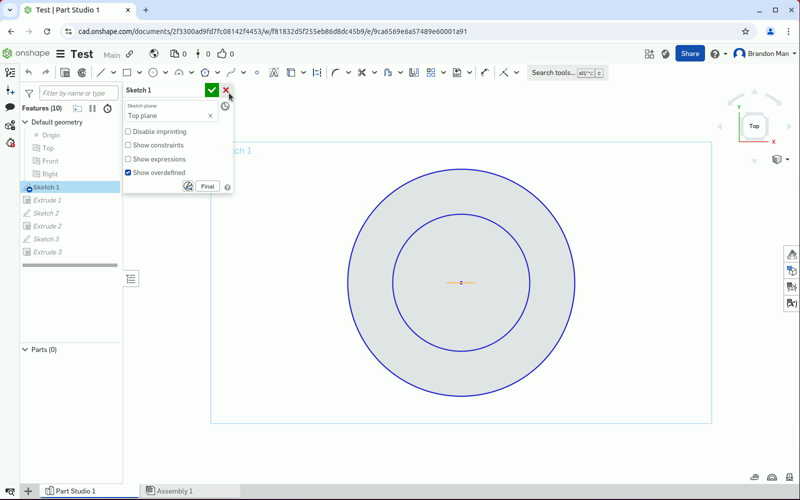
key(shift+s)
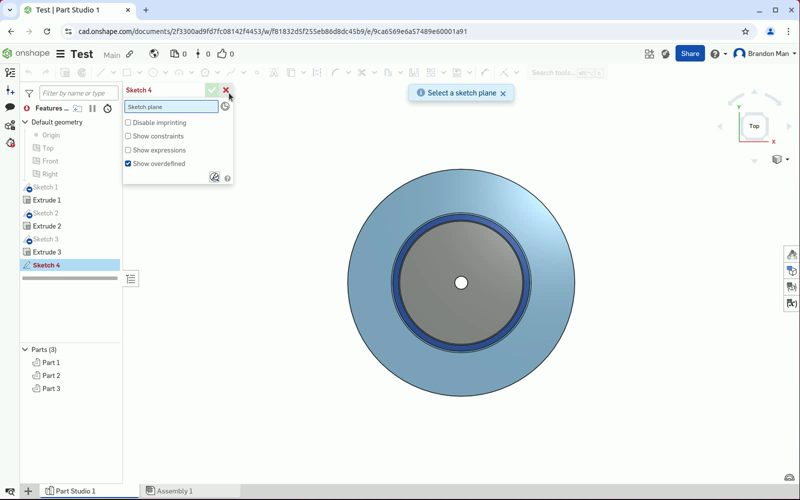
mouse_move(73, 150)
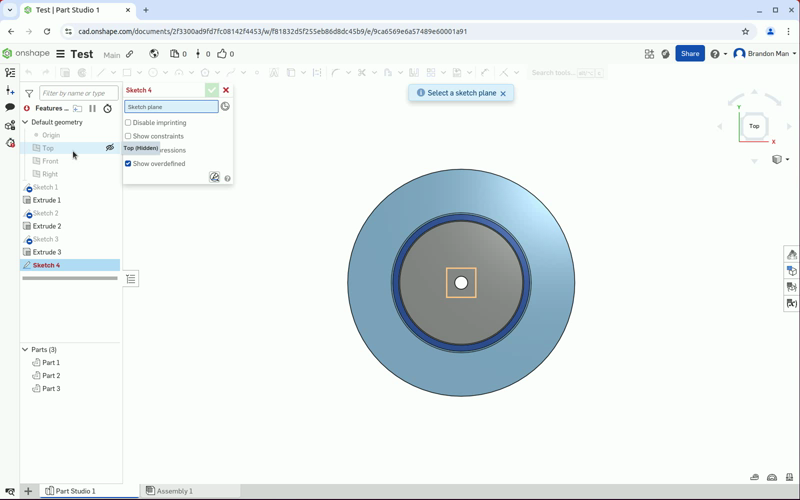
click(73, 150)
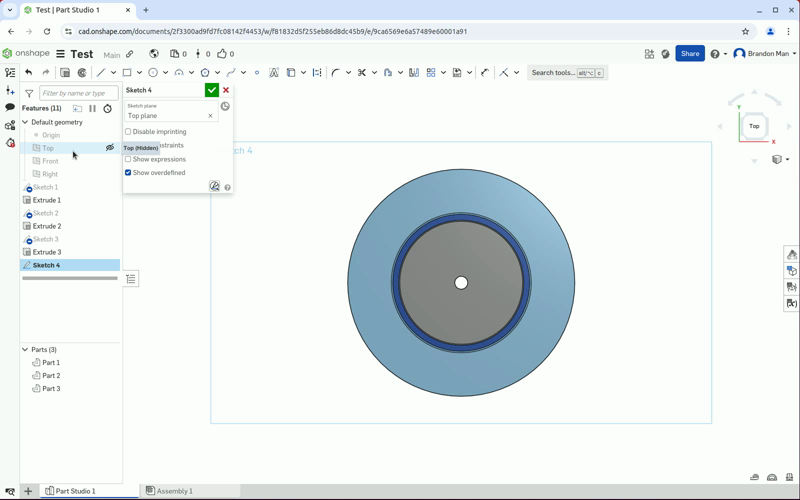
mouse_move(73, 352)
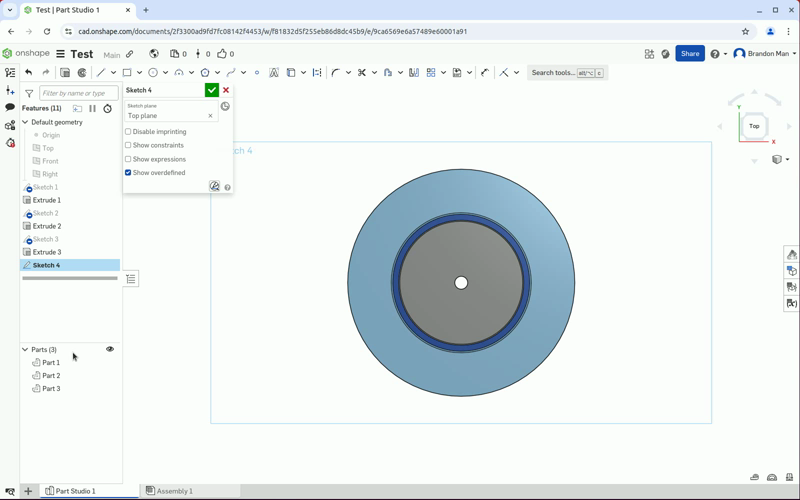
key(y)
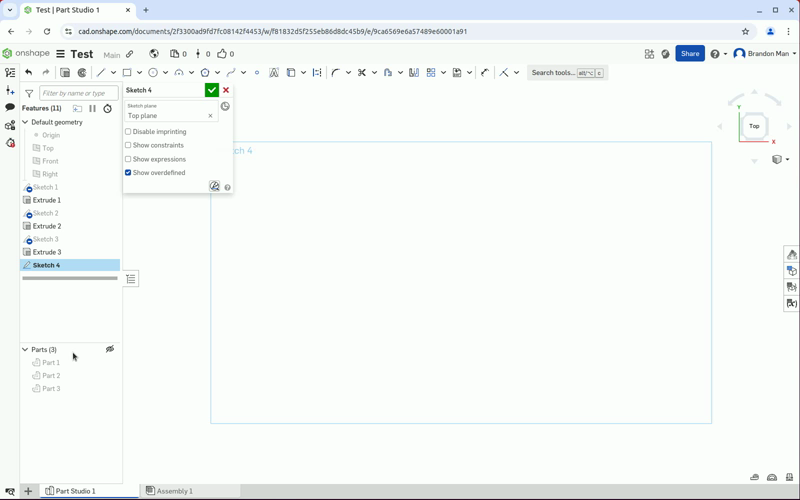
key(c)
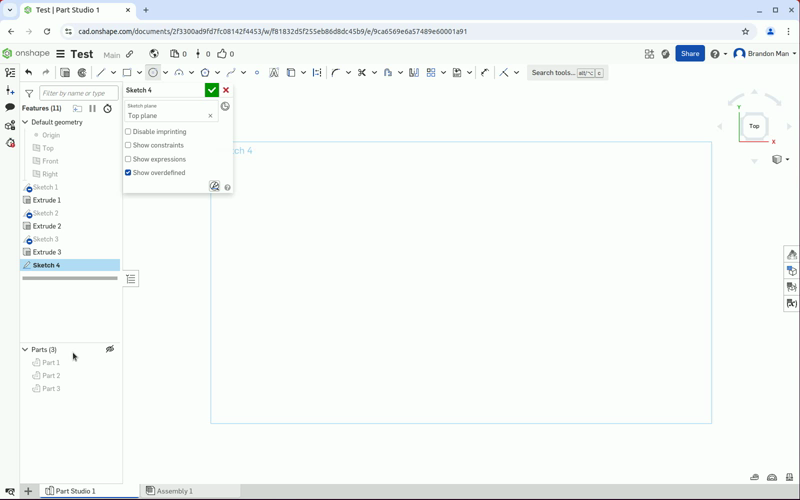
key_down(shift)
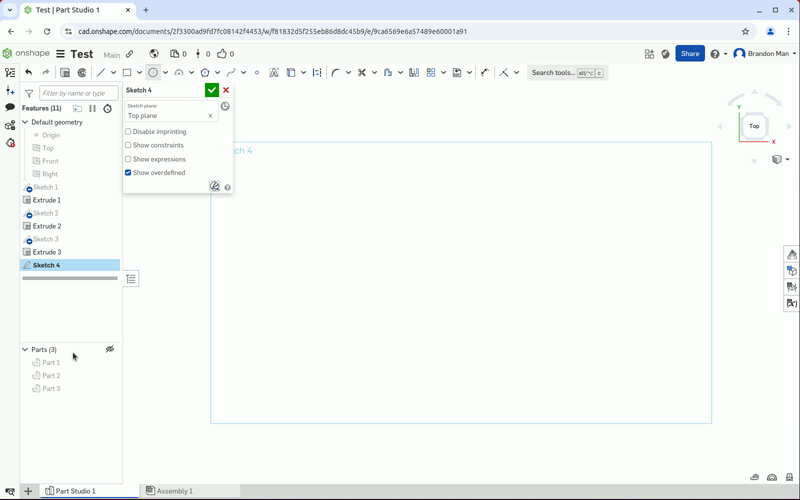
mouse_move(461, 282)
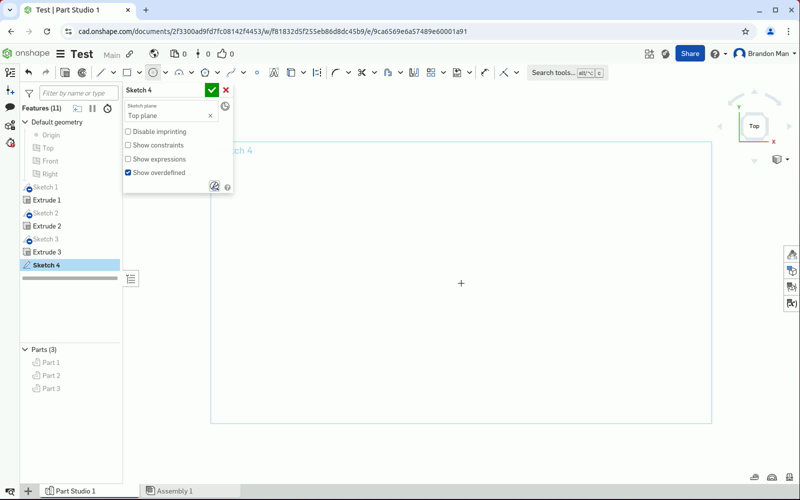
click(461, 282)
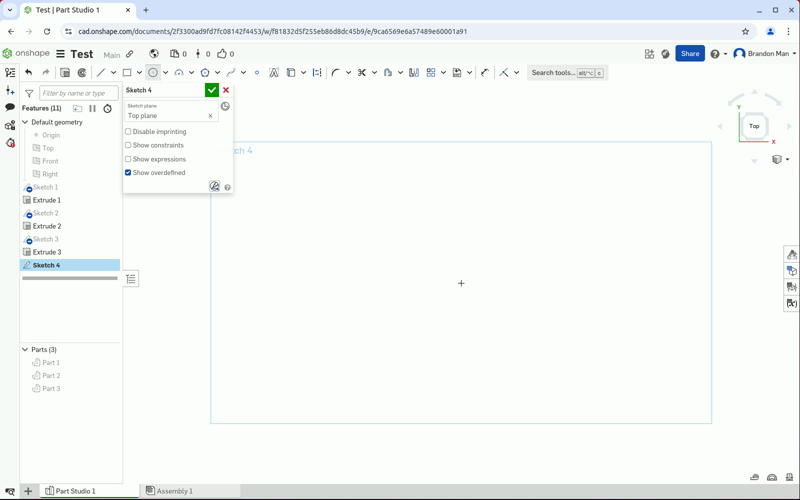
key_up(shift)
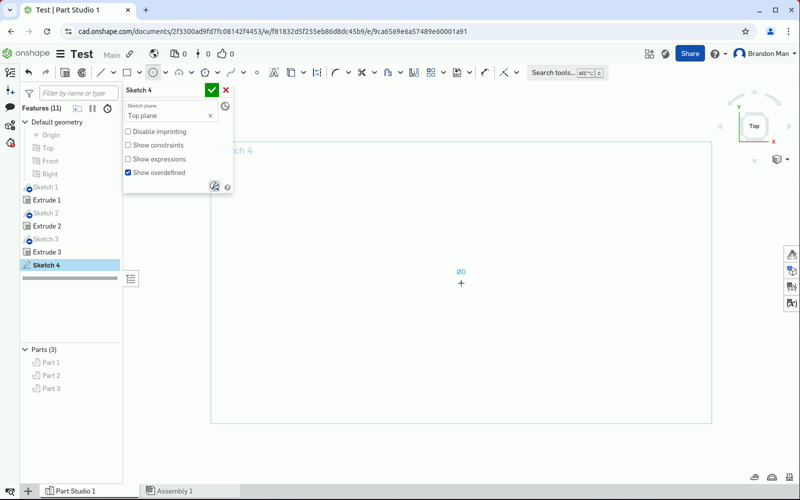
mouse_move(531, 282)
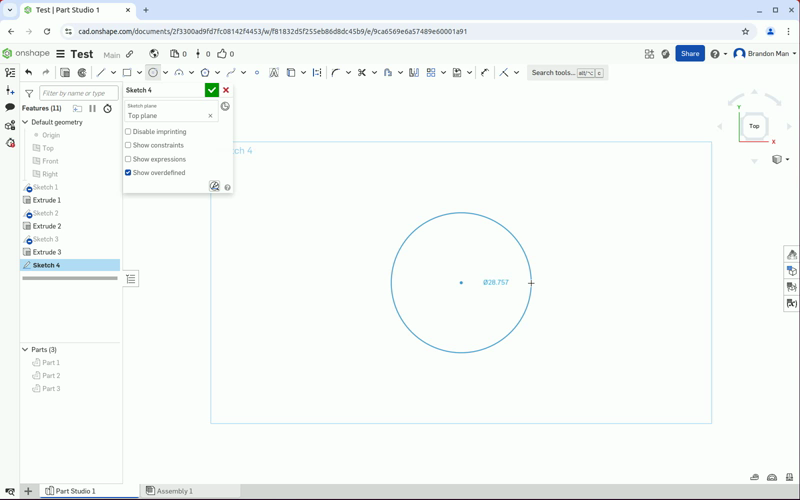
click(531, 282)
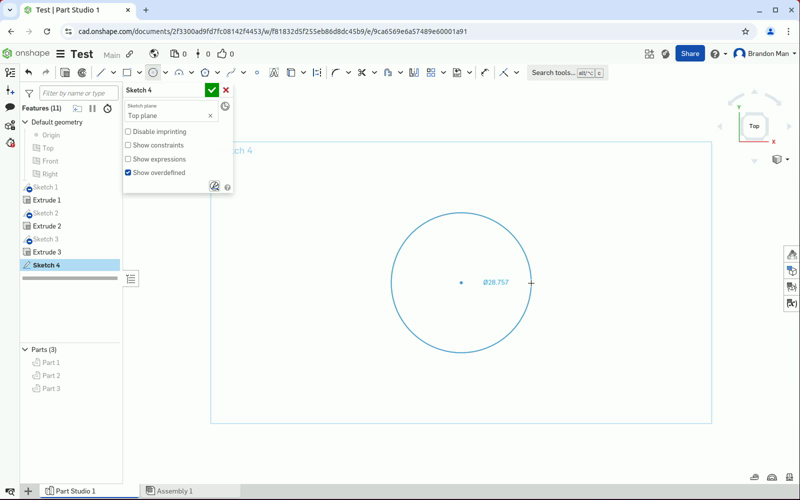
key(esc)
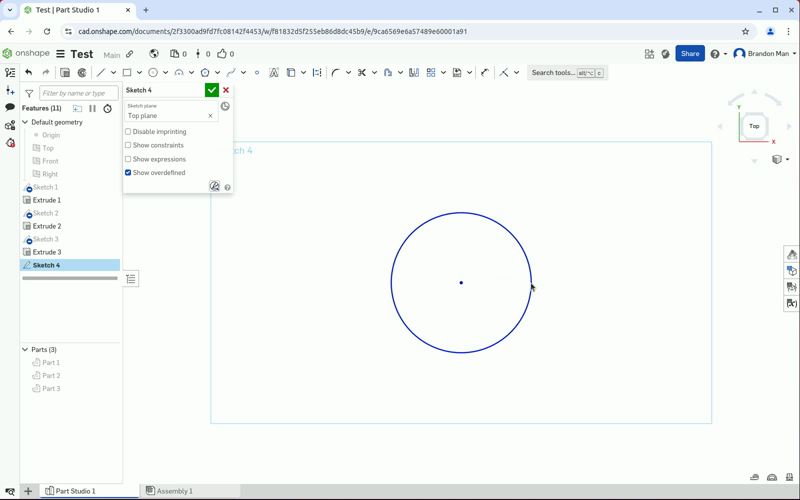
key(c)
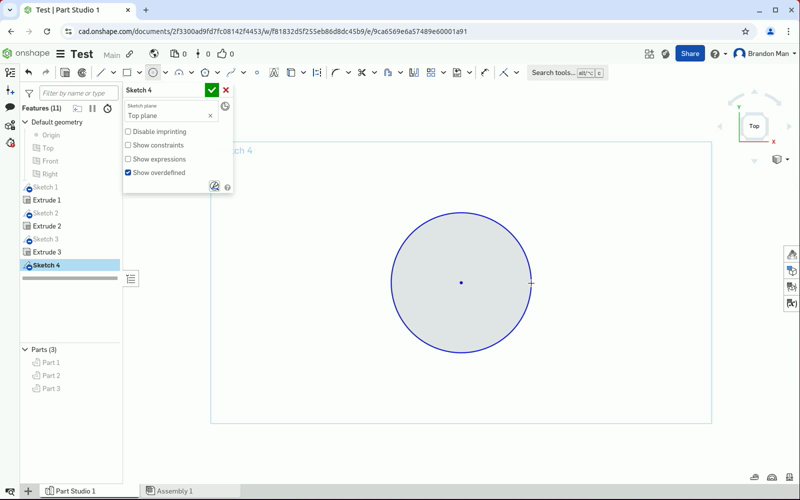
key_down(shift)
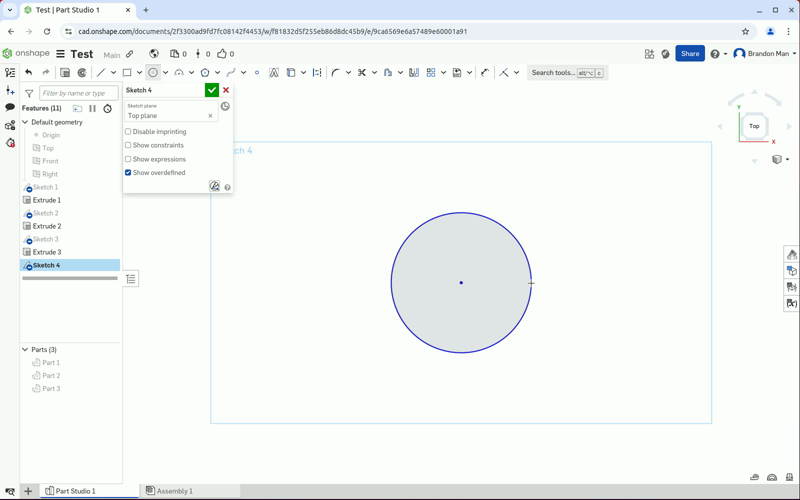
mouse_move(461, 282)
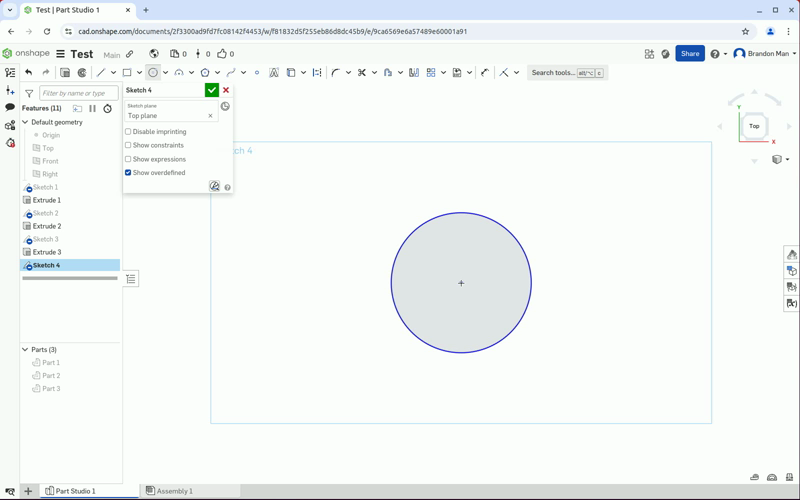
click(461, 282)
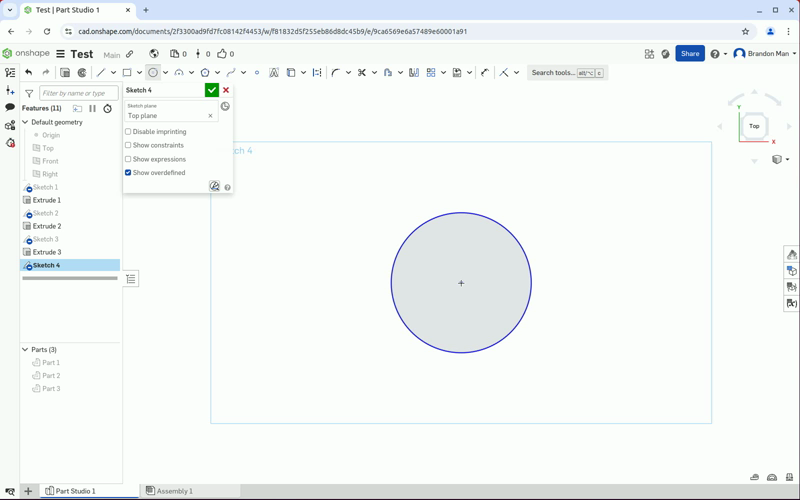
key_up(shift)
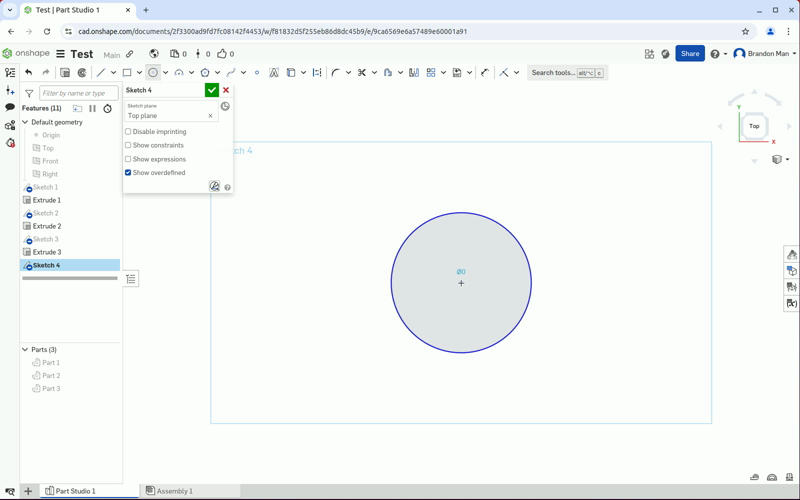
mouse_move(523, 282)
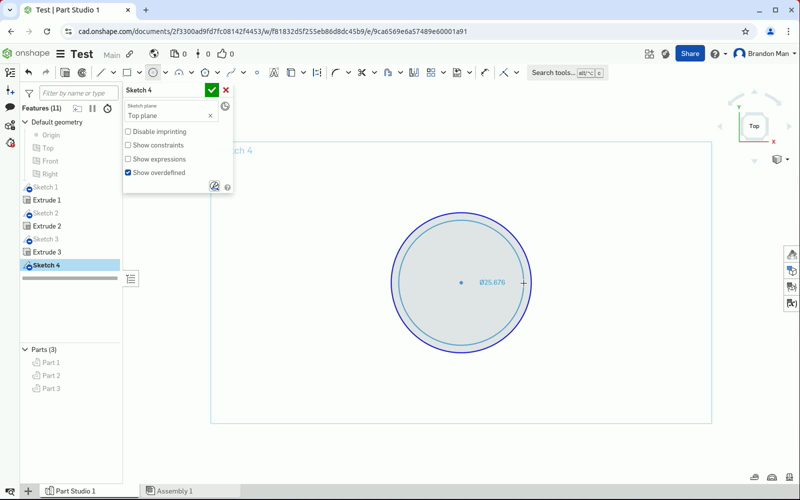
click(523, 282)
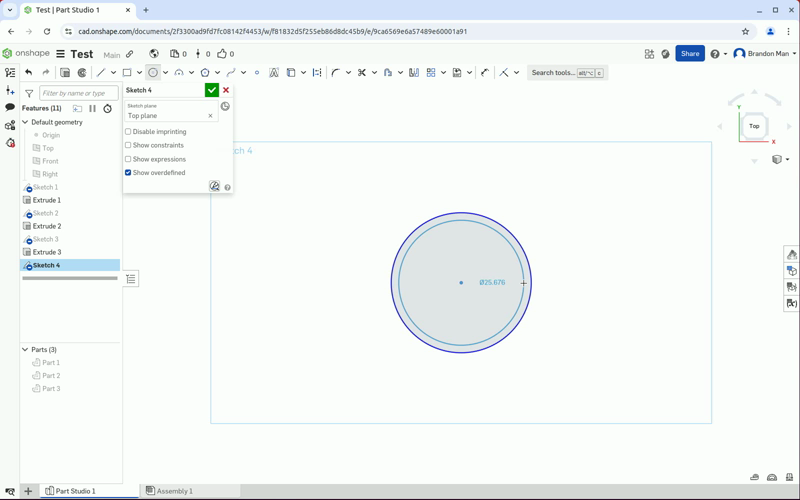
key(esc)
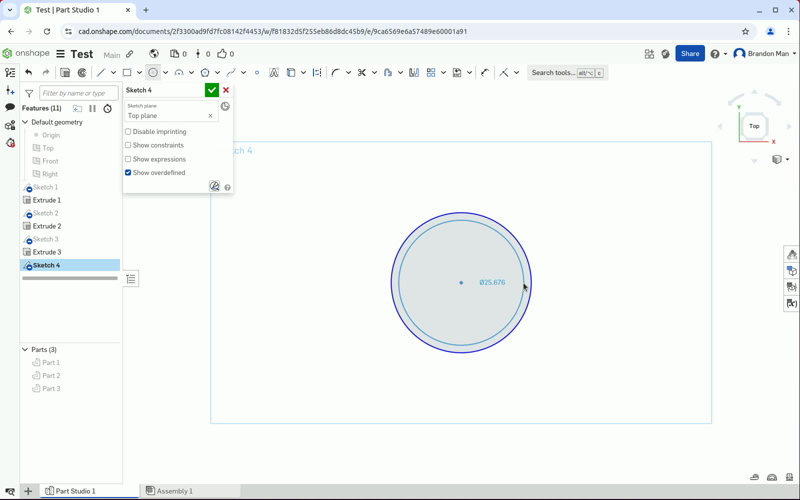
mouse_move(456, 217)
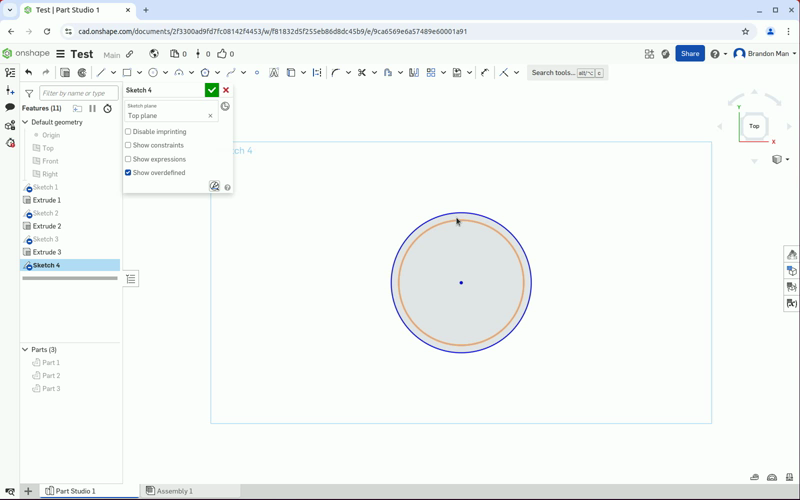
click(456, 217)
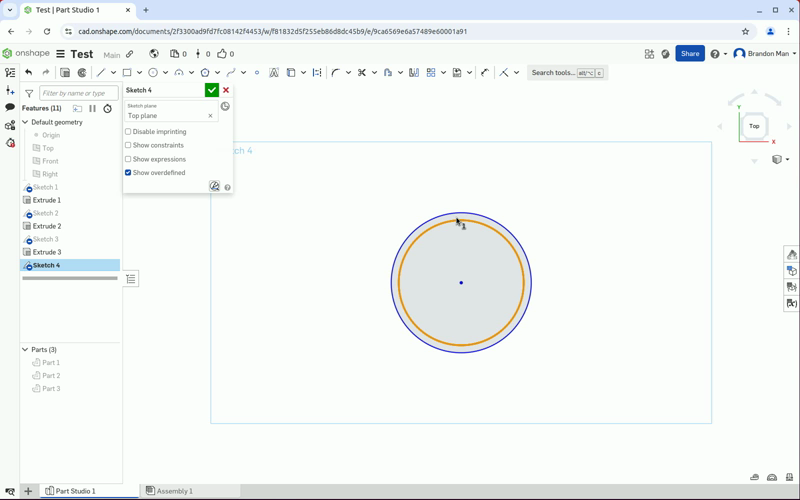
mouse_move(73, 352)
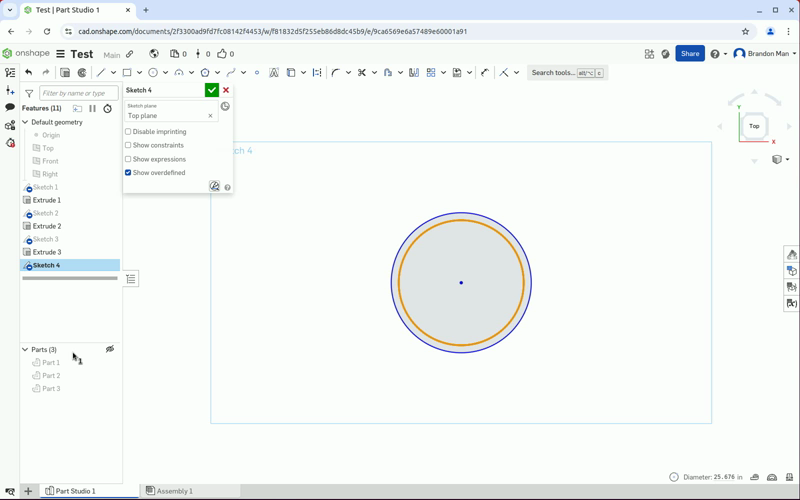
key(shift+y)
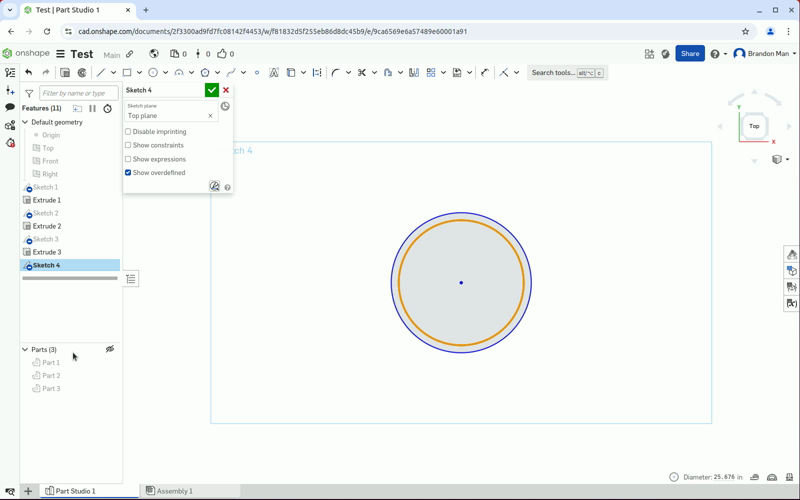
key(shift+e)
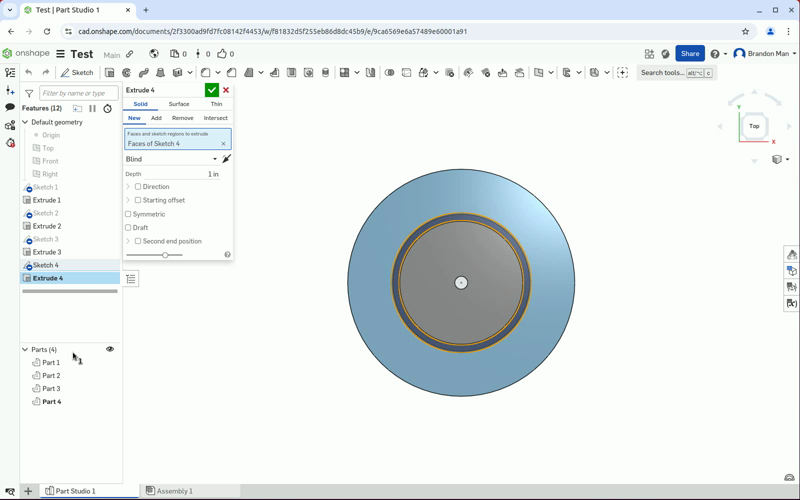
mouse_move(143, 106)
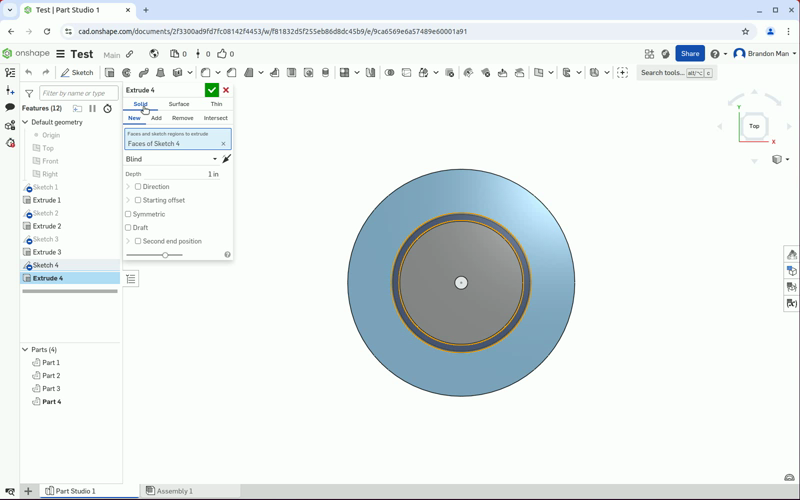
click(143, 106)
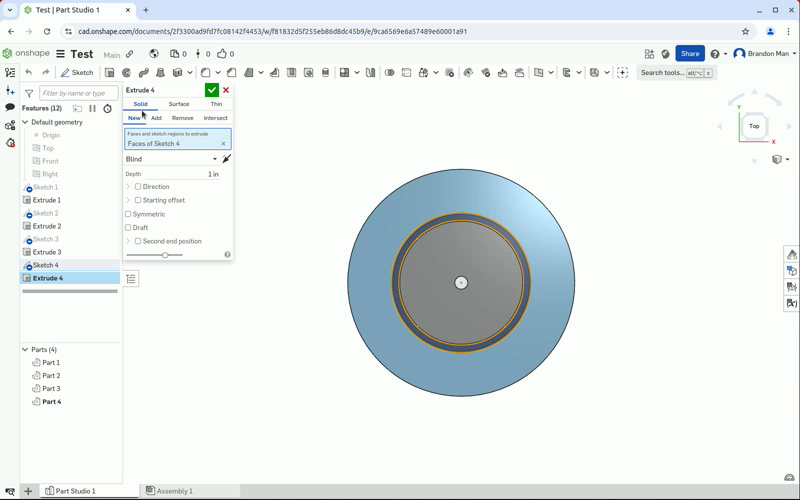
mouse_move(137, 120)
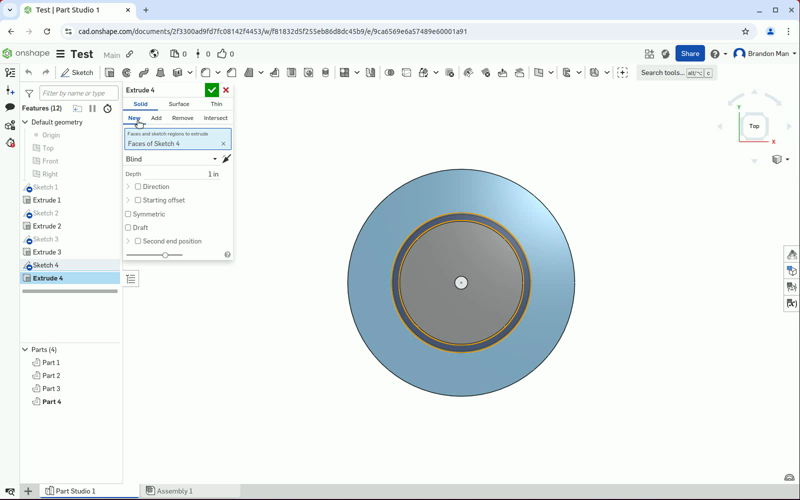
click(137, 120)
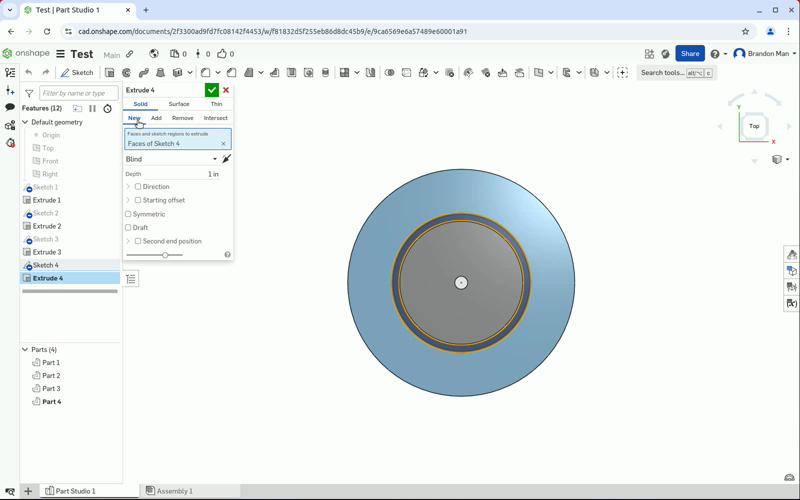
key(tab, 4)
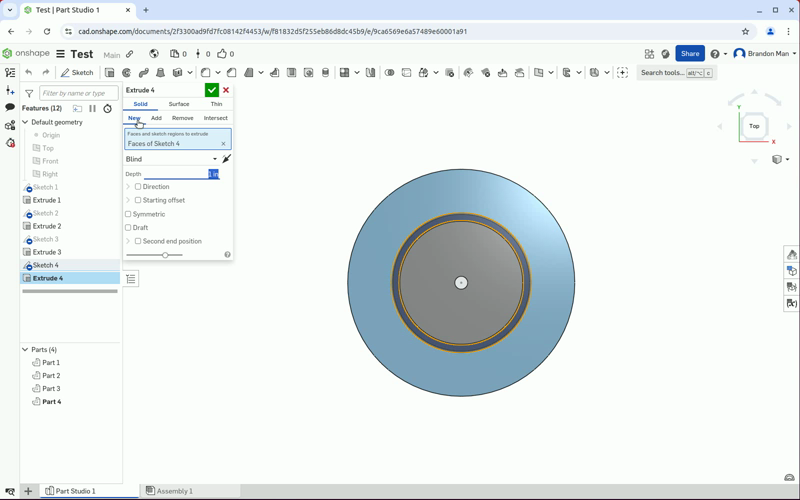
text(17.331)
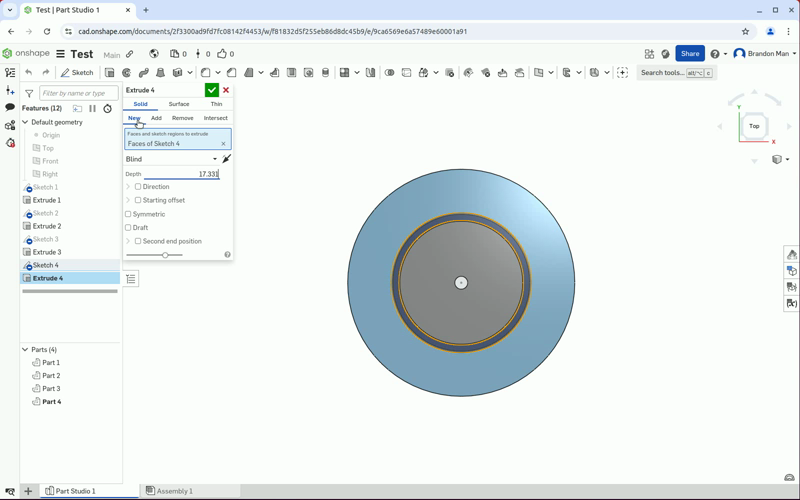
key(enter)
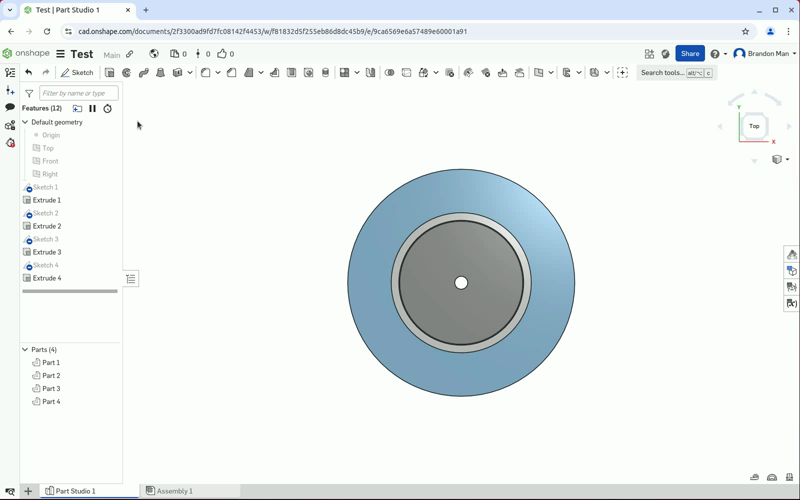
key(shift+h)
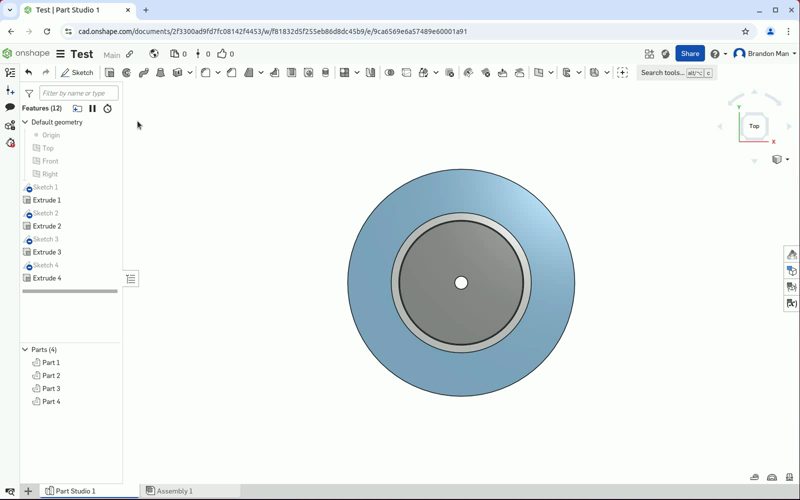
key(shift+h)
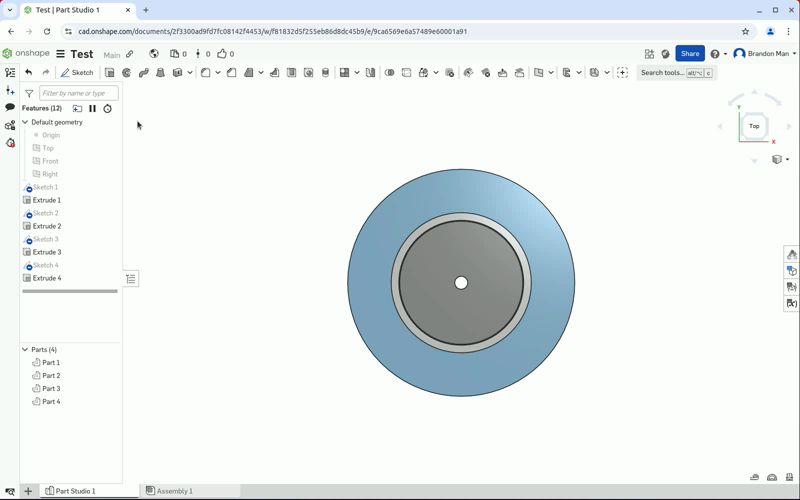
mouse_move(73, 189)
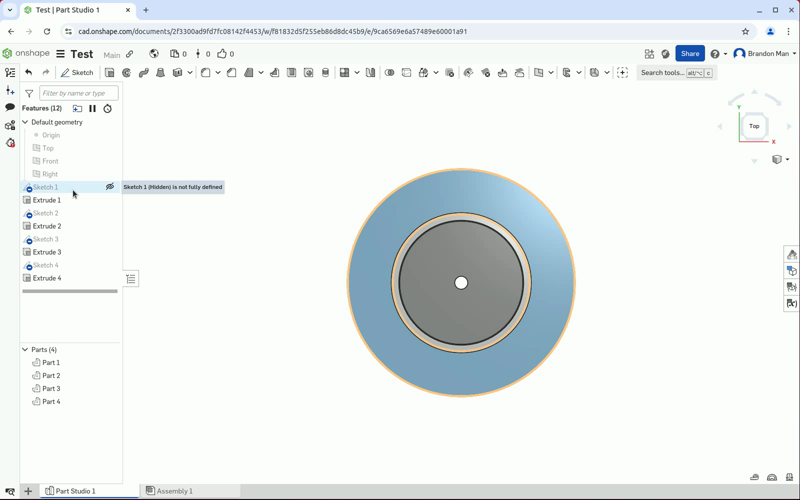
click(73, 189)
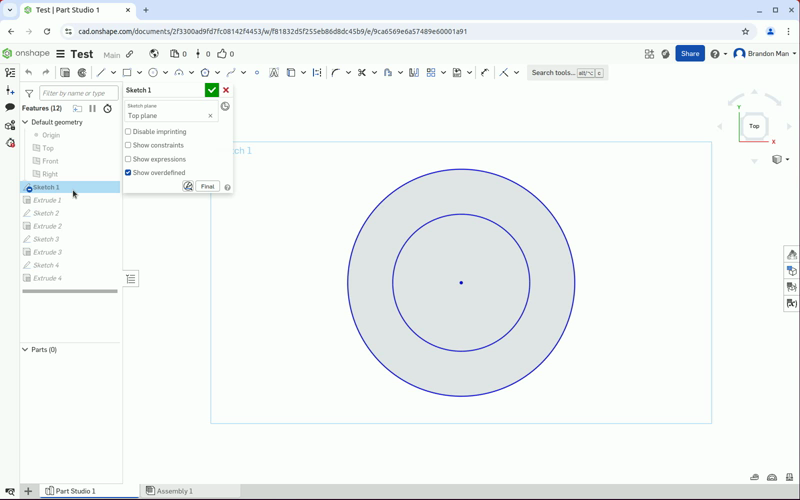
mouse_move(229, 92)
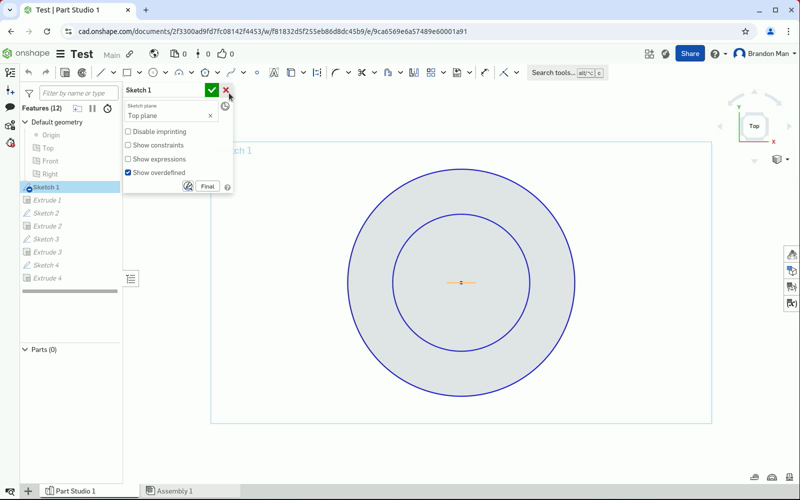
click(229, 92)
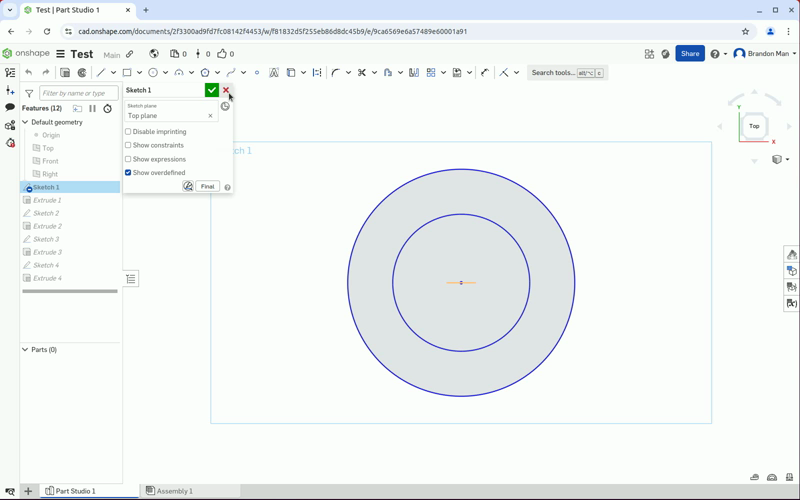
key(shift+s)
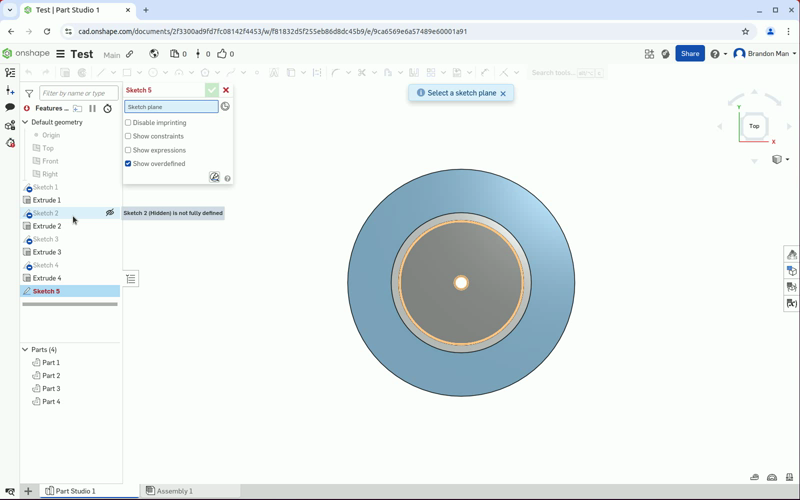
scroll(3)
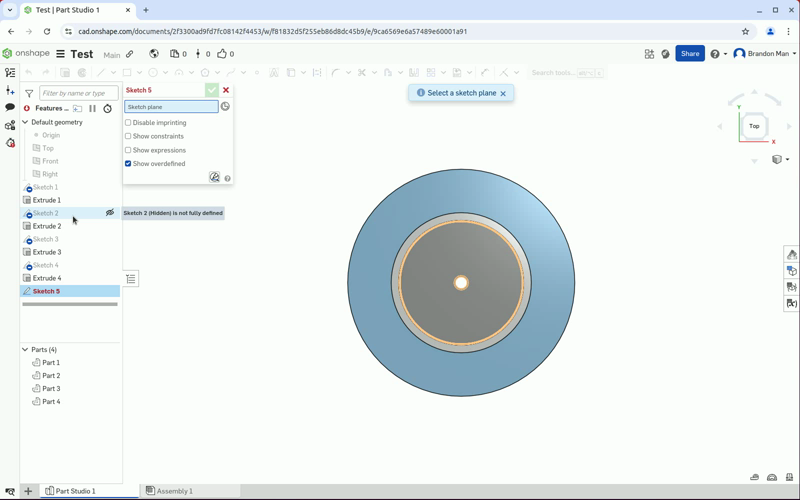
mouse_move(73, 150)
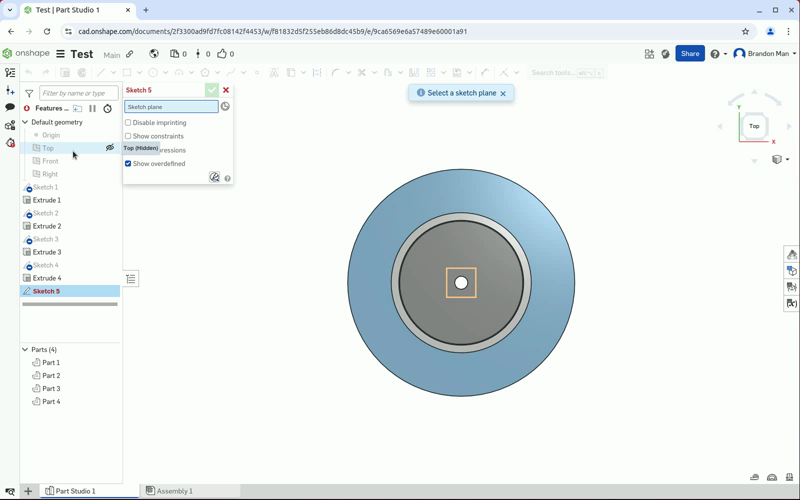
click(73, 150)
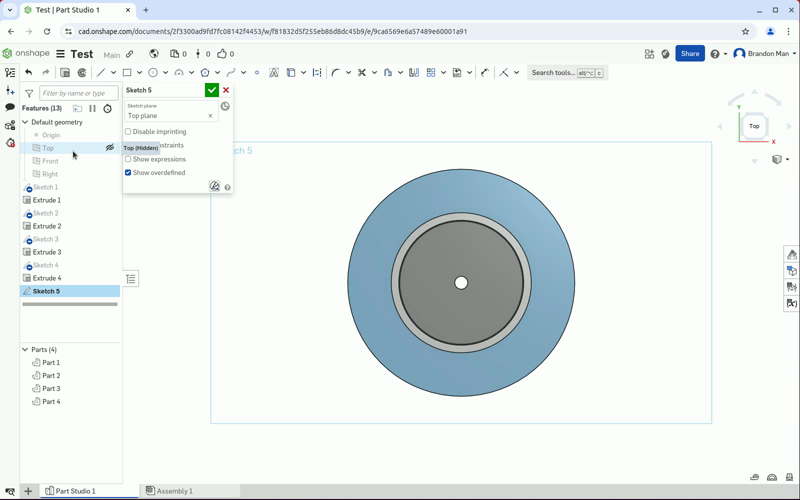
mouse_move(73, 352)
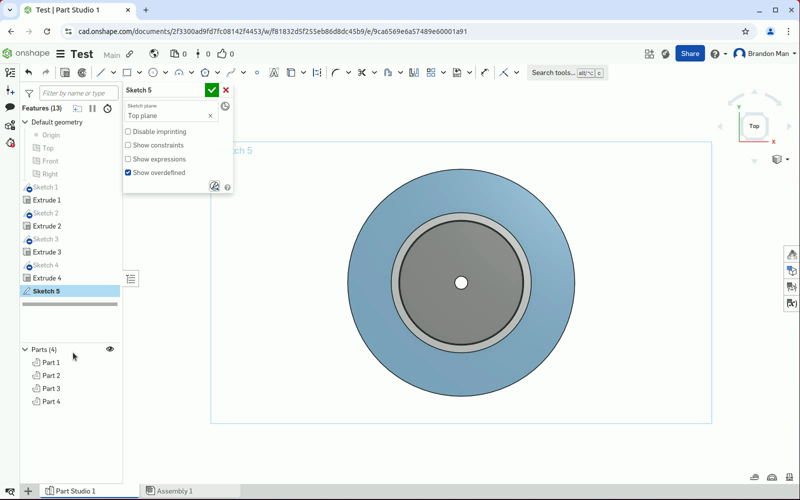
key(y)
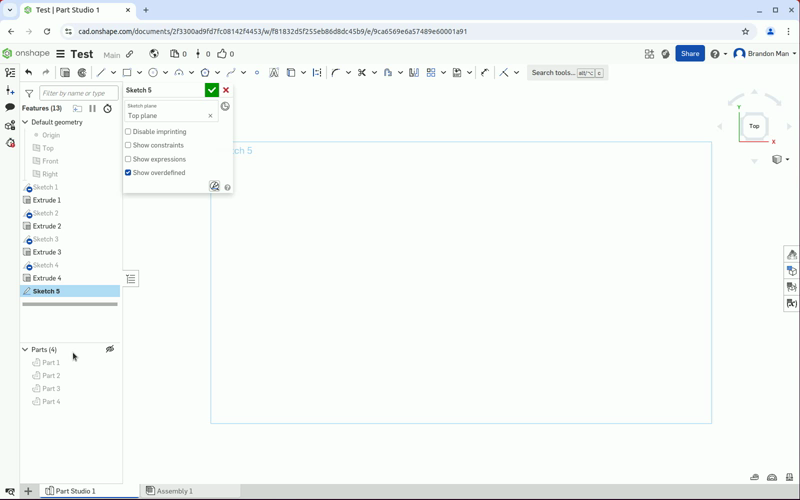
key(c)
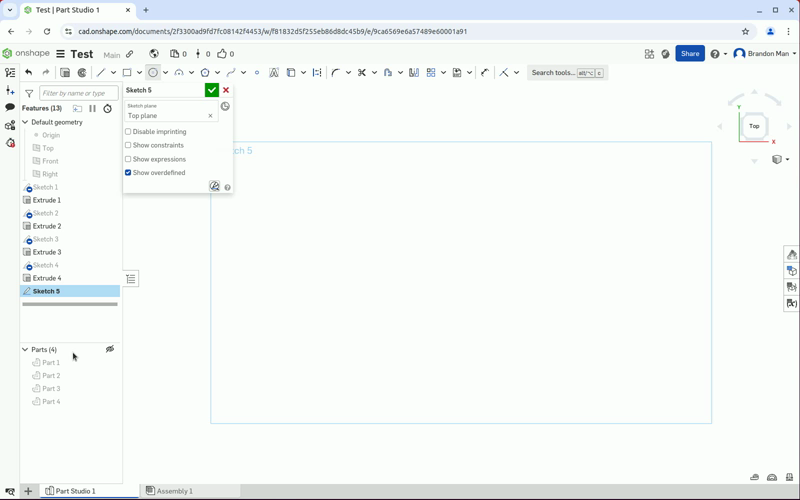
key_down(shift)
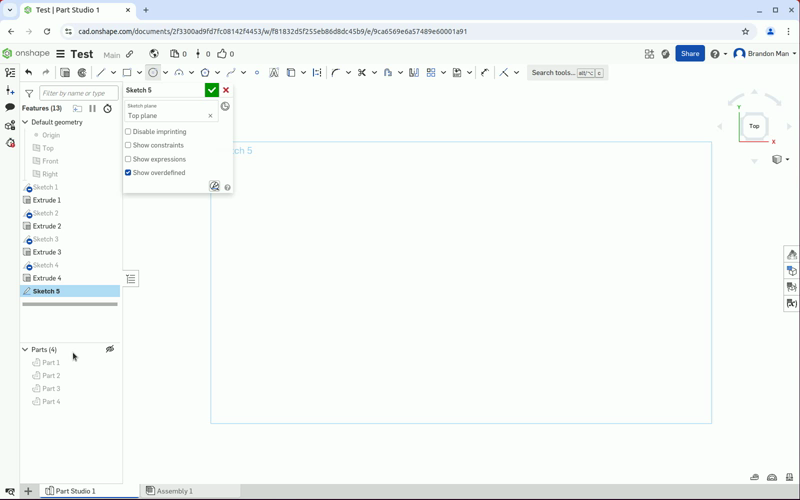
mouse_move(461, 282)
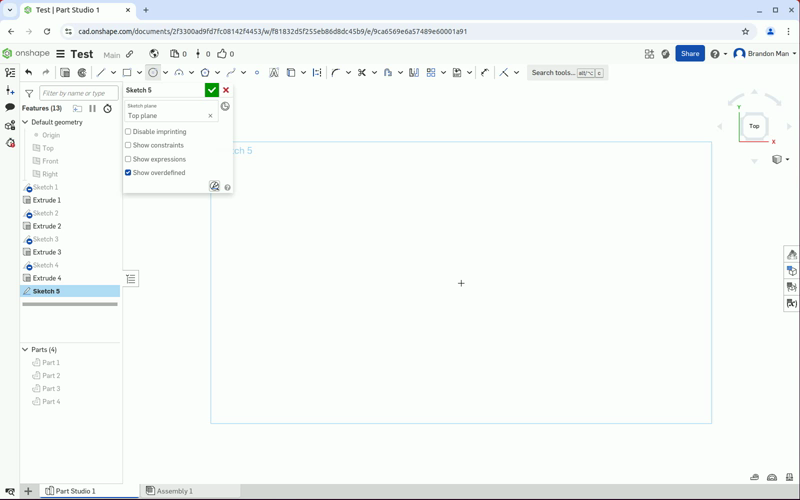
click(461, 282)
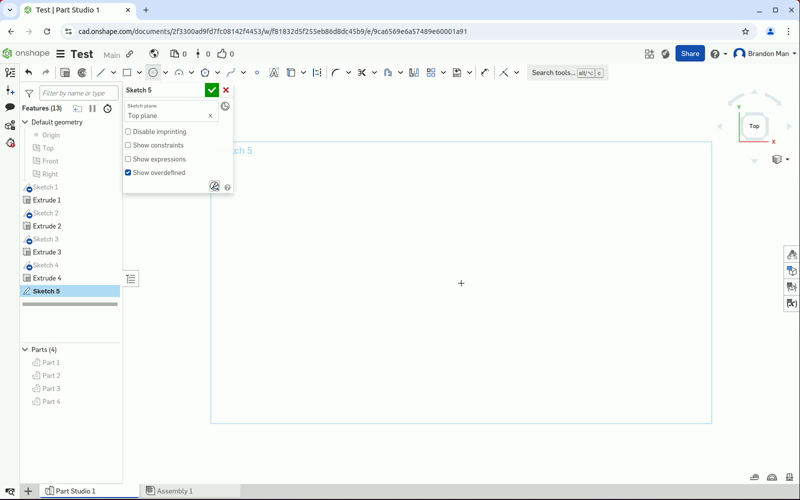
key_up(shift)
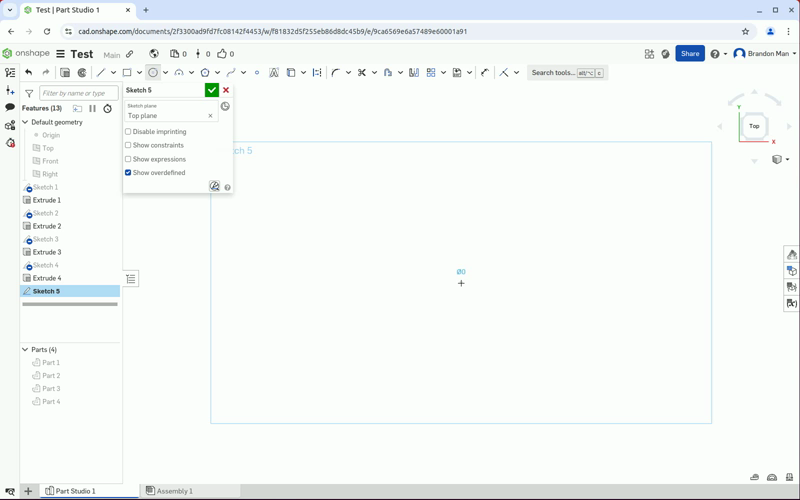
mouse_move(574, 282)
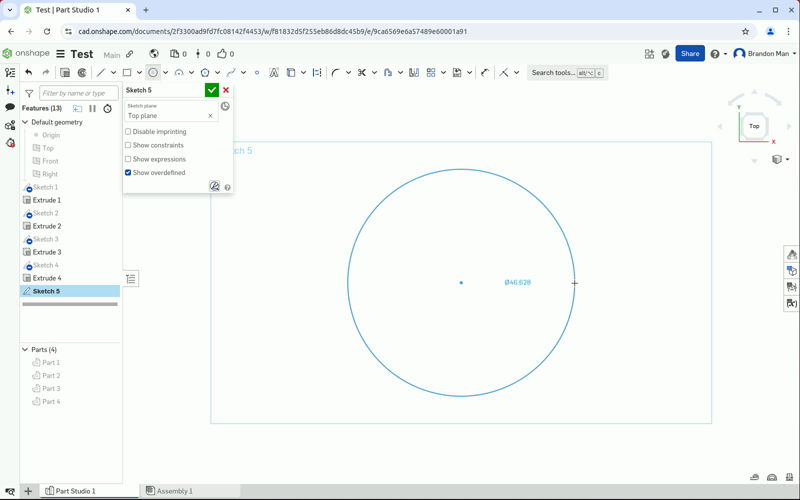
click(574, 282)
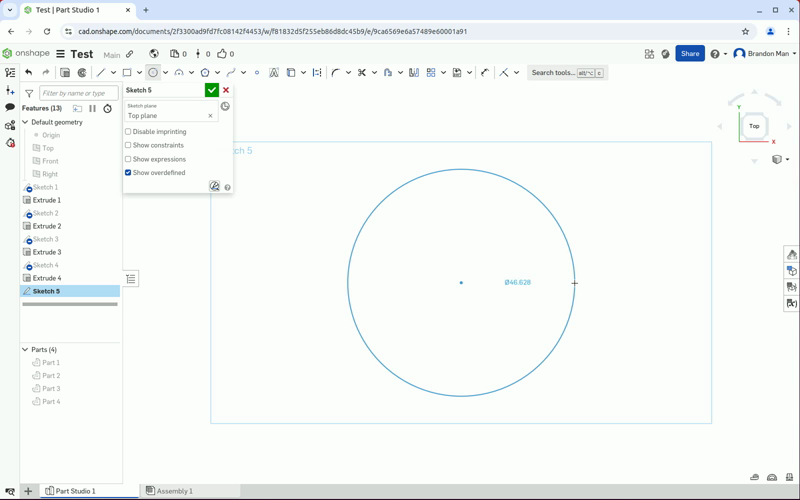
key(esc)
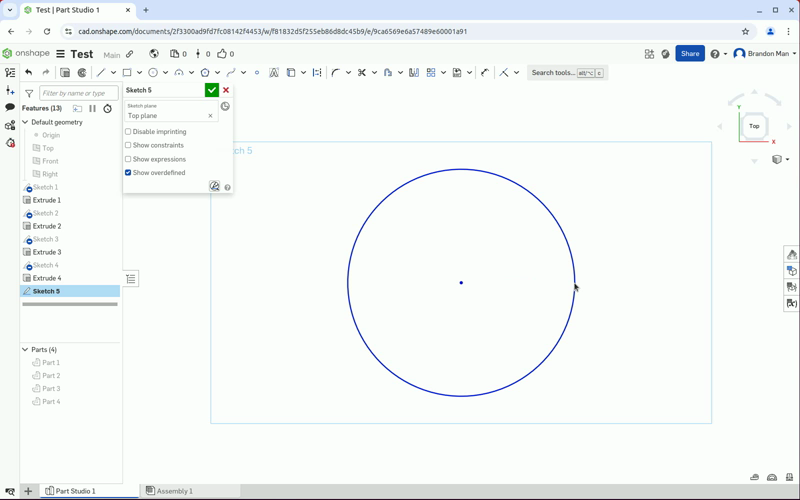
key(c)
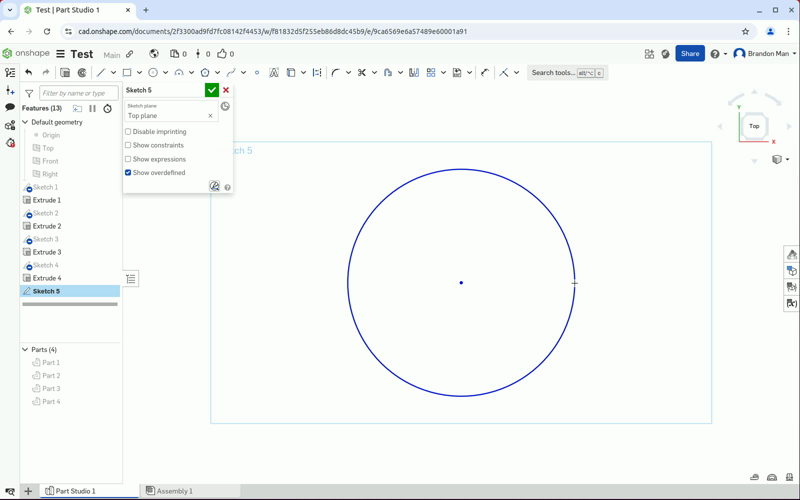
key_down(shift)
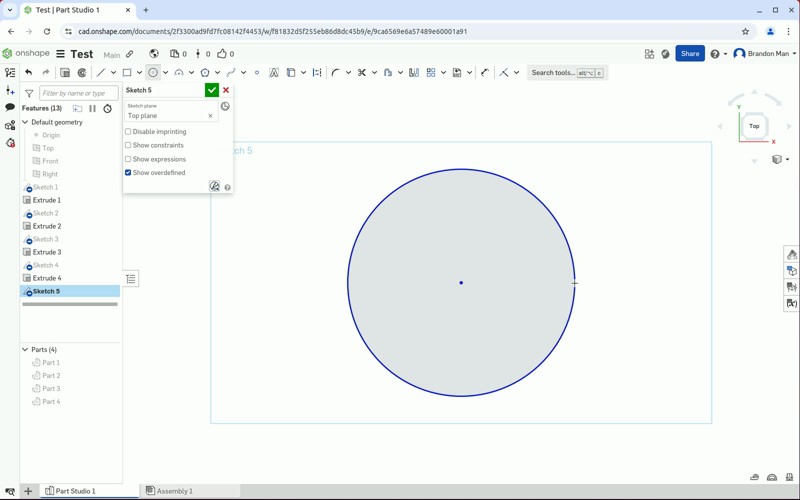
mouse_move(461, 282)
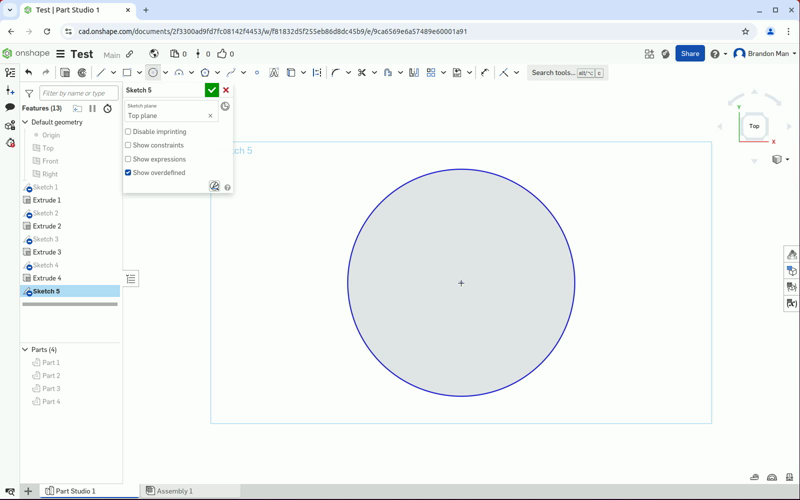
click(461, 282)
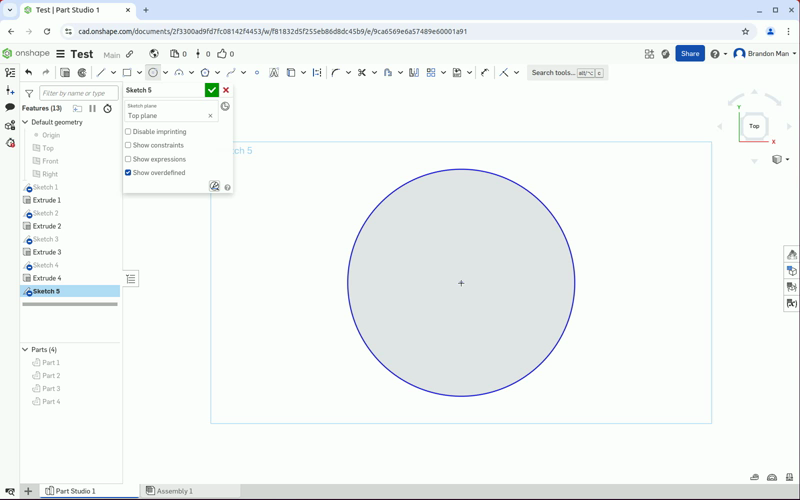
key_up(shift)
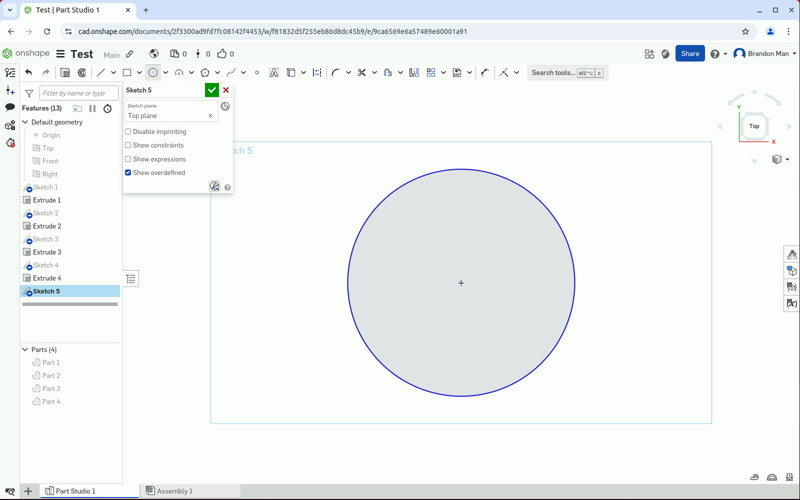
mouse_move(529, 282)
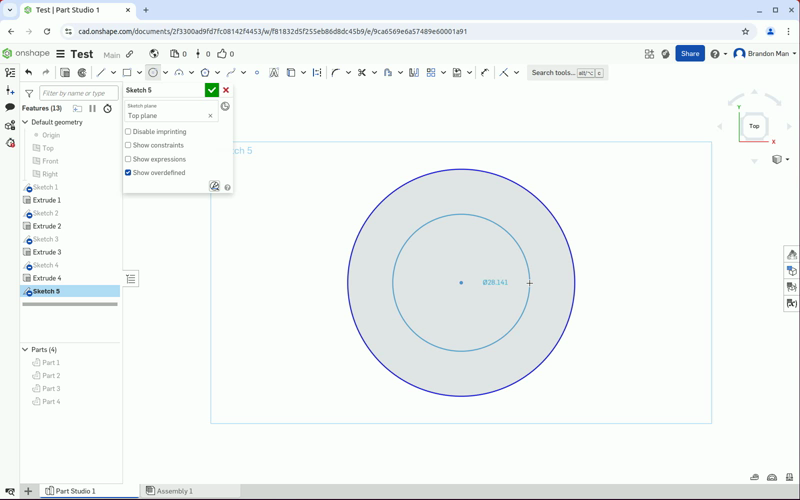
click(529, 282)
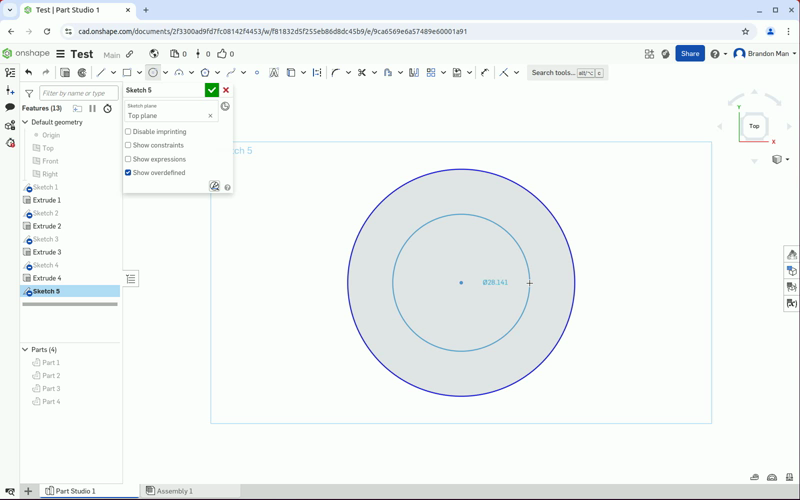
key(esc)
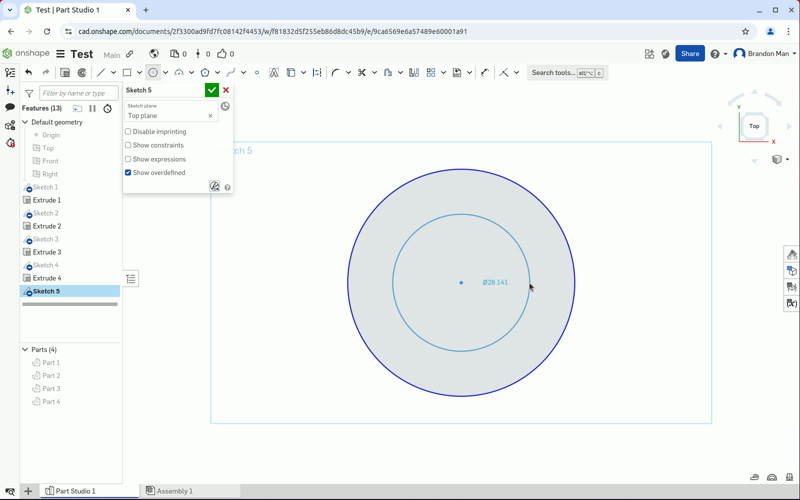
mouse_move(399, 223)
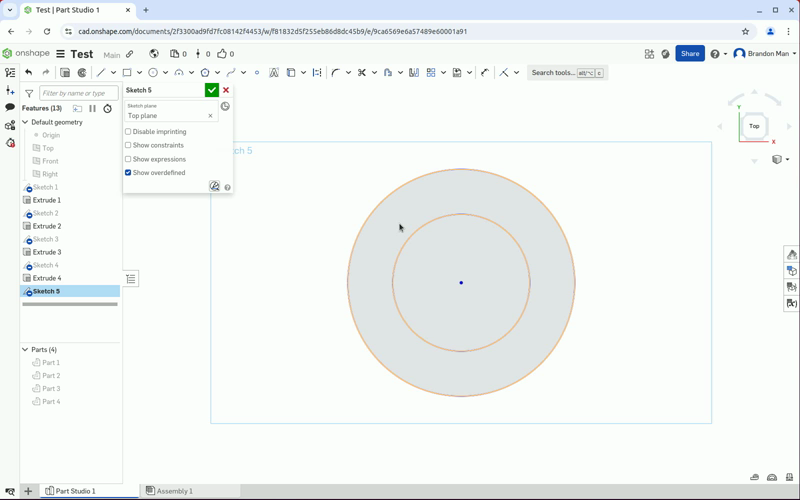
click(399, 223)
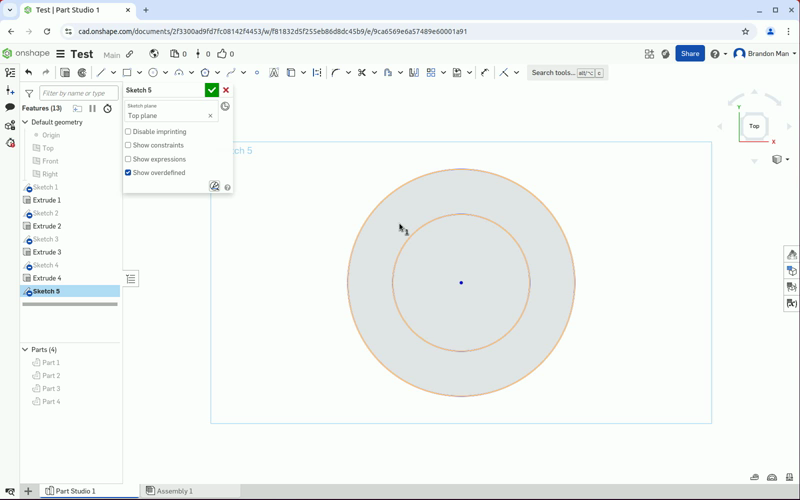
mouse_move(73, 352)
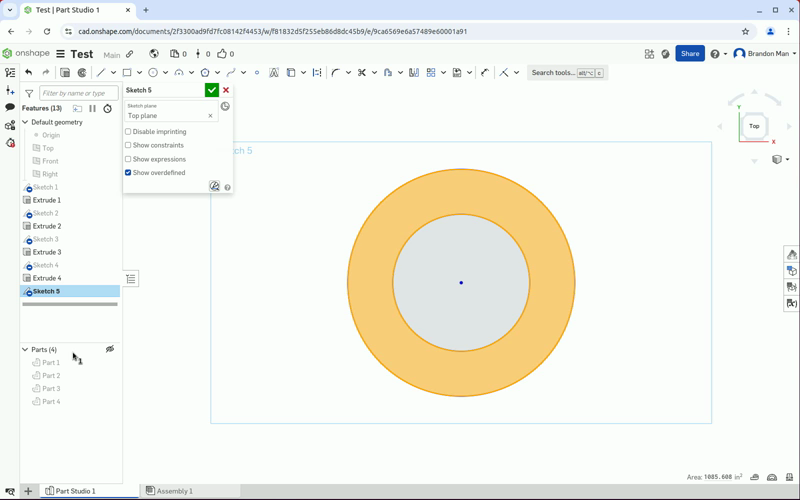
key(shift+y)
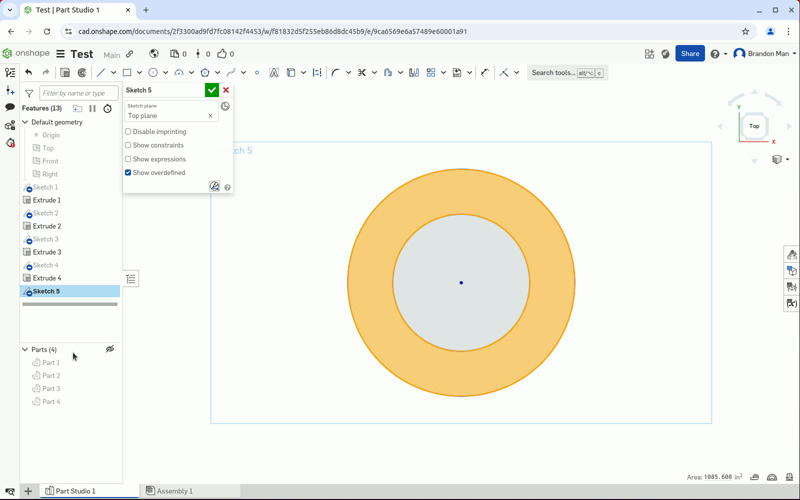
key(shift+e)
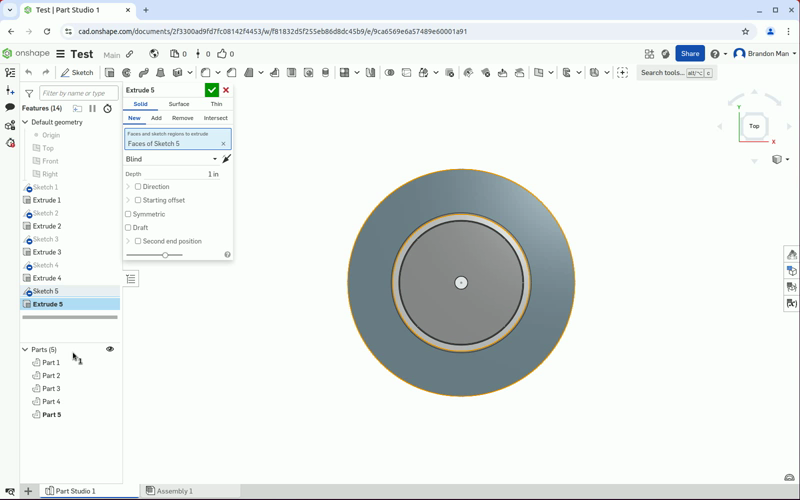
mouse_move(143, 106)
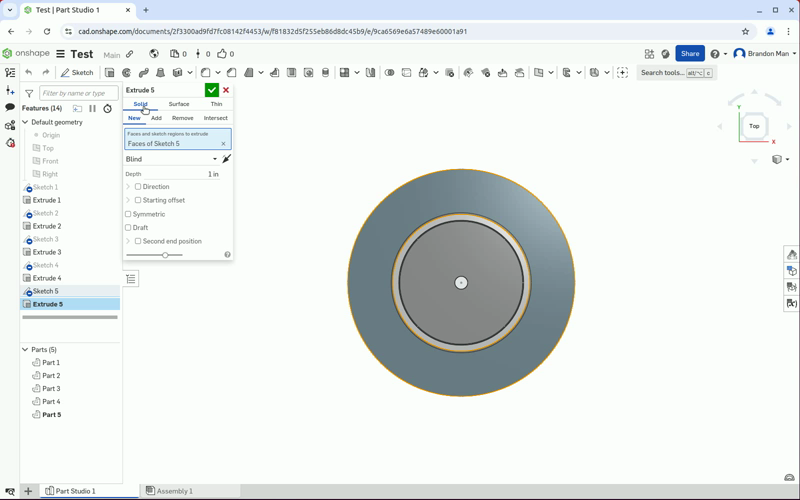
click(143, 106)
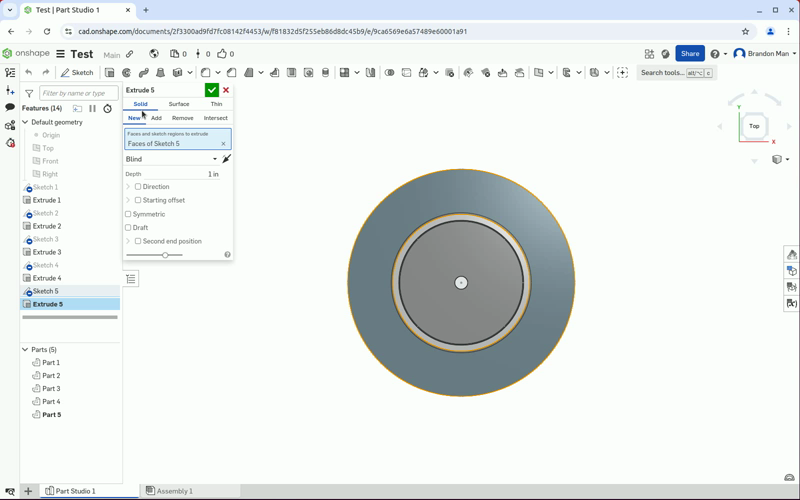
mouse_move(137, 120)
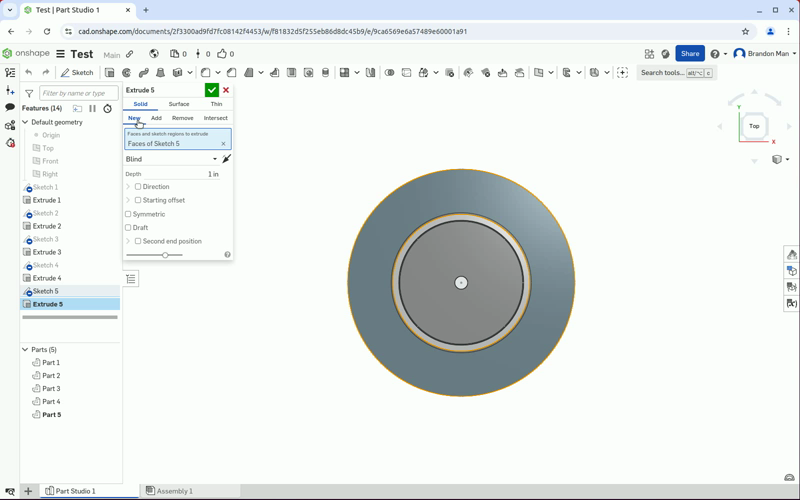
click(137, 120)
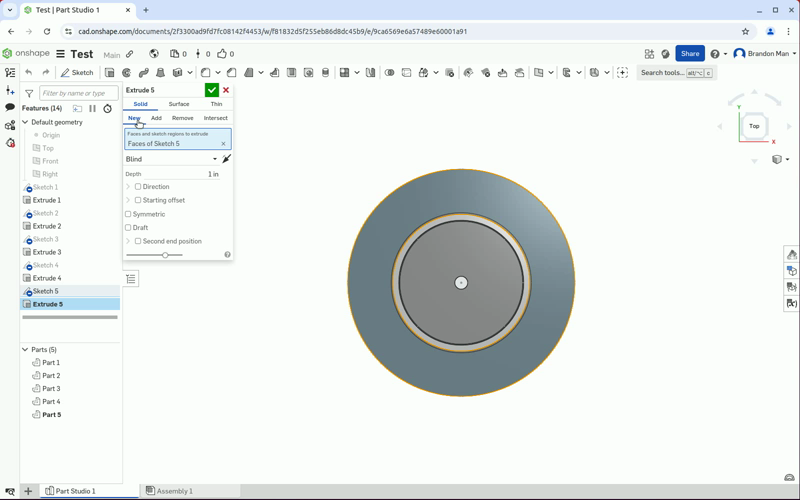
key(tab, 4)
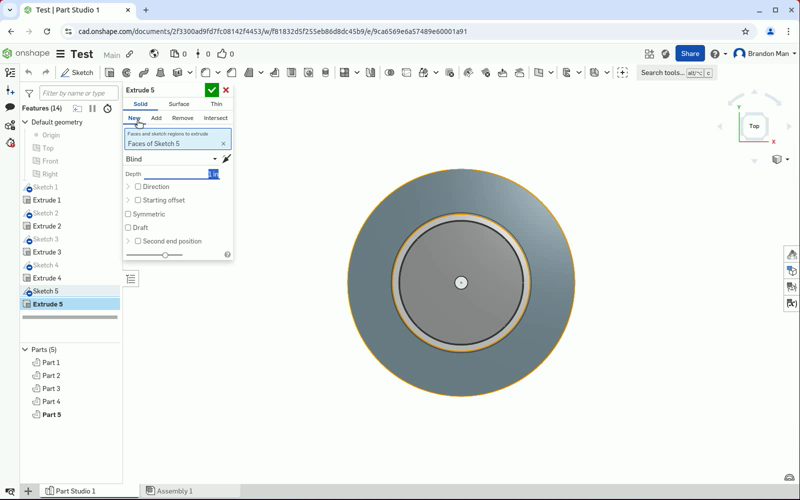
text(1.685)
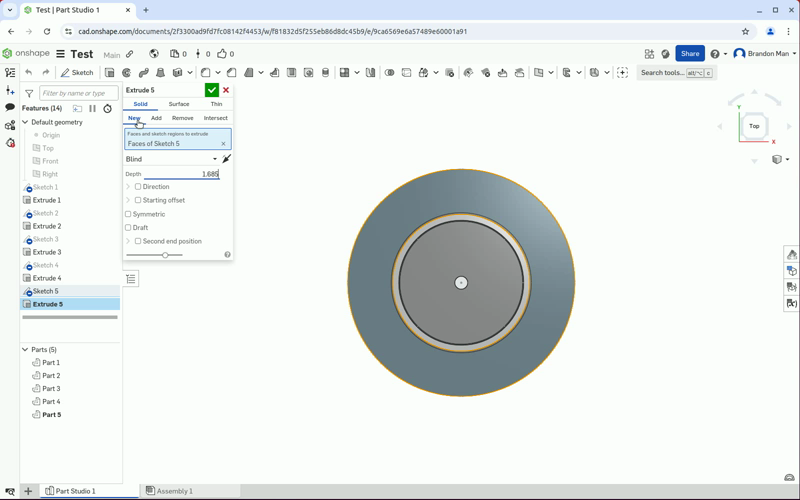
key(enter)
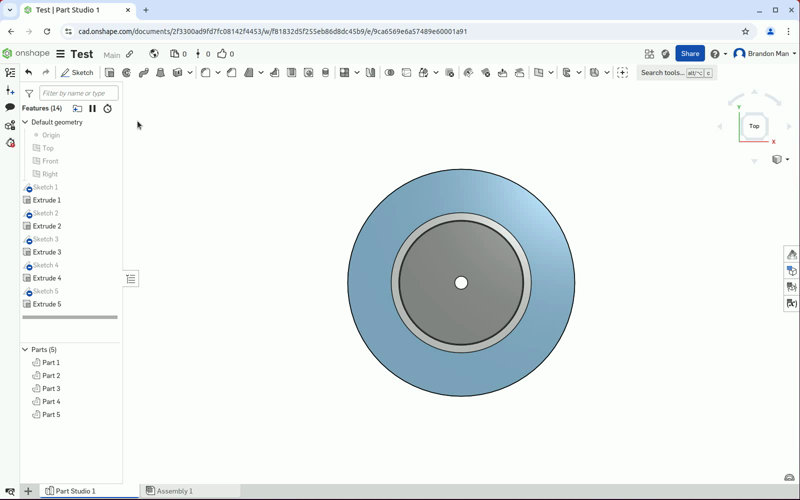
key(shift+h)
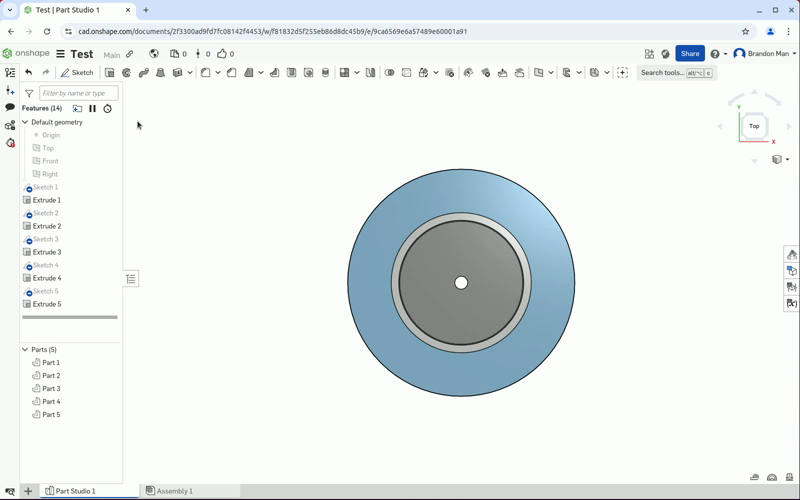
key(shift+h)
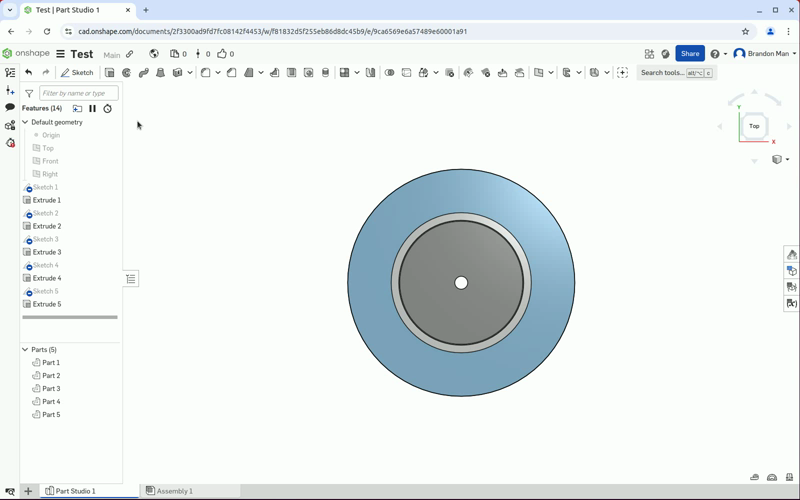
key(shift+7)
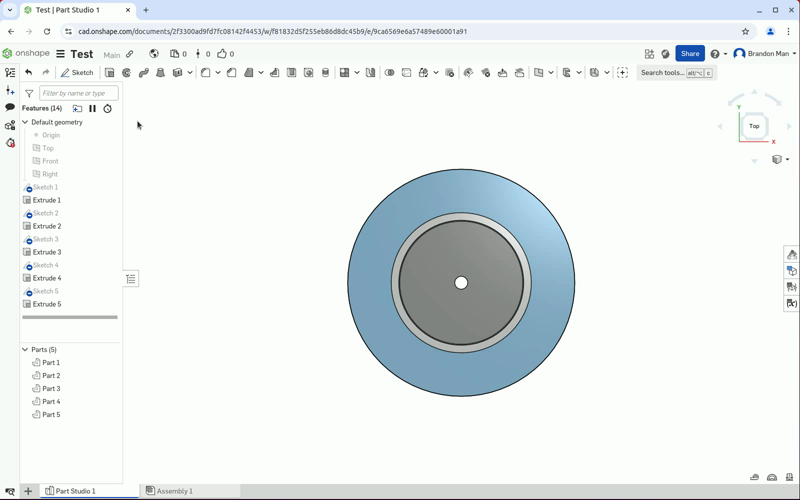
key(up, 3)
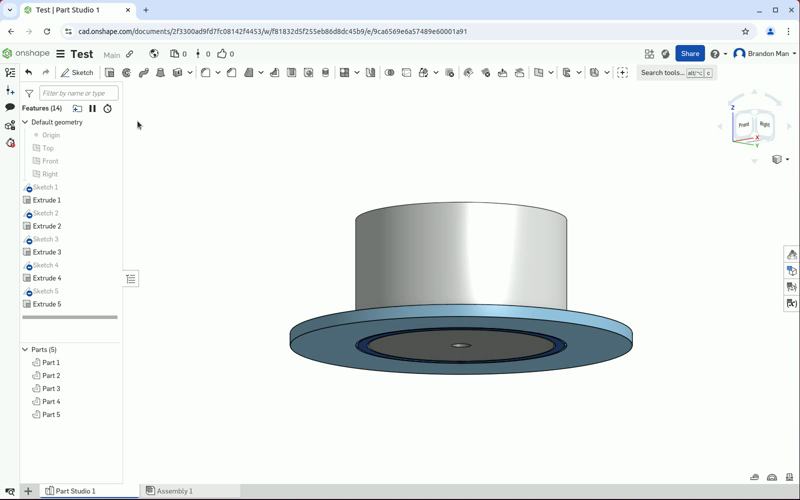
key(left, 3)
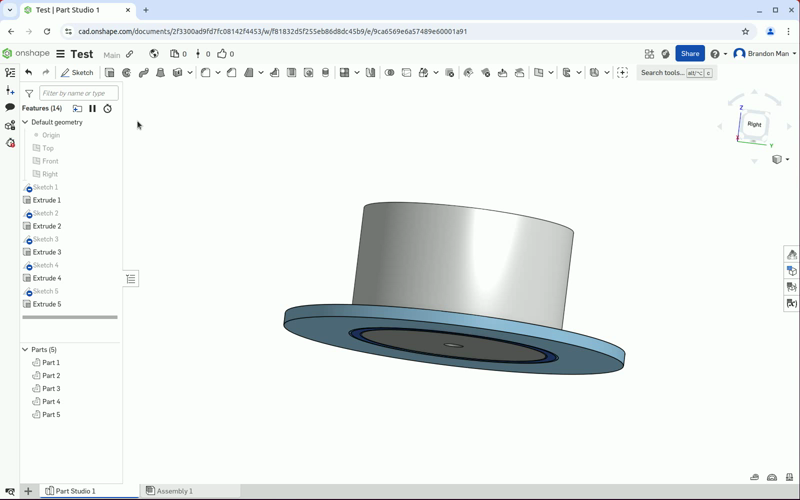
key(right, 3)
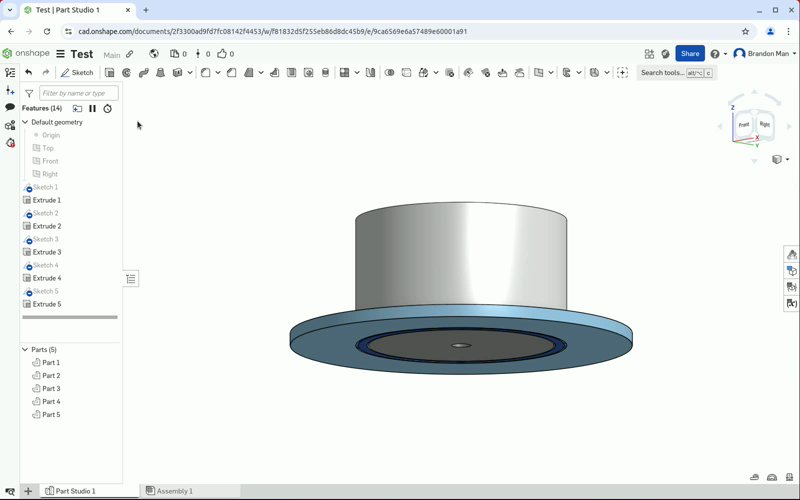
key(down, 3)
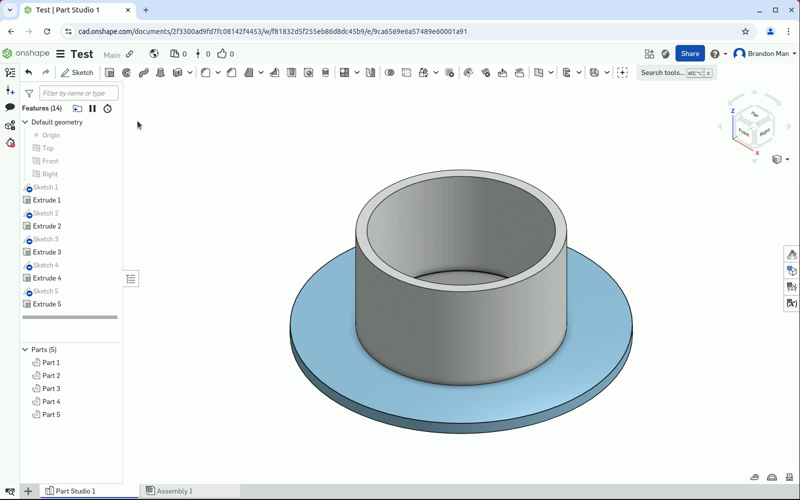
mouse_move(73, 189)
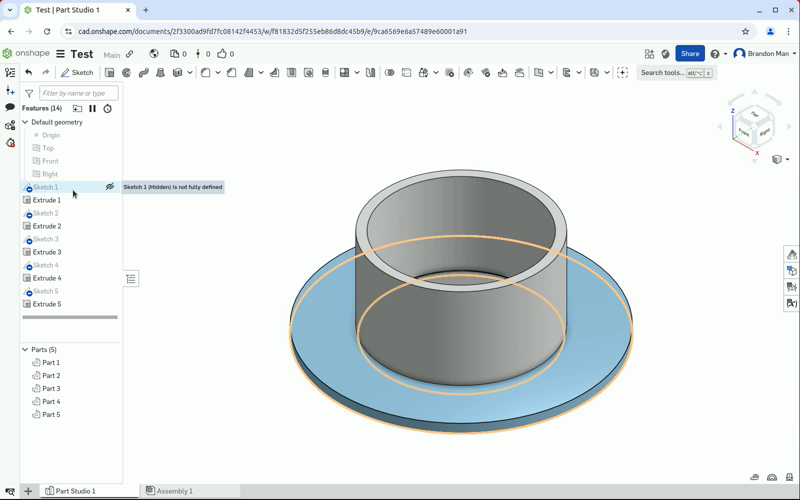
click(73, 189)